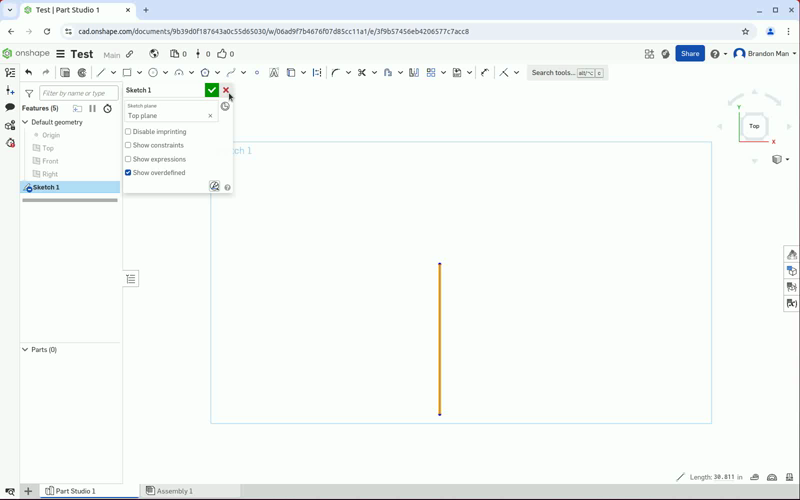
key(shift+h)
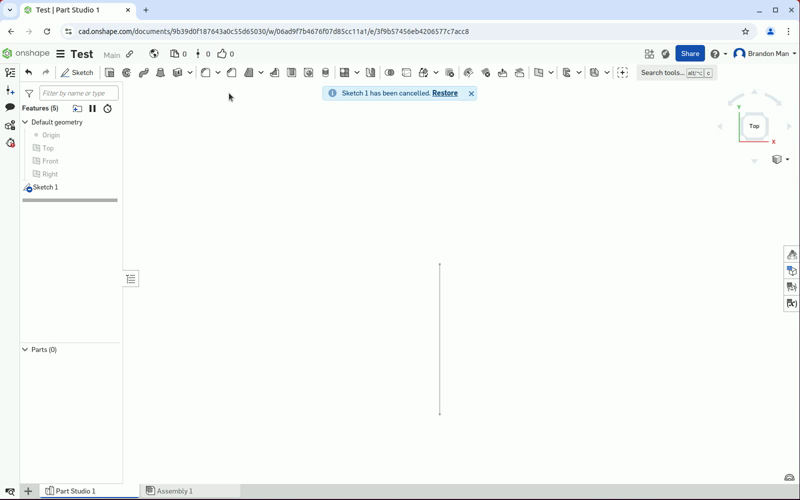
mouse_move(73, 352)
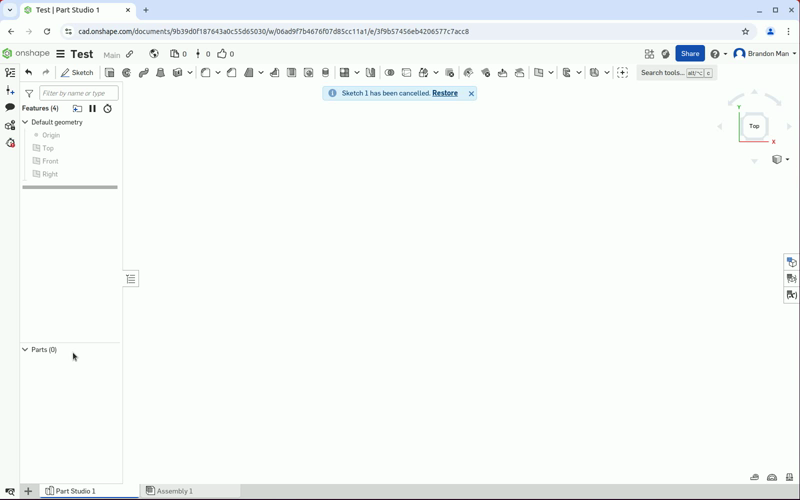
key(y)
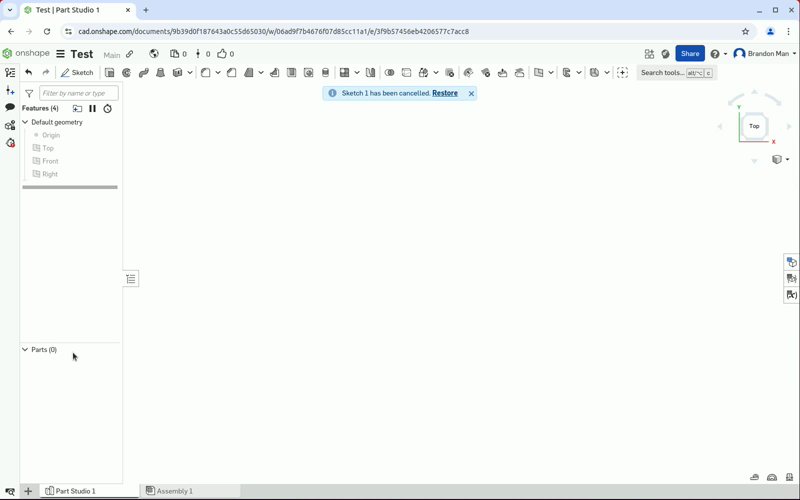
key(shift+p)
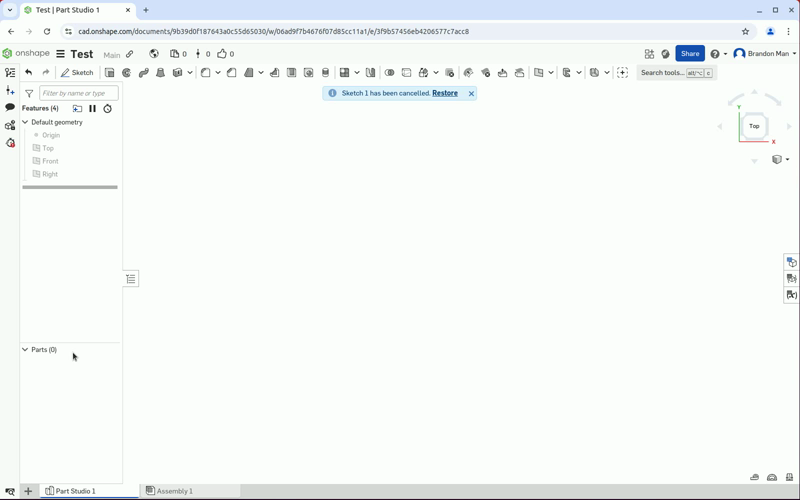
key(space)
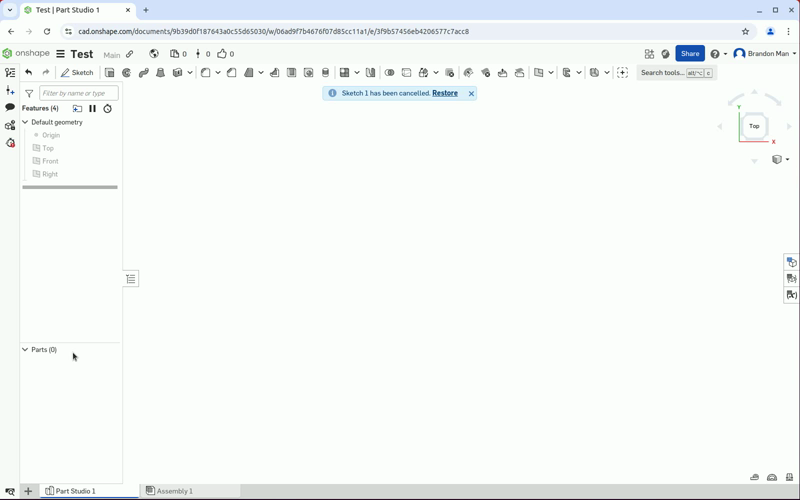
key_down(shift)
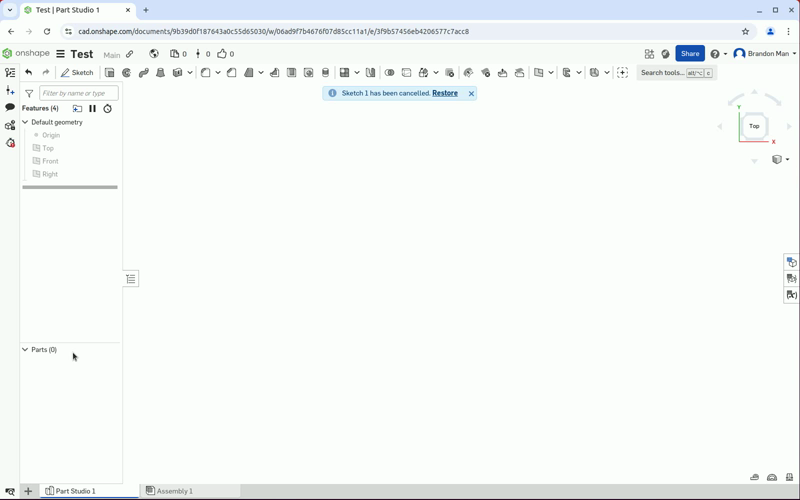
key(up)
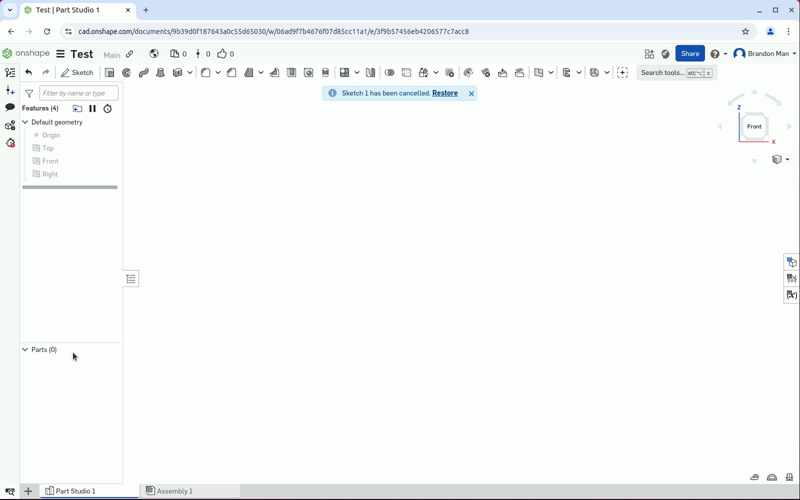
key_up(shift)
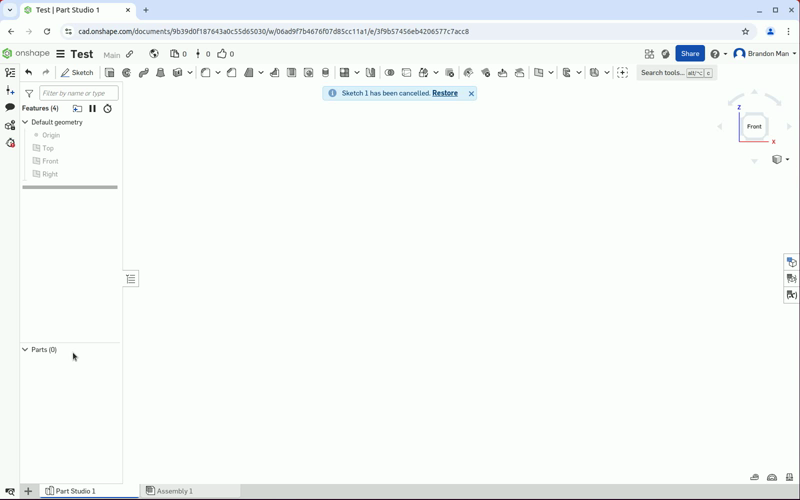
mouse_move(73, 352)
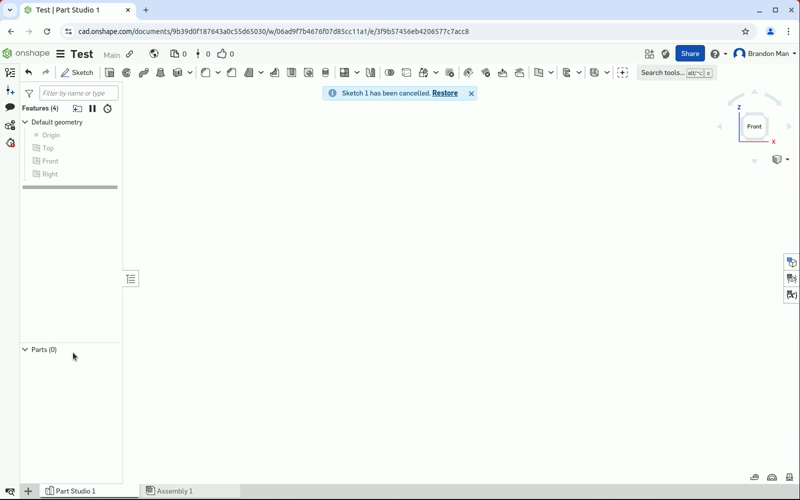
key(shift+y)
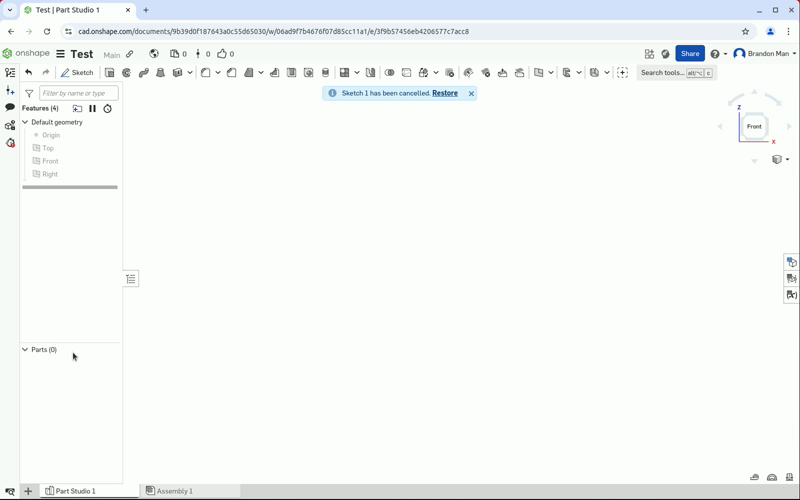
key(shift+s)
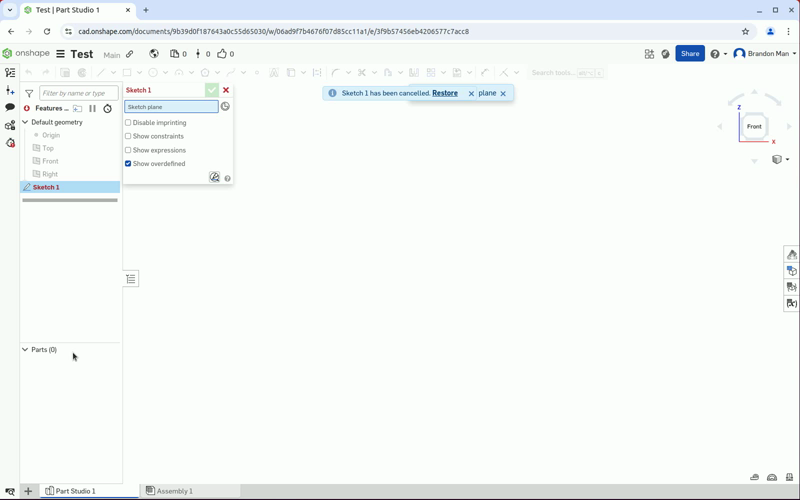
mouse_move(73, 163)
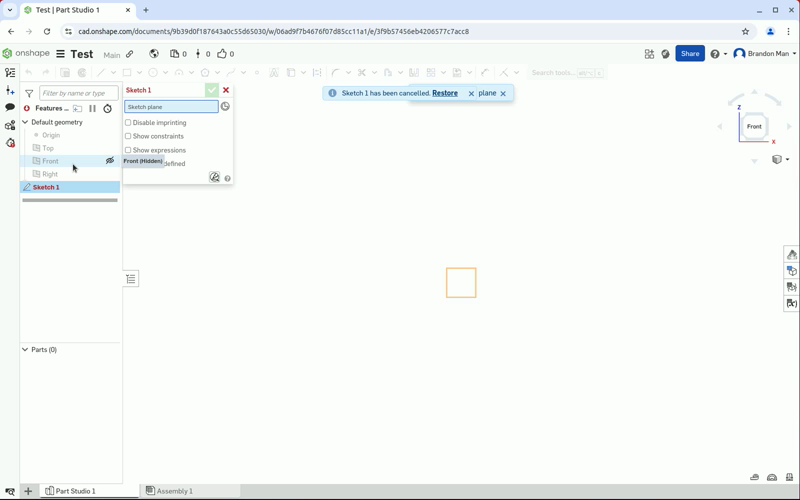
click(73, 163)
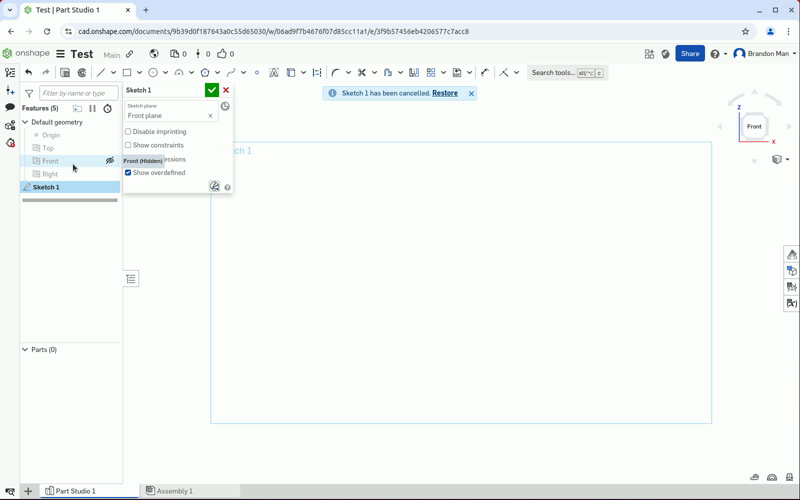
mouse_move(73, 352)
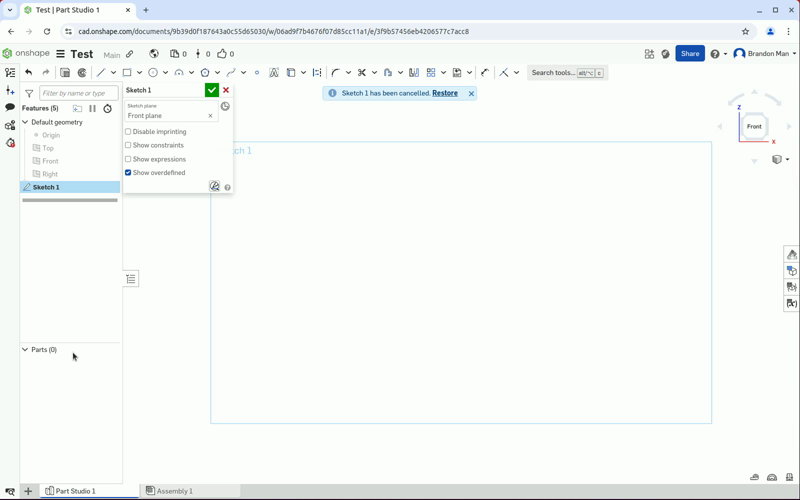
key(y)
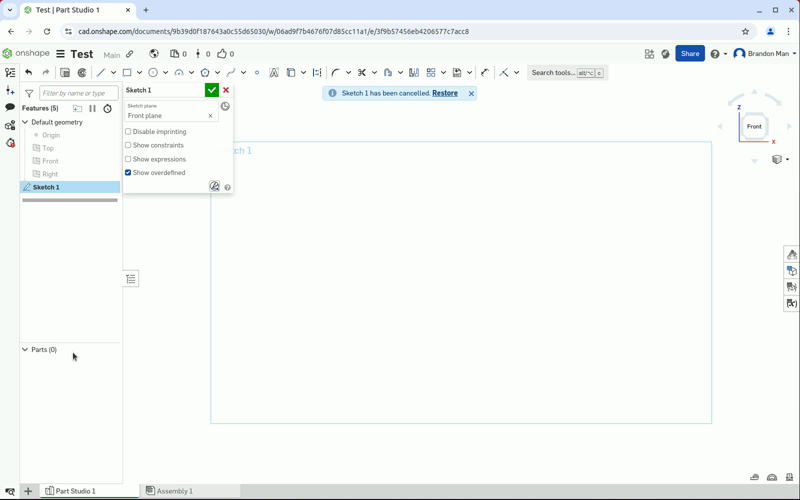
key(a)
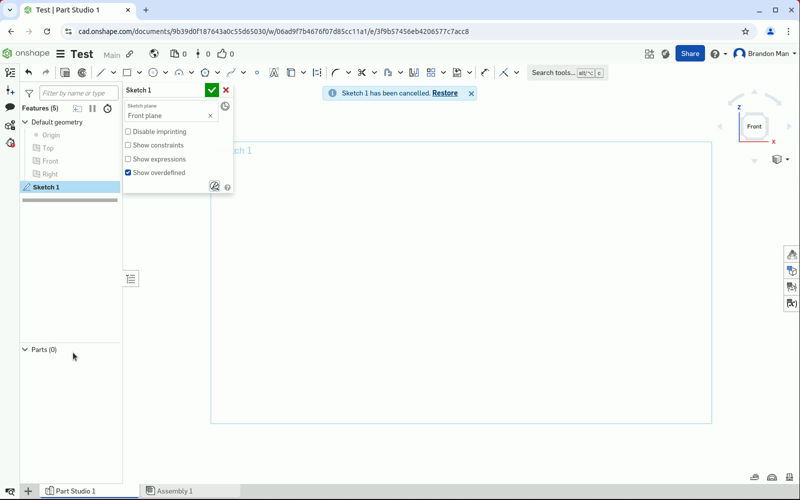
key_down(shift)
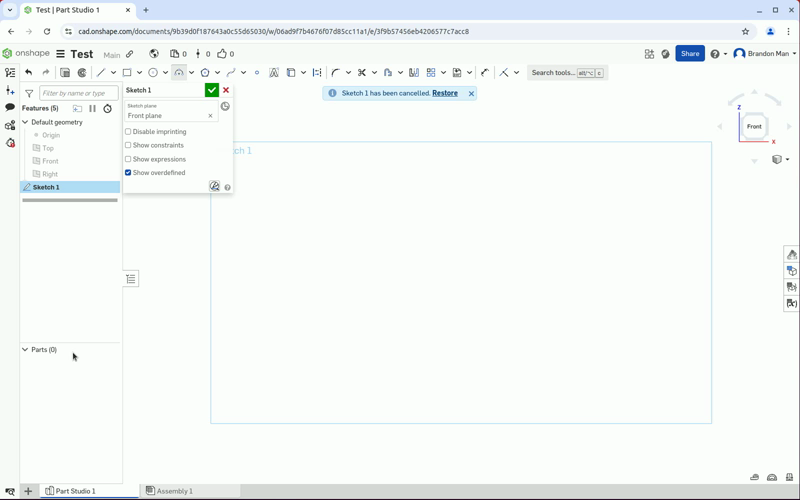
mouse_move(411, 370)
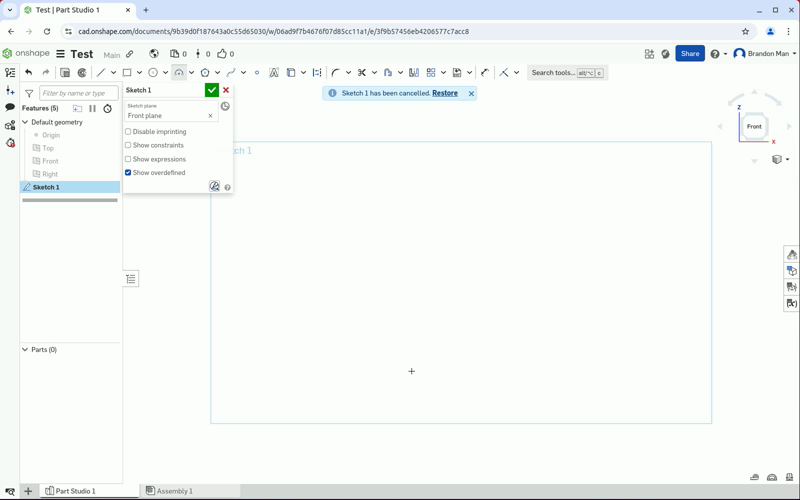
click(411, 370)
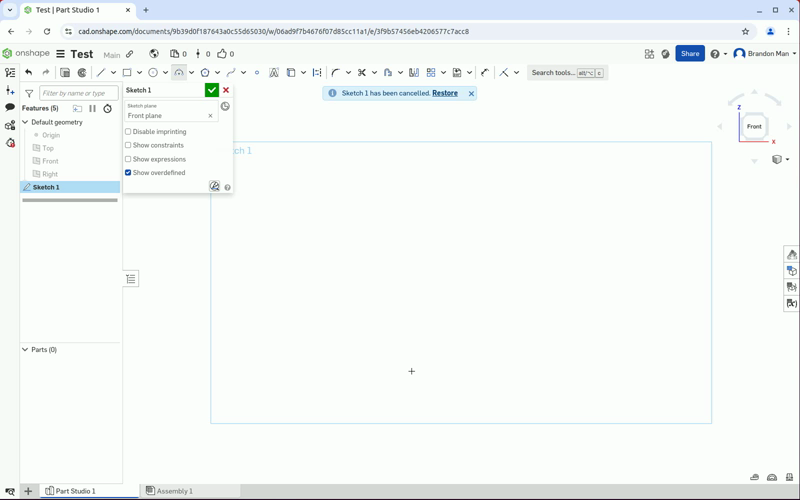
key_up(shift)
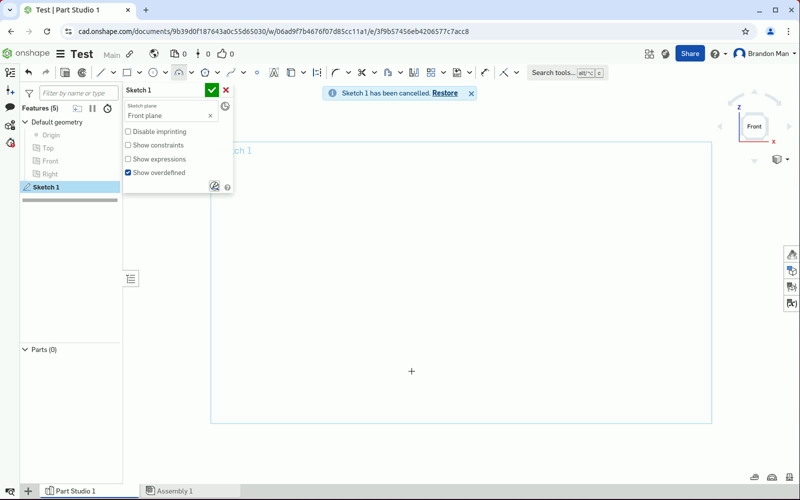
key_down(shift)
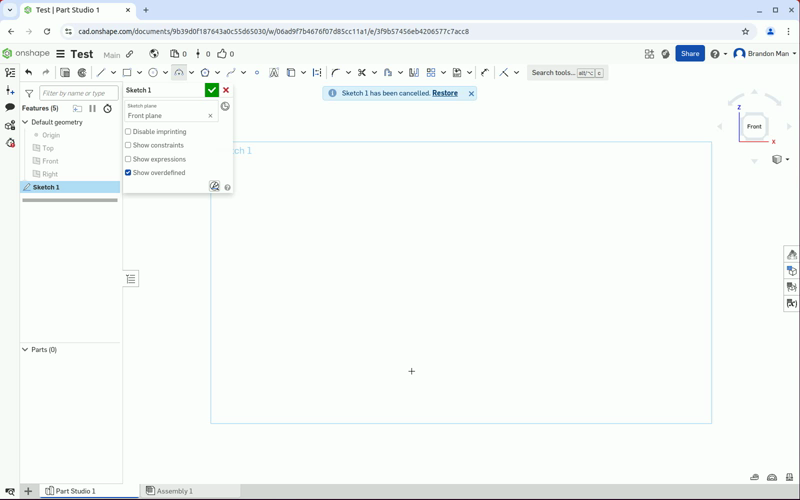
mouse_move(508, 370)
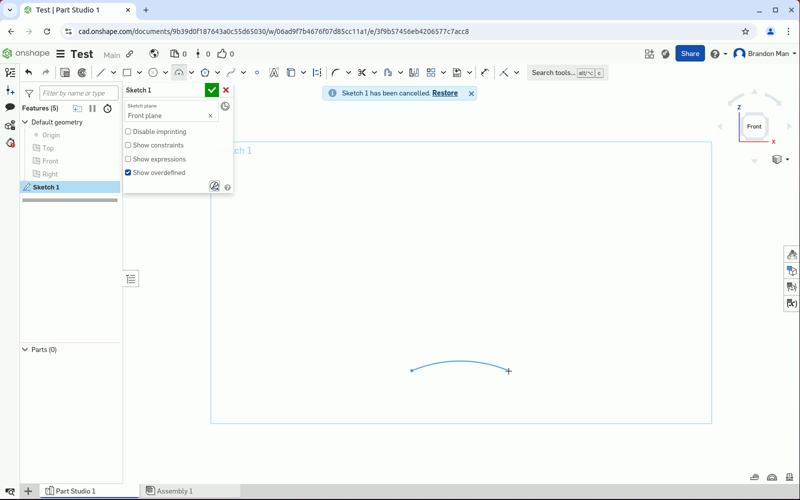
click(508, 370)
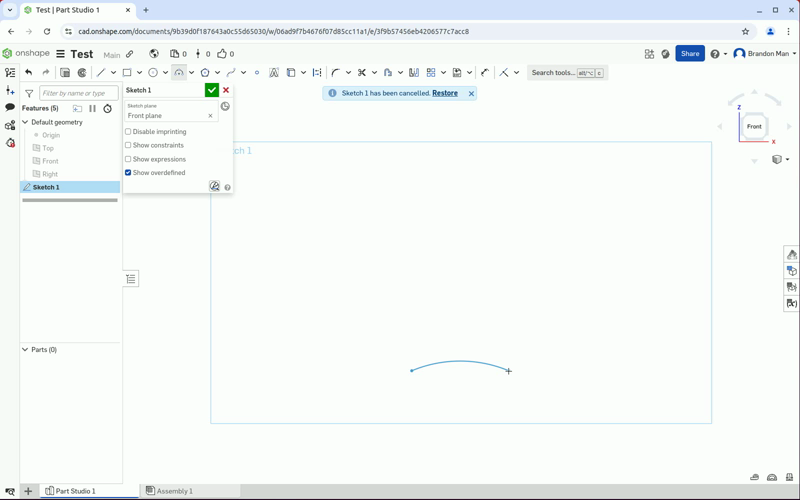
mouse_move(459, 383)
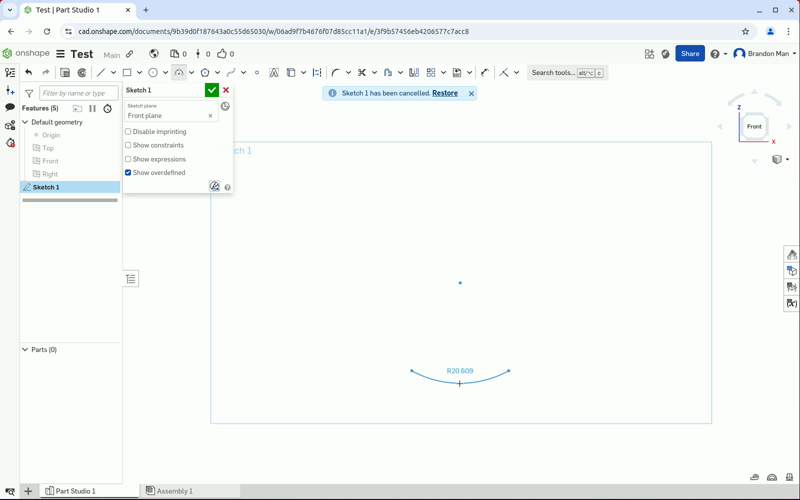
click(459, 383)
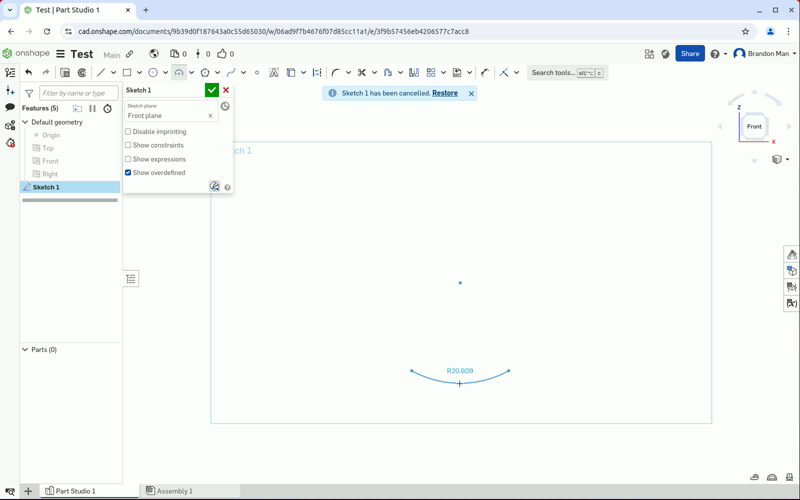
key_up(shift)
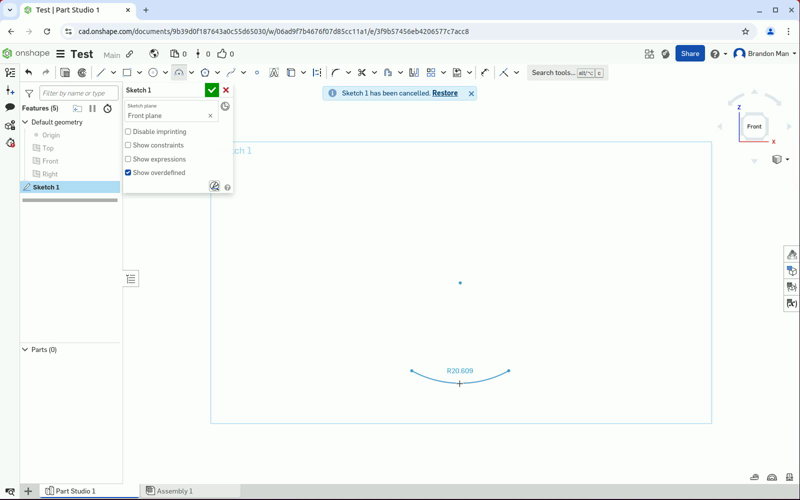
key(esc)
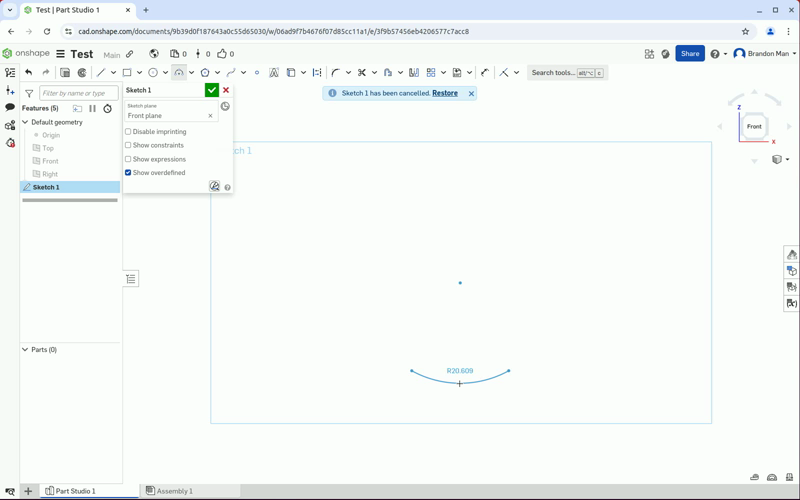
key(l)
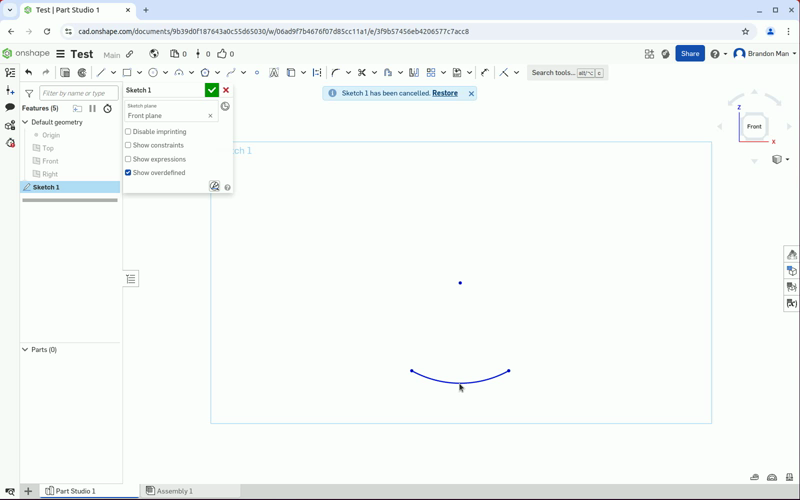
mouse_move(508, 370)
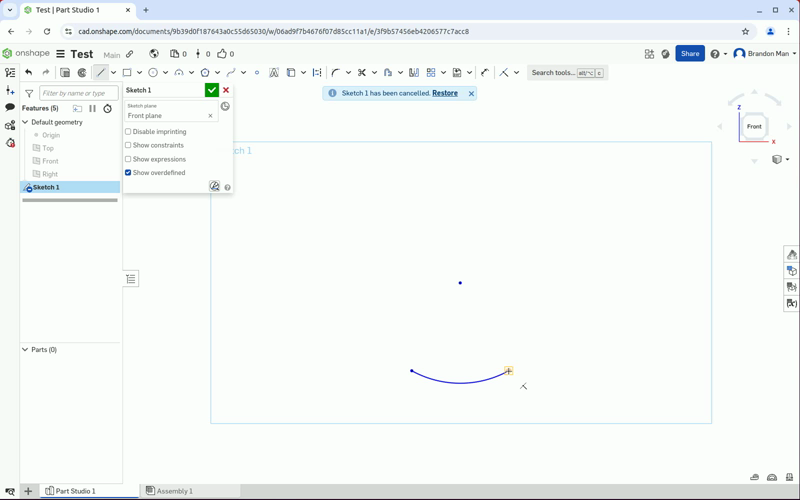
click(508, 370)
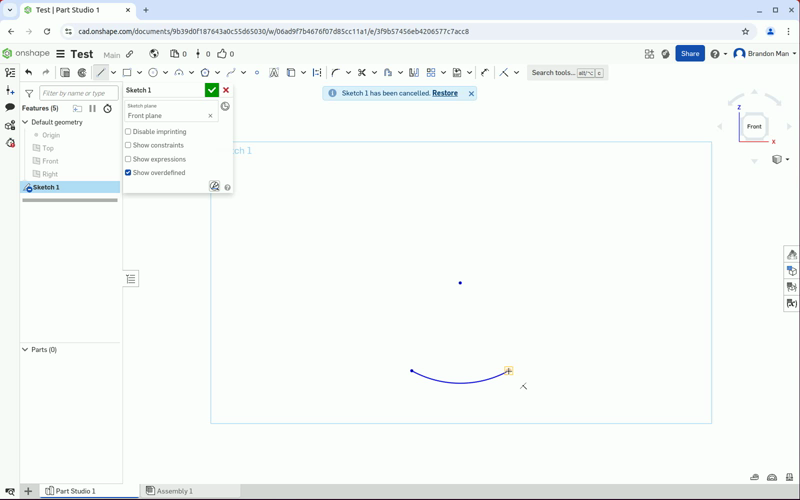
key_down(shift)
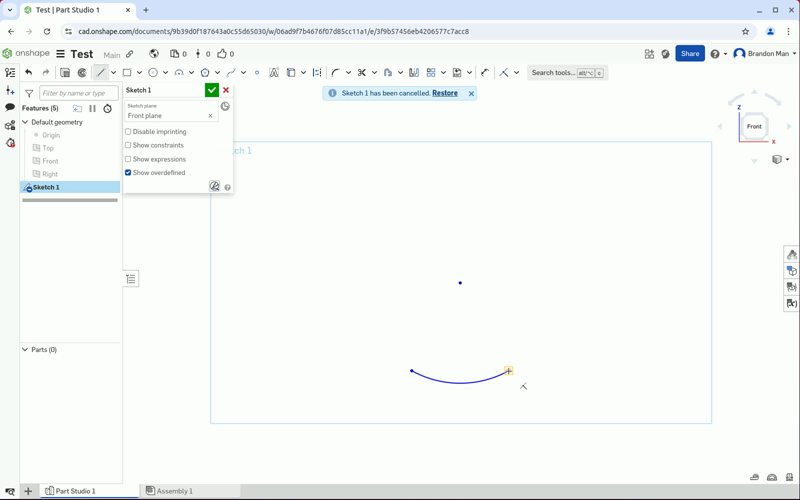
mouse_move(508, 194)
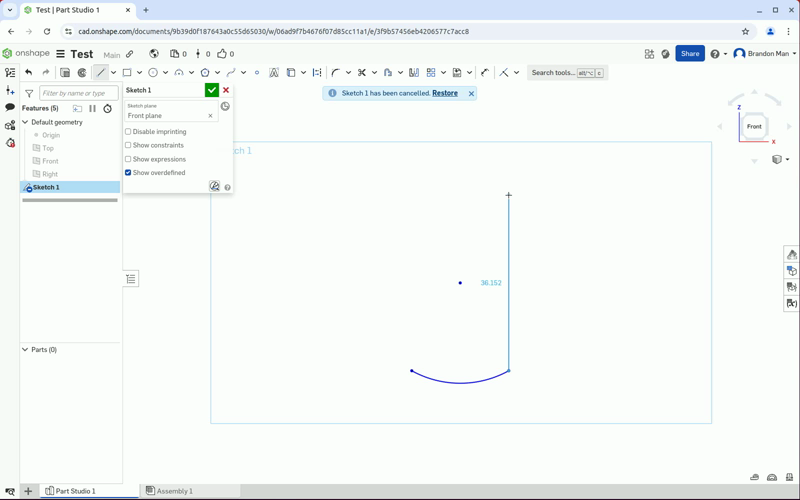
click(508, 194)
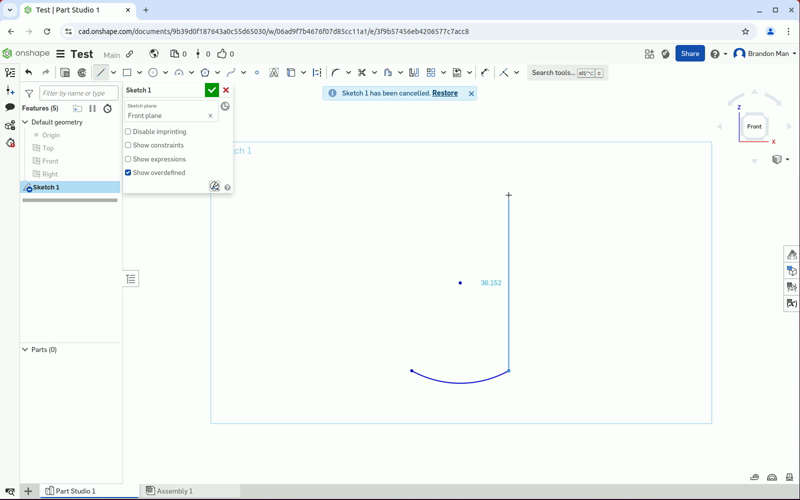
key_up(shift)
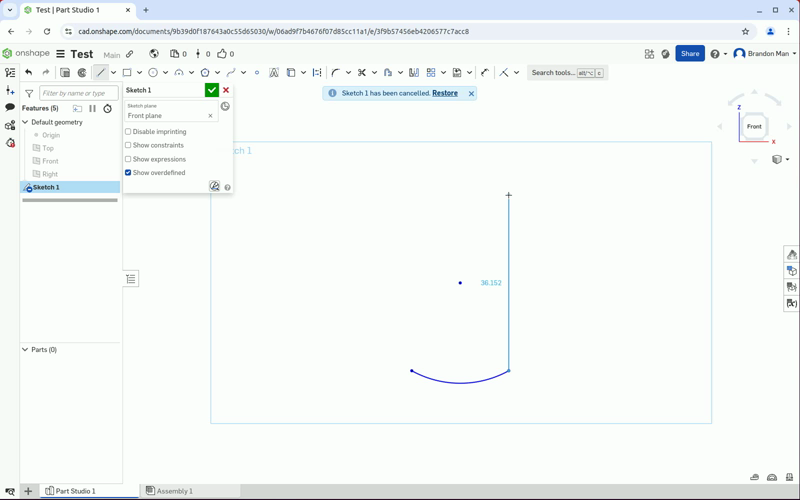
key(esc)
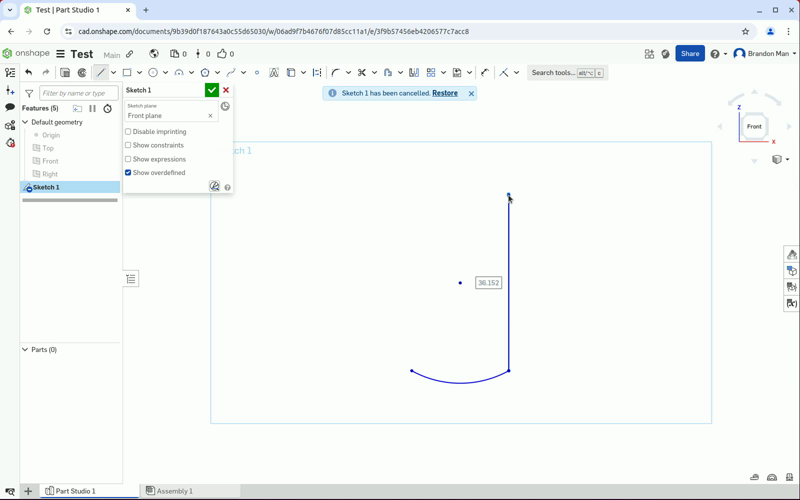
key(a)
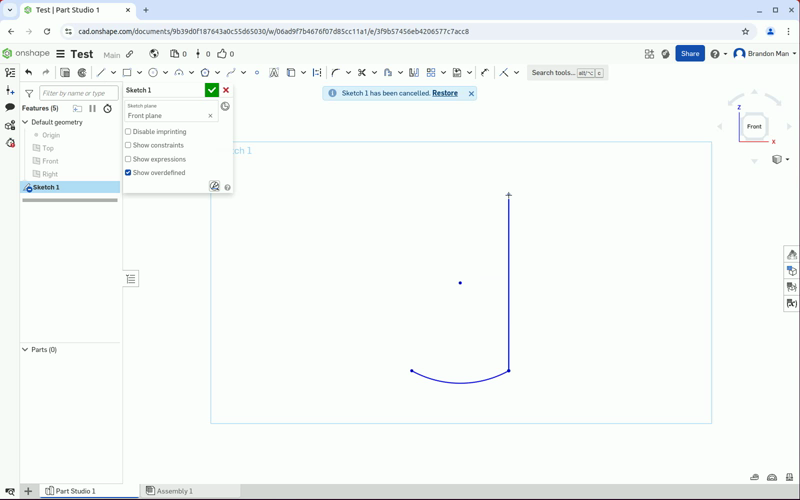
mouse_move(508, 194)
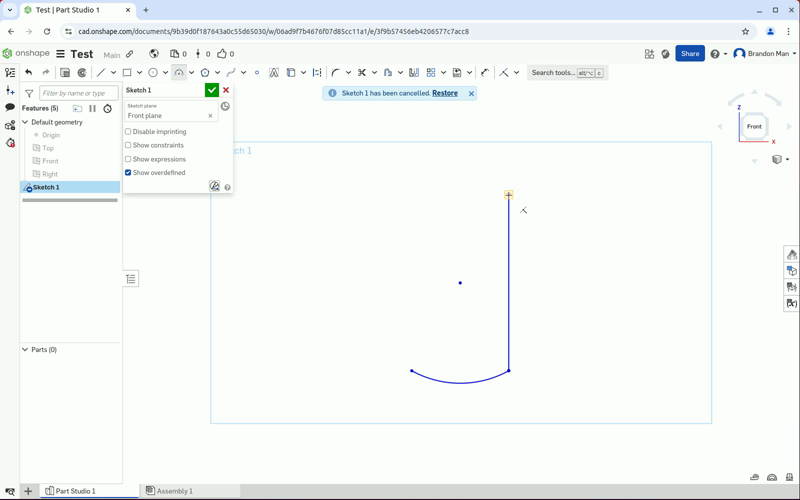
click(508, 194)
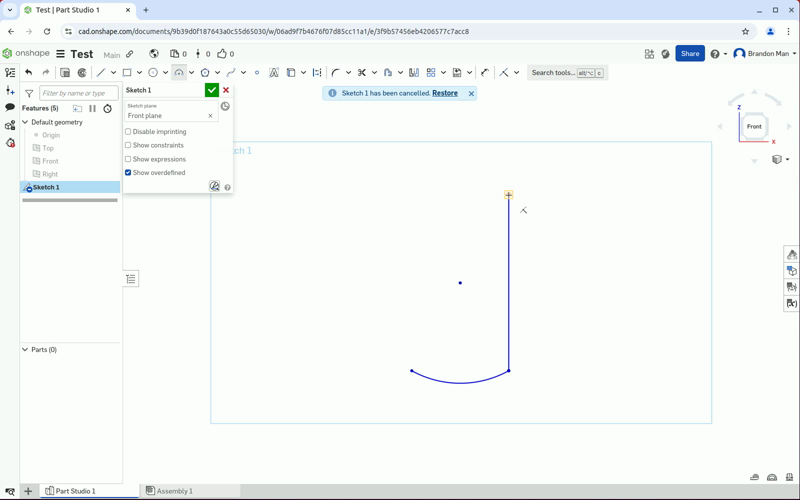
key_down(shift)
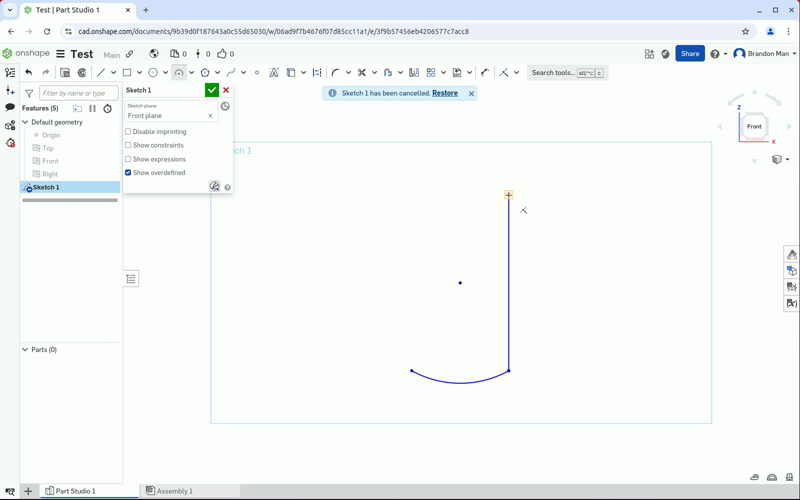
mouse_move(411, 194)
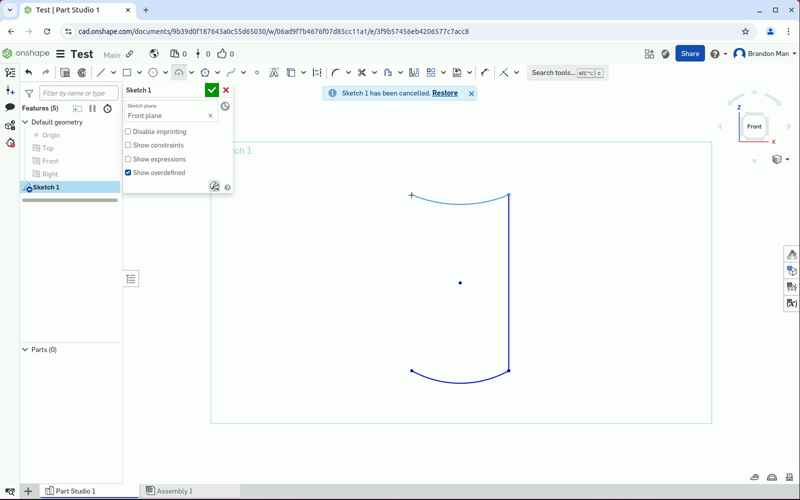
click(411, 194)
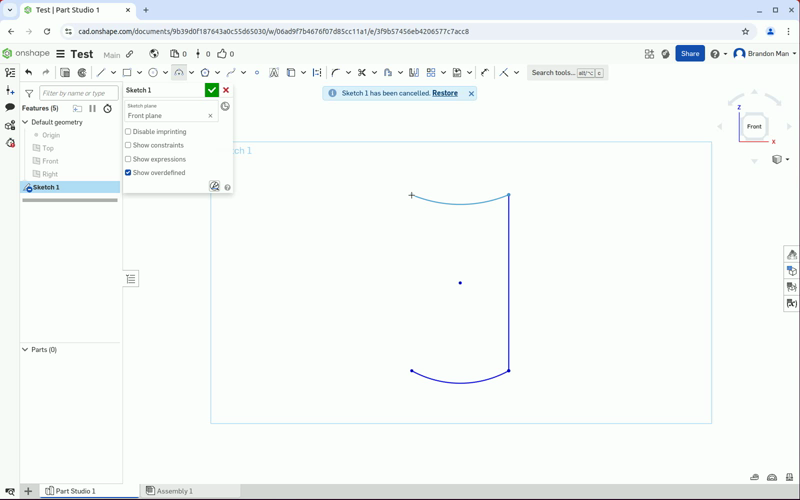
mouse_move(459, 182)
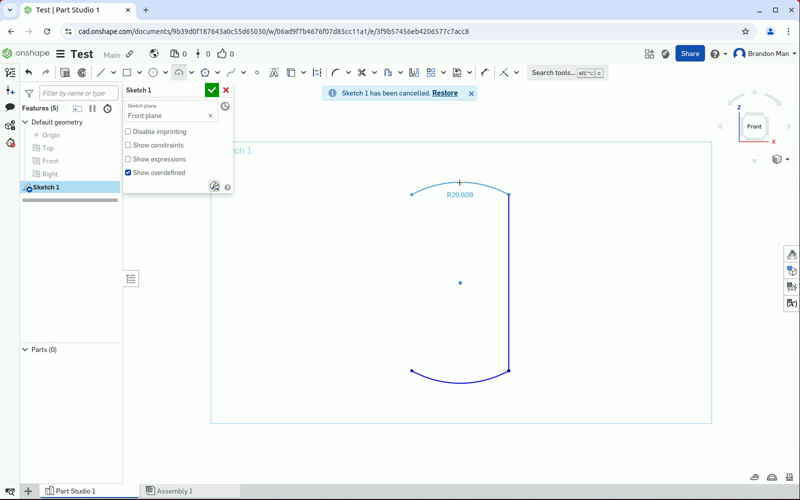
click(459, 182)
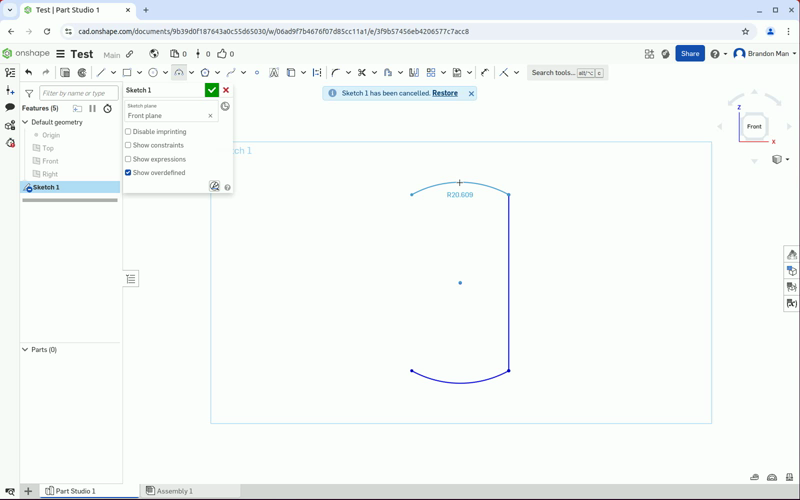
key_up(shift)
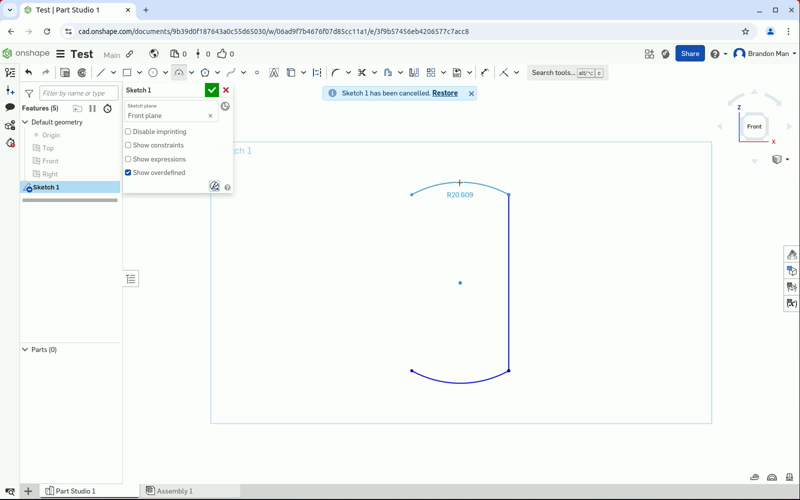
key(esc)
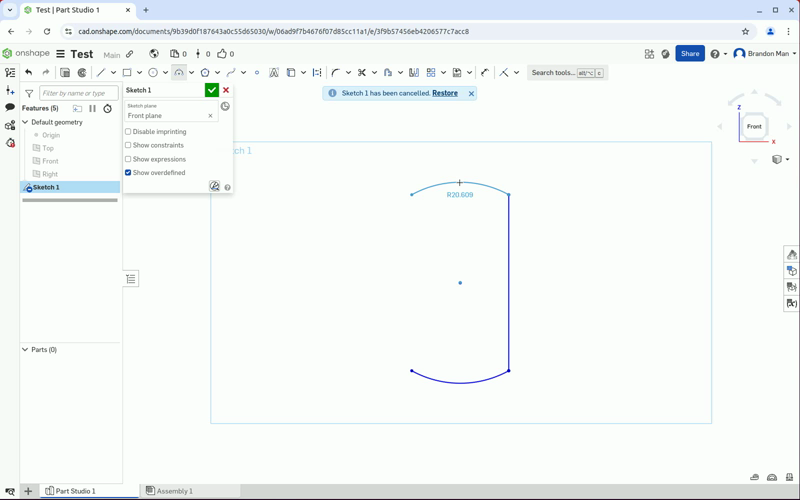
key(l)
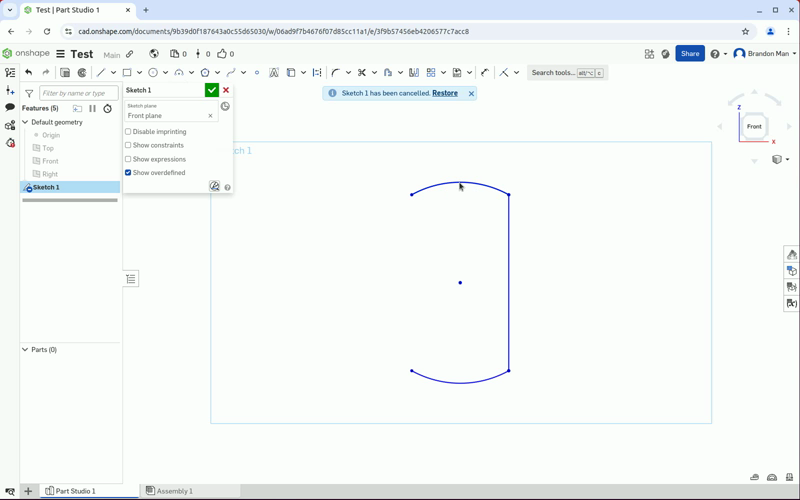
mouse_move(411, 194)
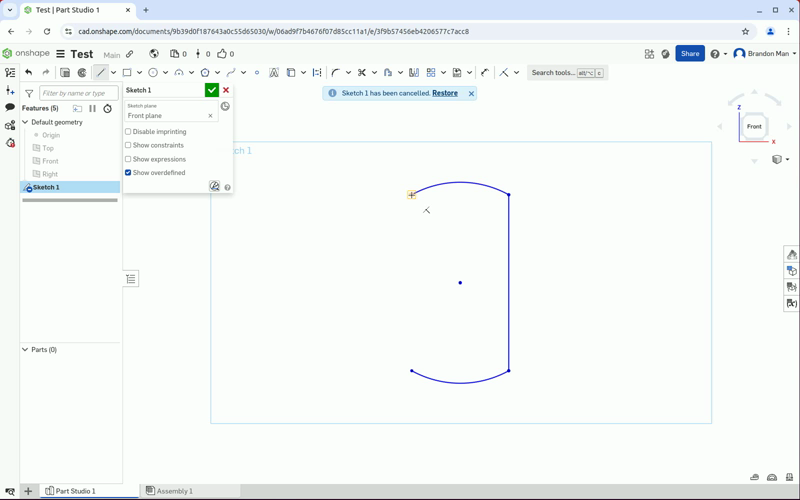
click(411, 194)
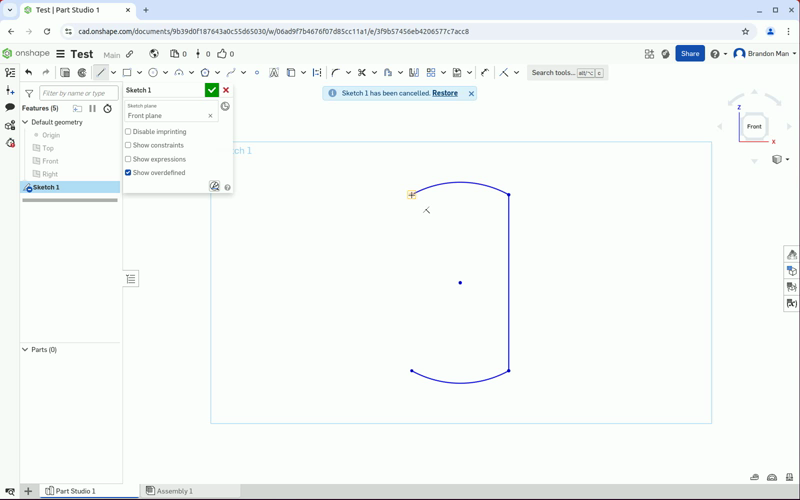
key_down(shift)
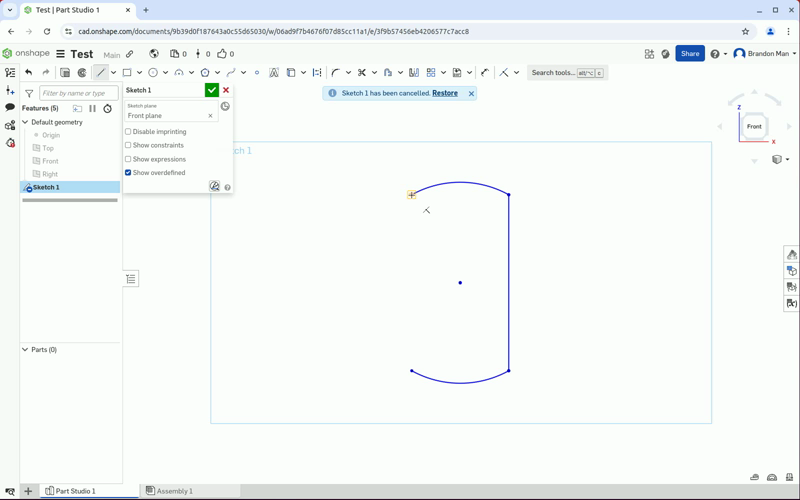
mouse_move(411, 370)
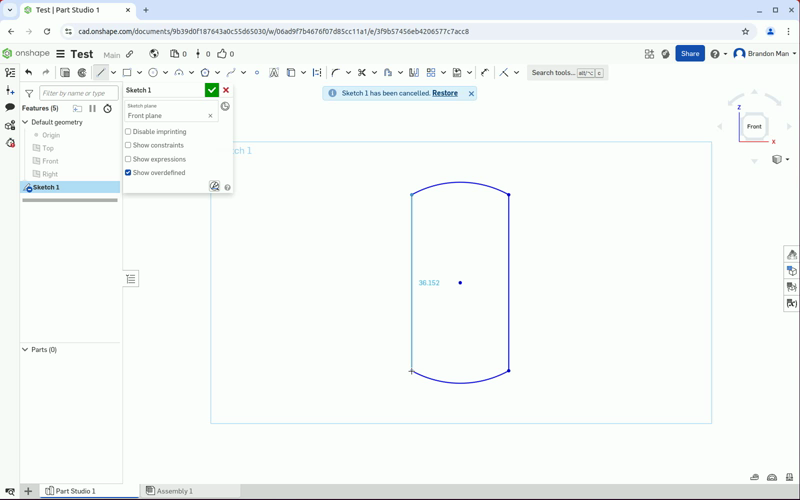
key_up(shift)
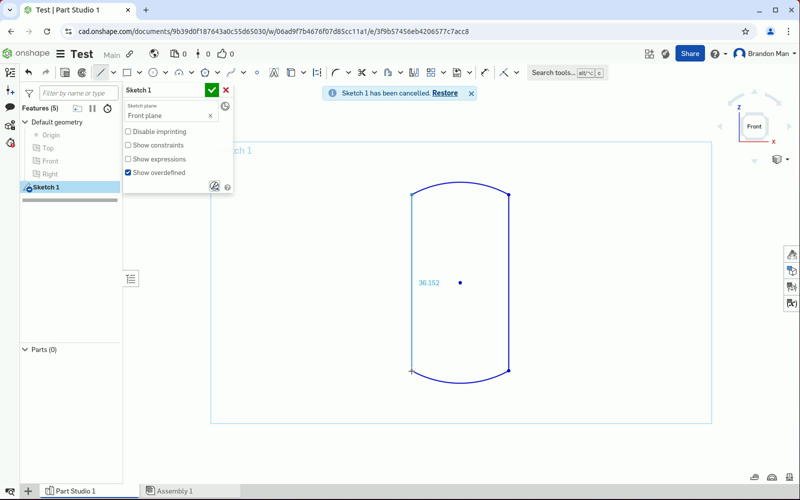
click(411, 370)
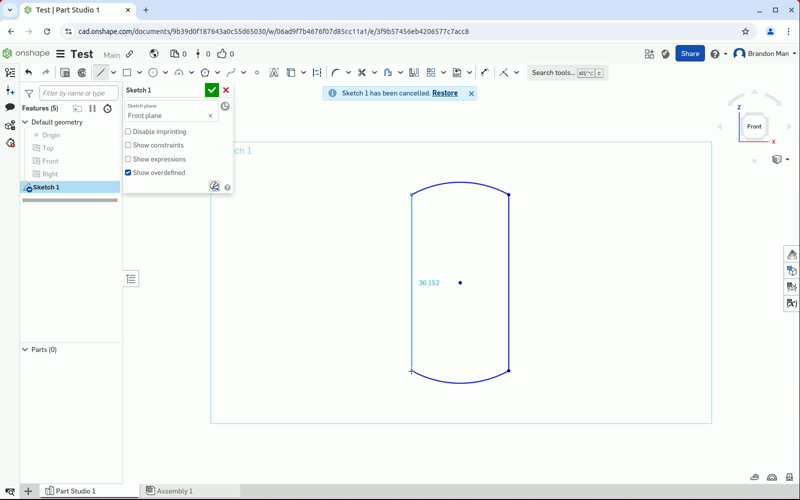
key(esc)
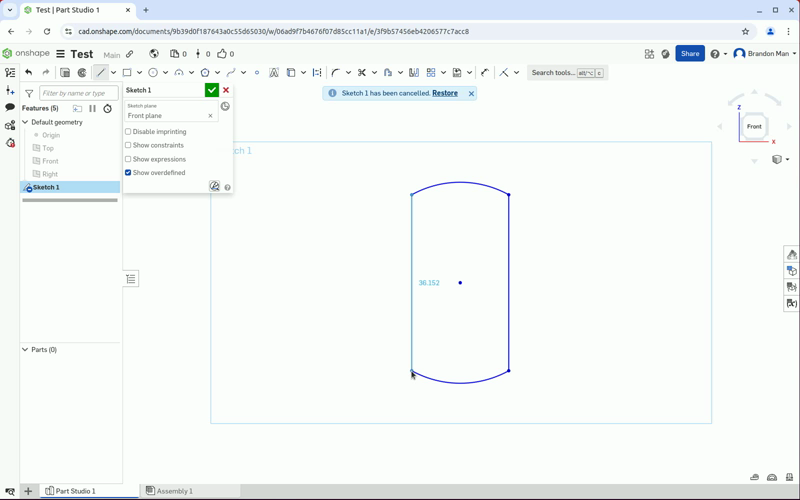
key(c)
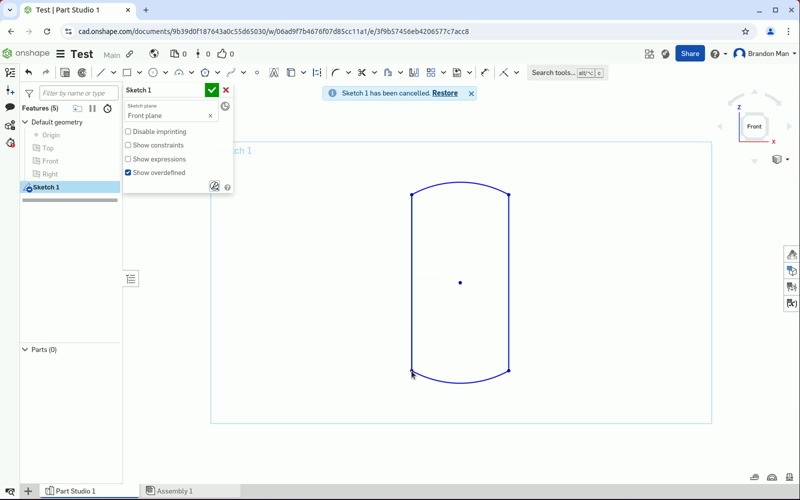
key_down(shift)
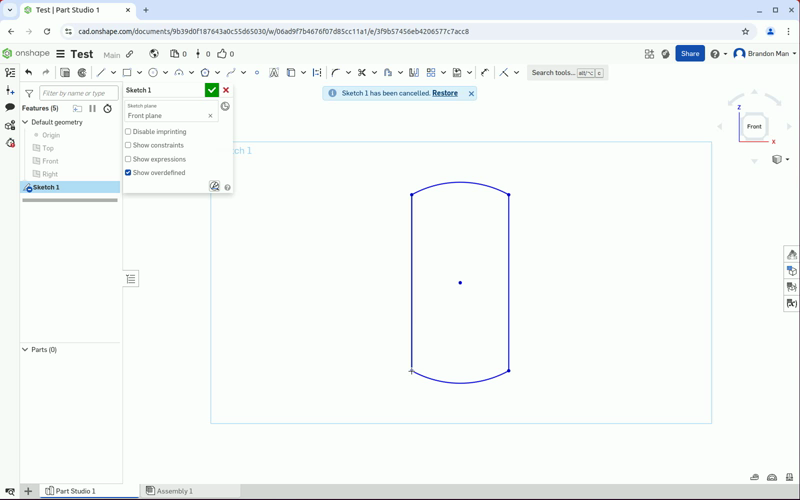
mouse_move(461, 283)
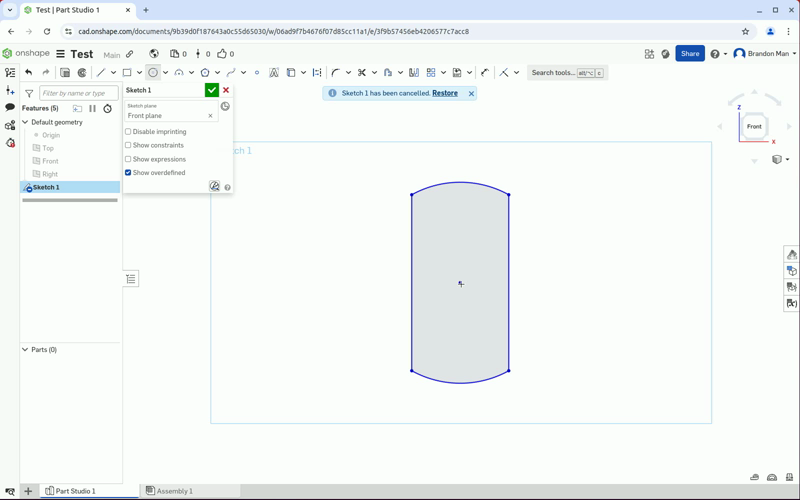
scroll(6)
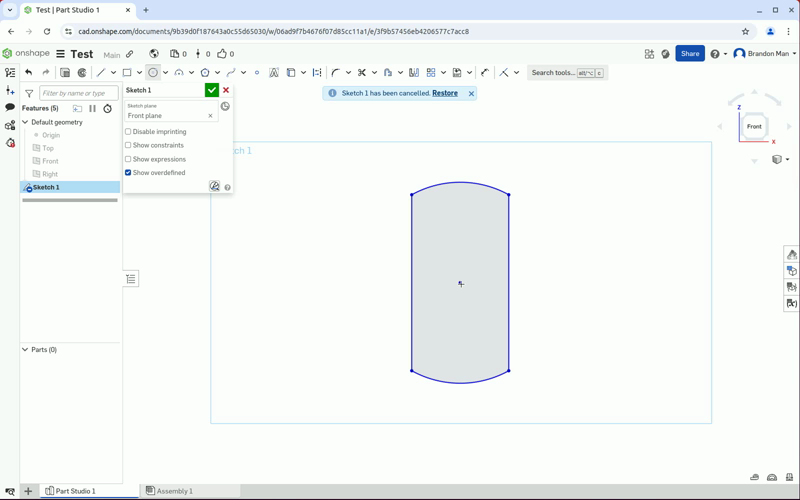
scroll(6)
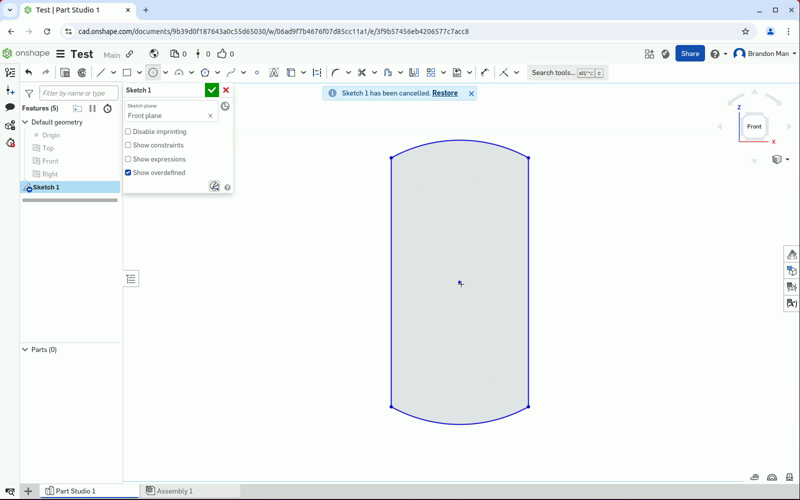
scroll(6)
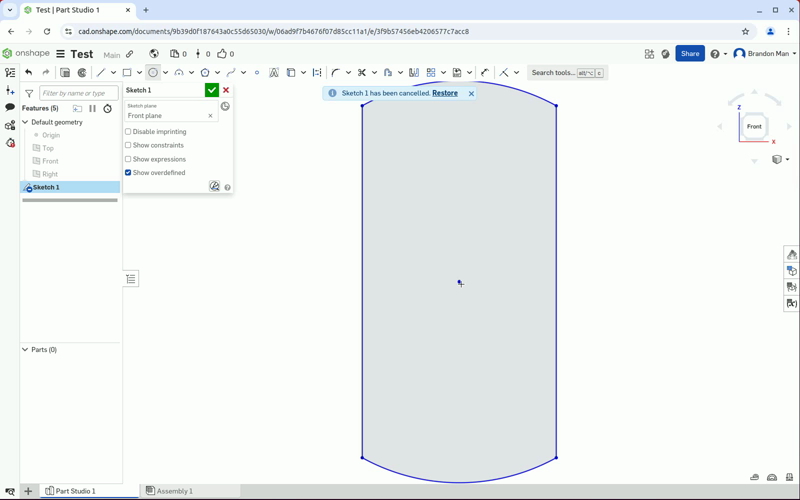
scroll(6)
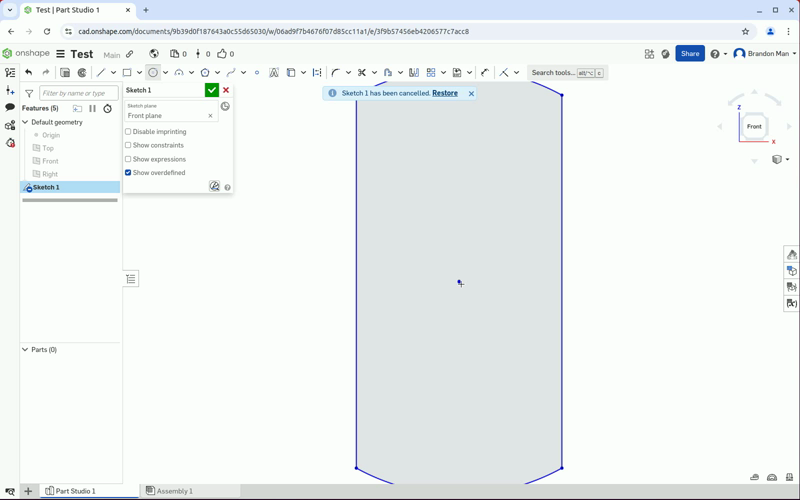
scroll(6)
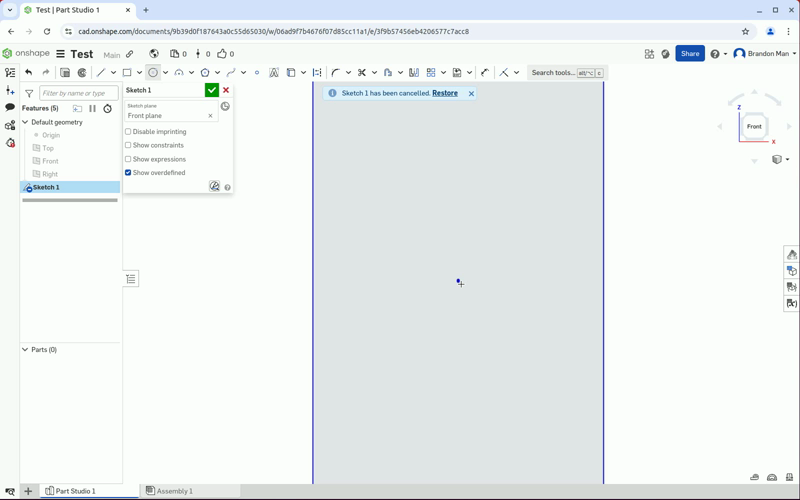
scroll(6)
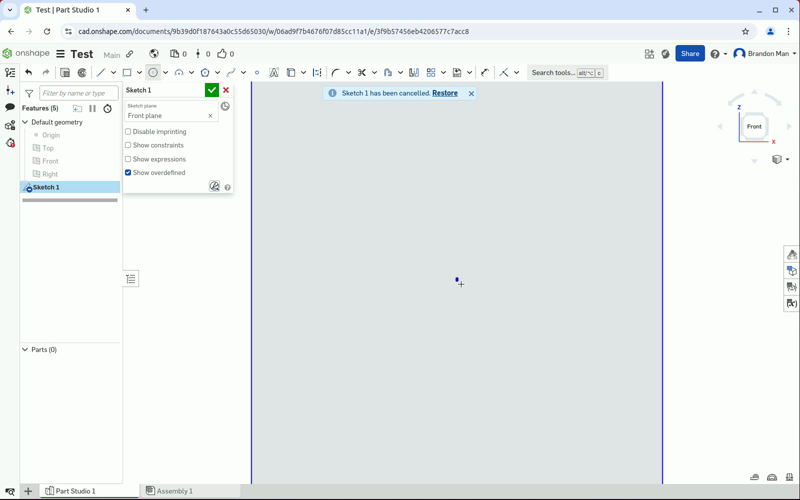
scroll(6)
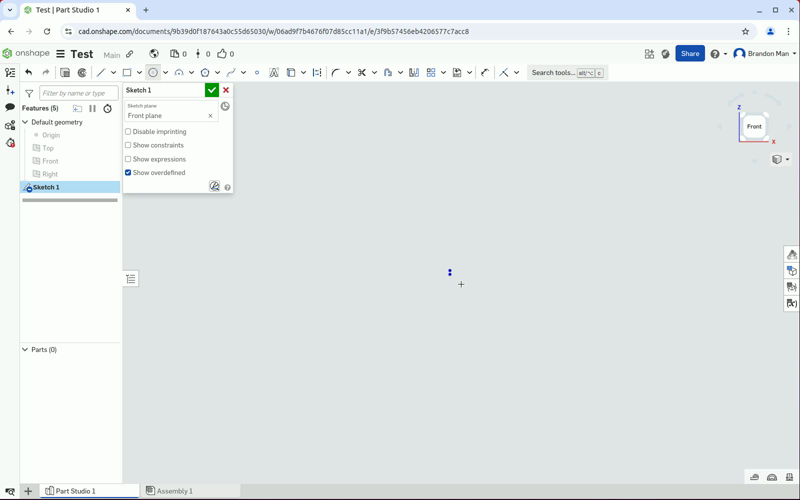
click(461, 283)
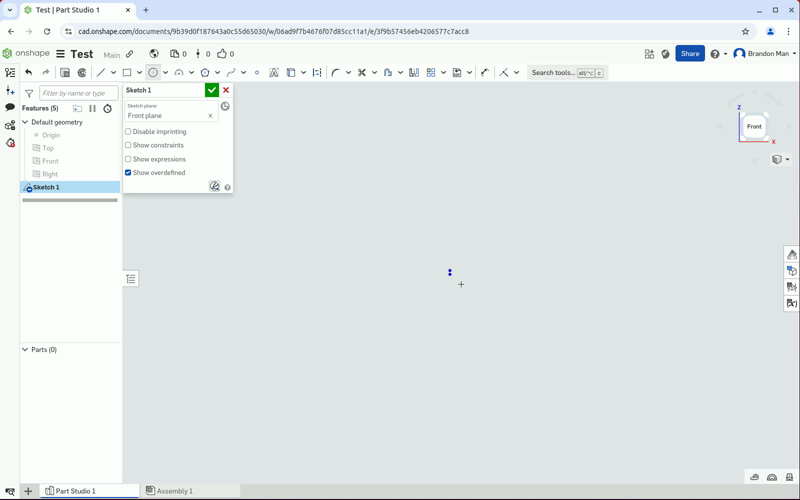
scroll(-6)
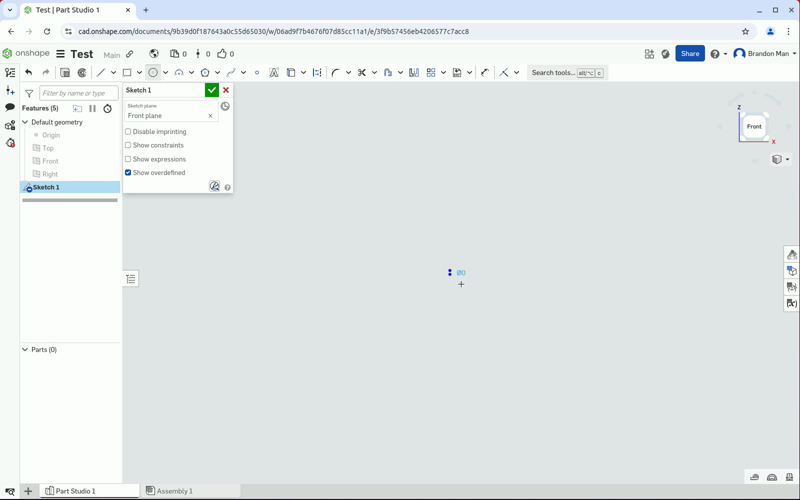
scroll(-6)
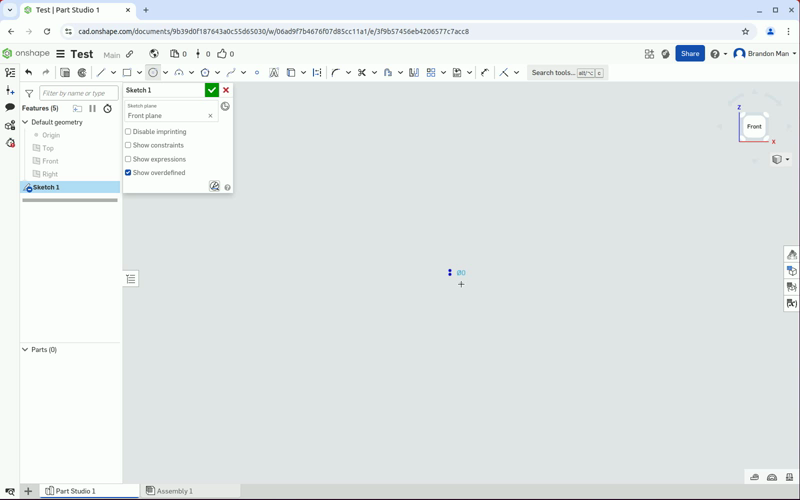
scroll(-6)
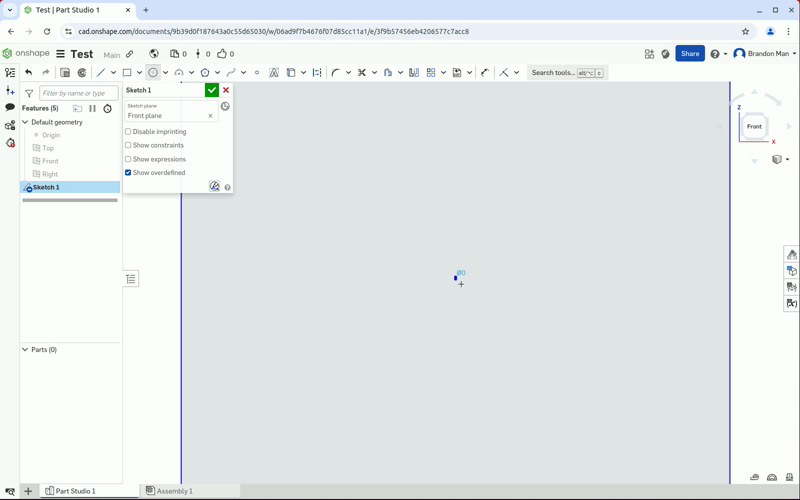
scroll(-6)
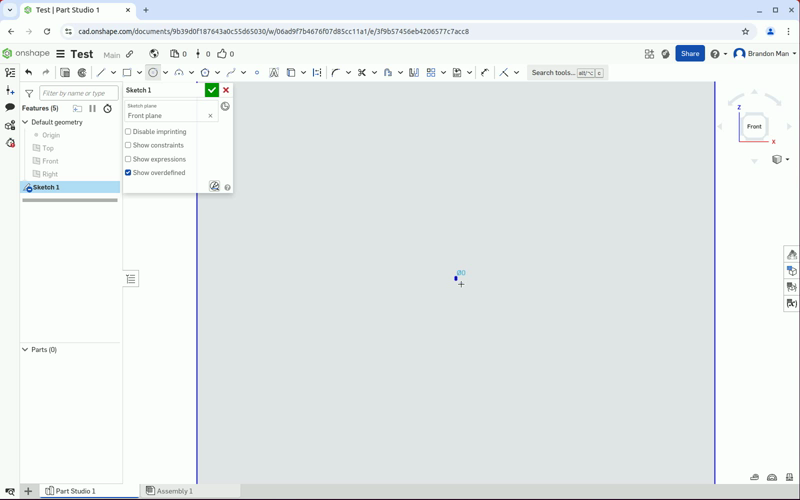
scroll(-6)
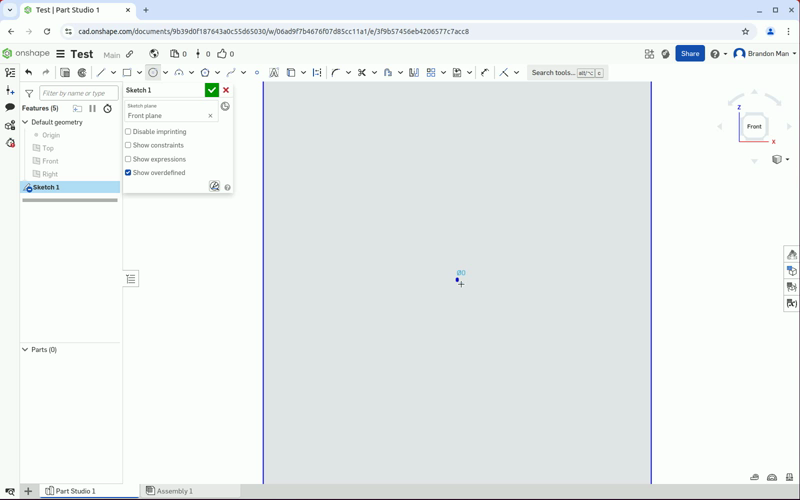
scroll(-6)
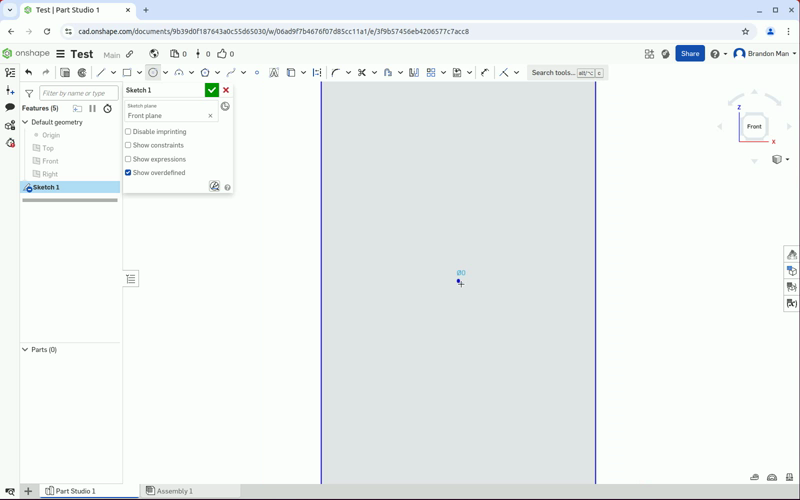
scroll(-6)
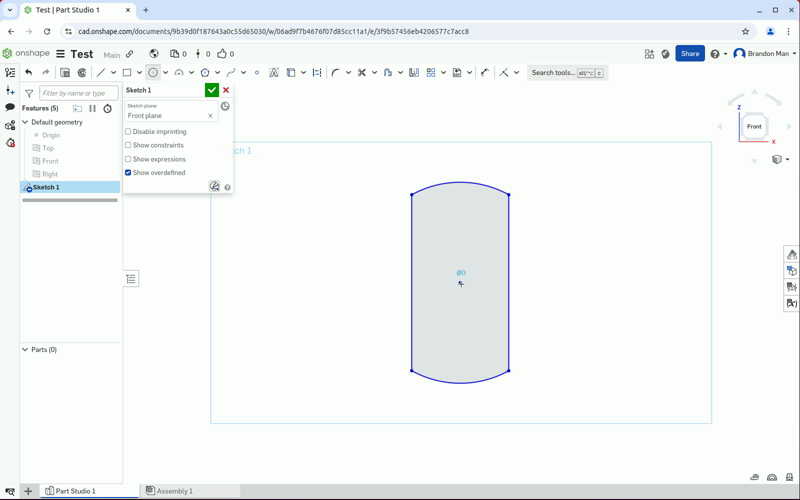
key_up(shift)
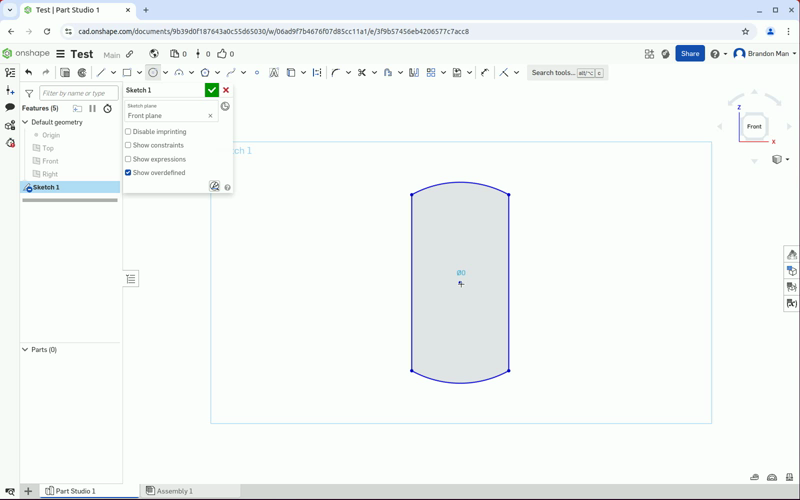
mouse_move(470, 283)
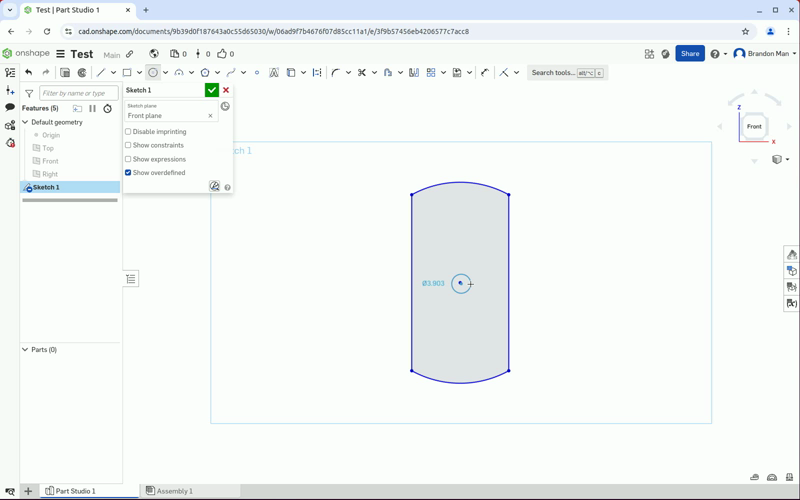
click(470, 283)
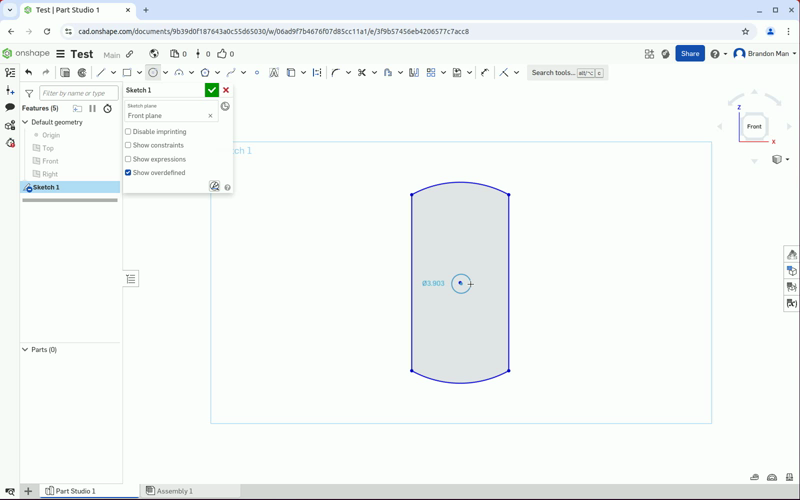
key(esc)
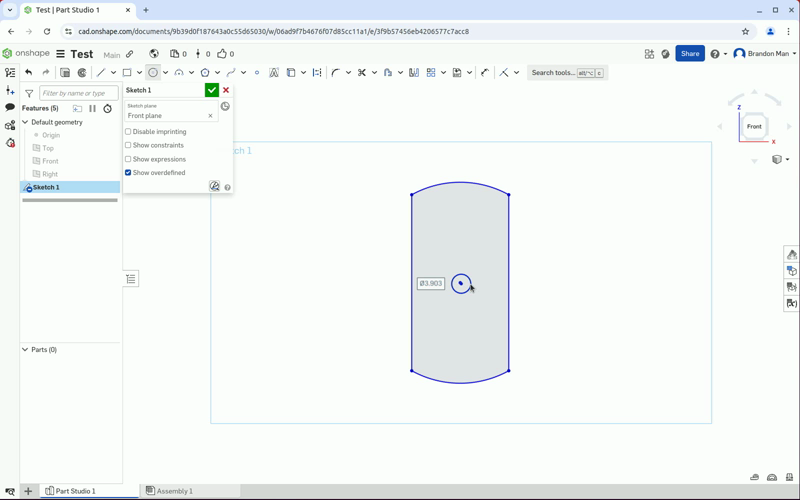
mouse_move(464, 251)
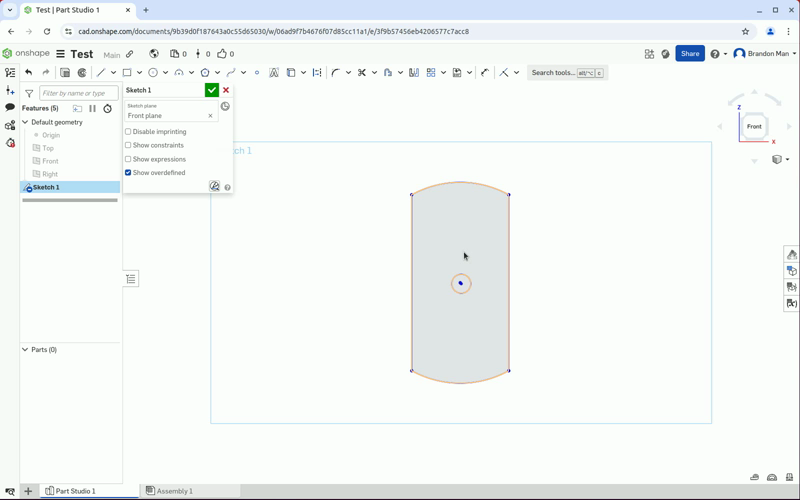
click(464, 251)
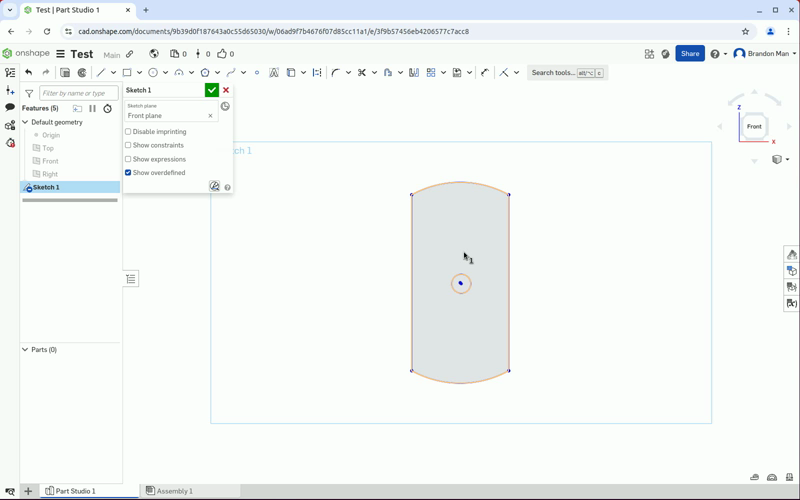
mouse_move(73, 352)
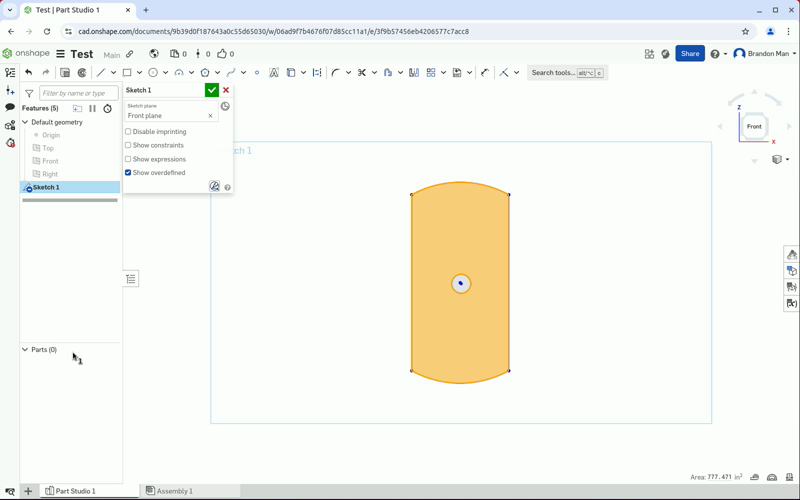
key(shift+y)
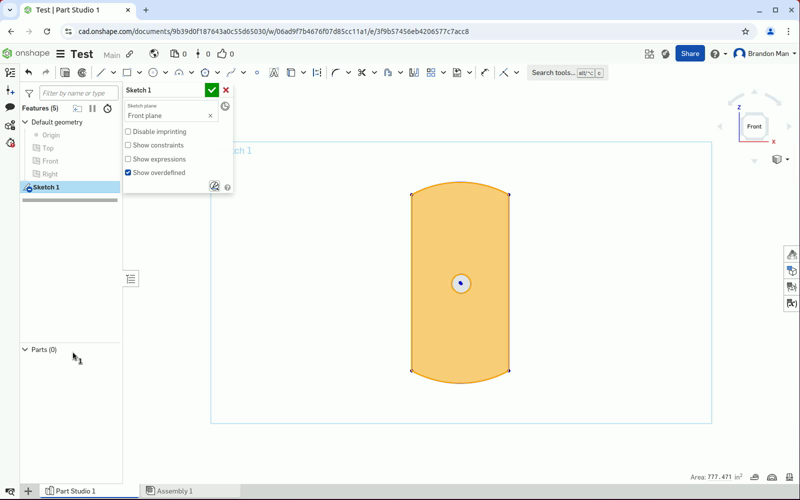
key(shift+e)
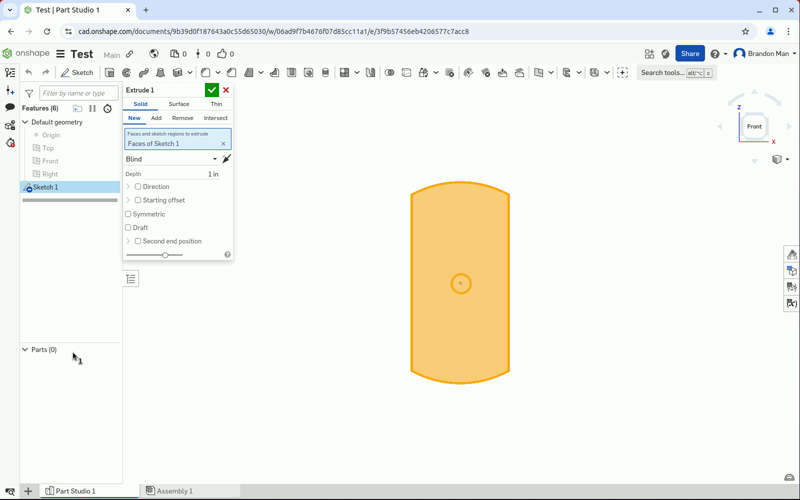
mouse_move(143, 106)
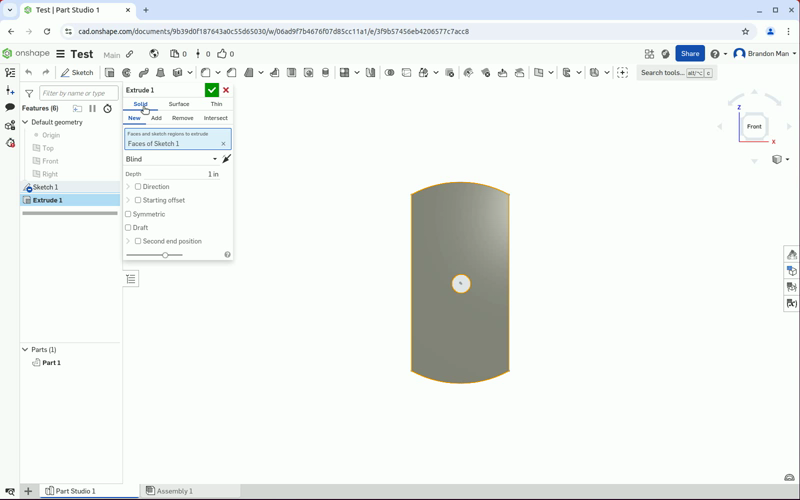
click(143, 106)
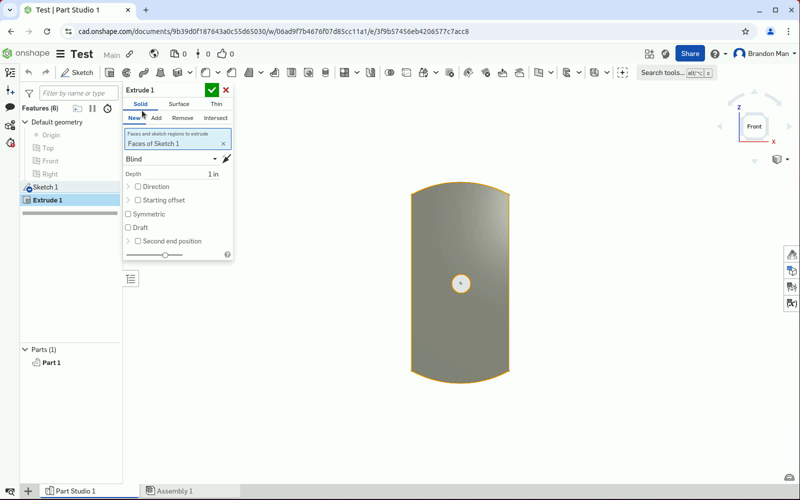
mouse_move(137, 120)
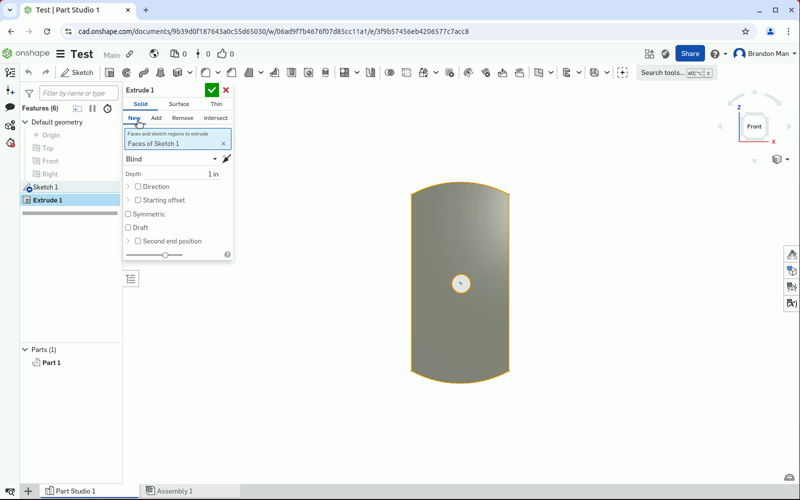
click(137, 120)
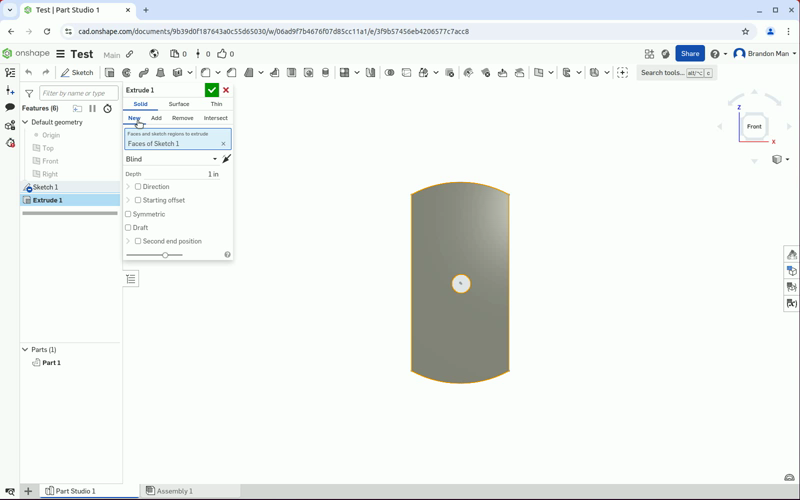
key(tab, 4)
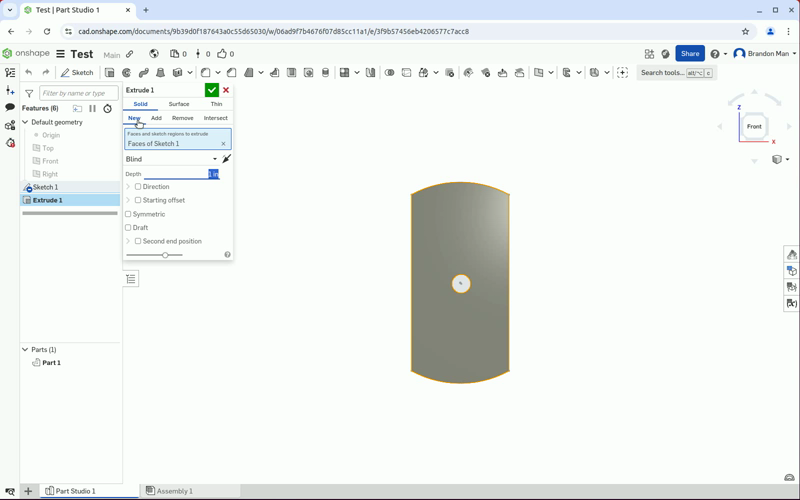
text(2.407)
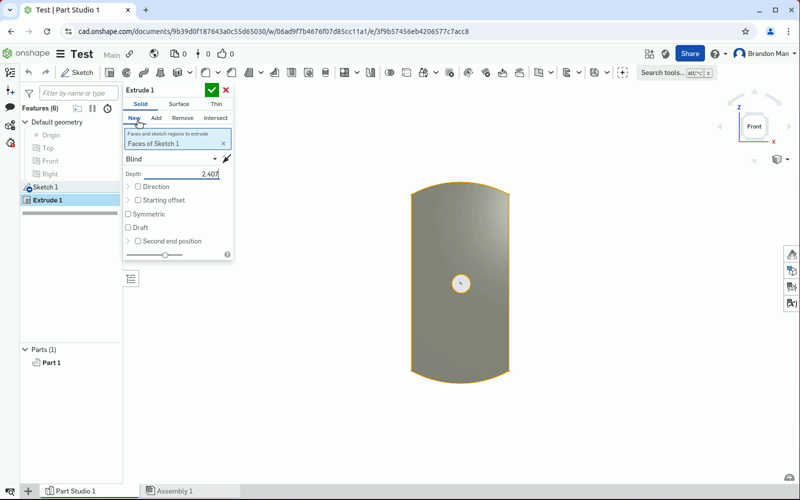
key(enter)
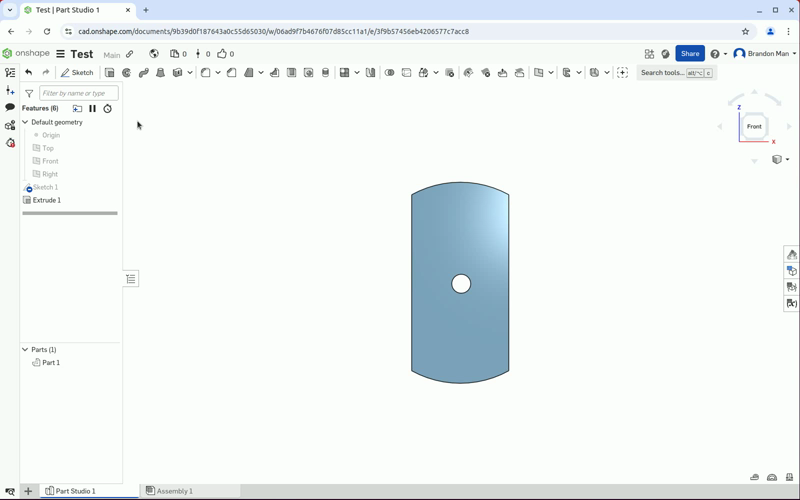
key(shift+h)
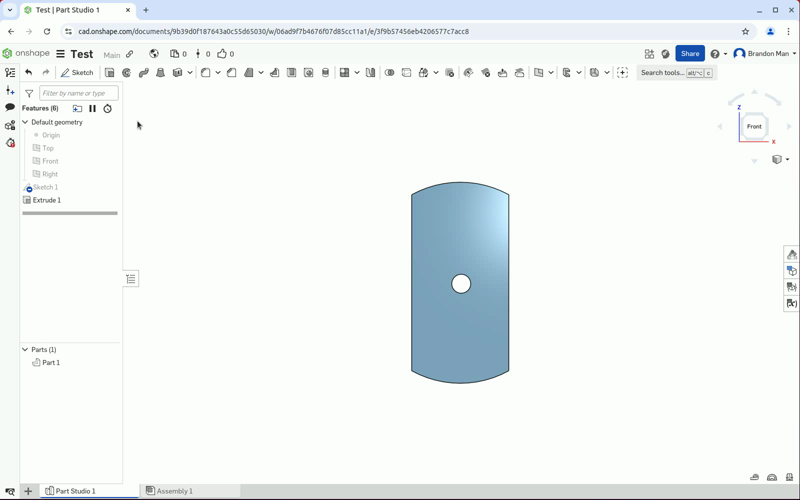
key(shift+h)
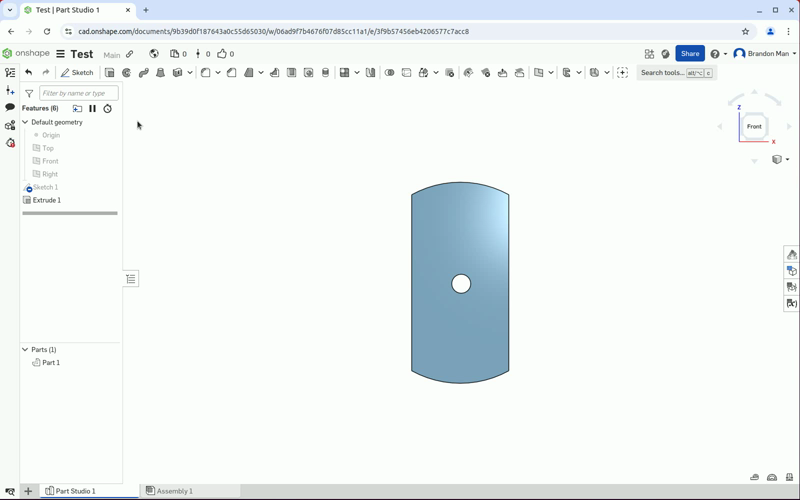
mouse_move(73, 189)
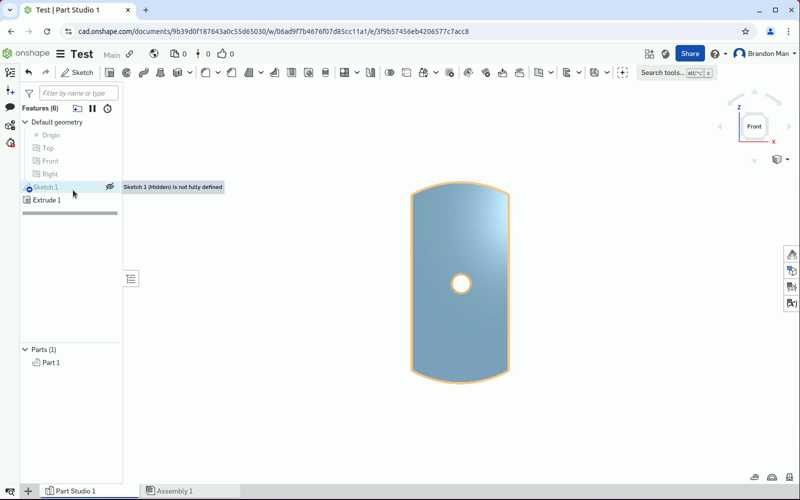
click(73, 189)
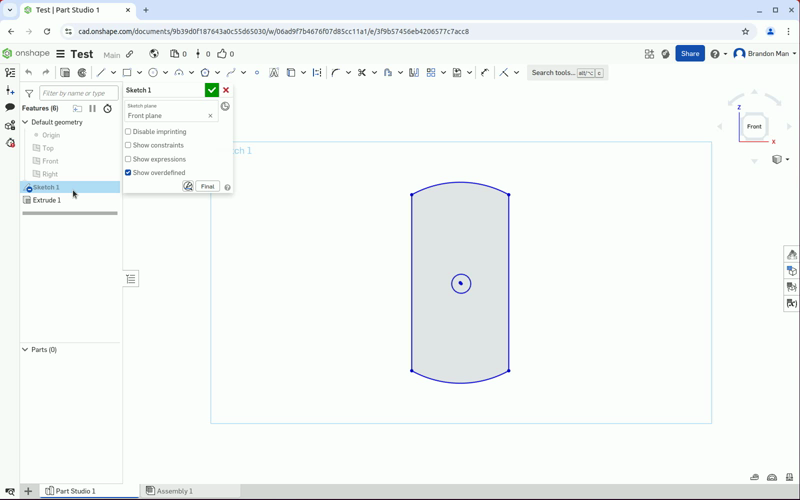
mouse_move(229, 92)
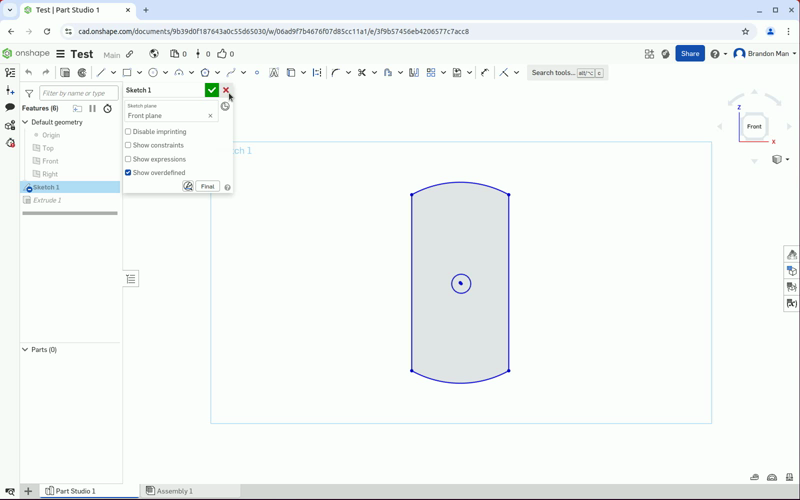
click(229, 92)
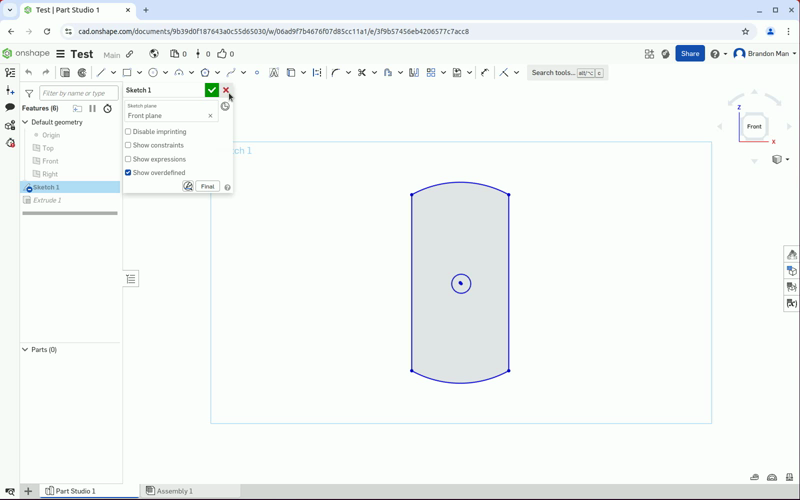
key(shift+s)
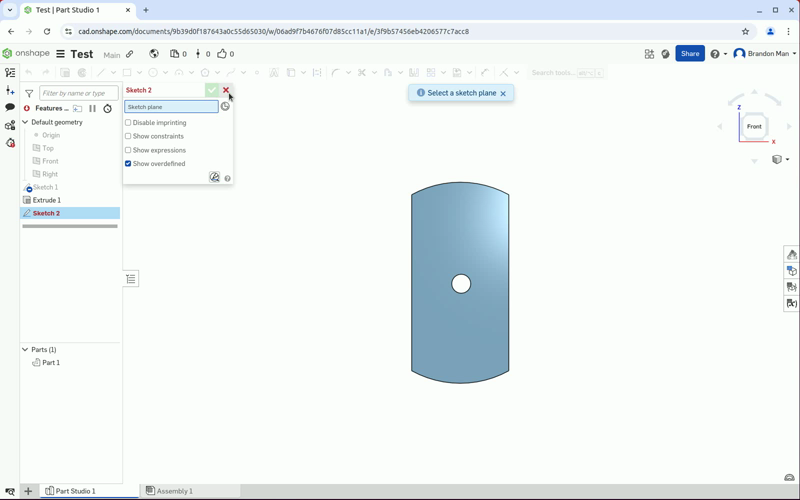
mouse_move(73, 163)
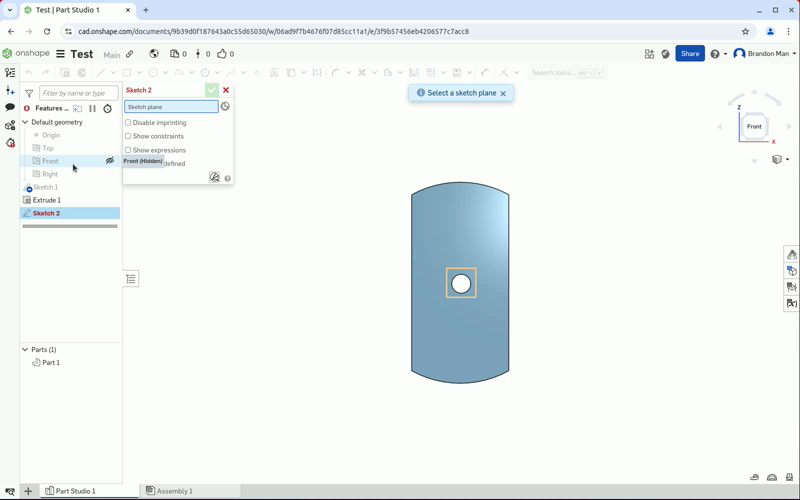
click(73, 163)
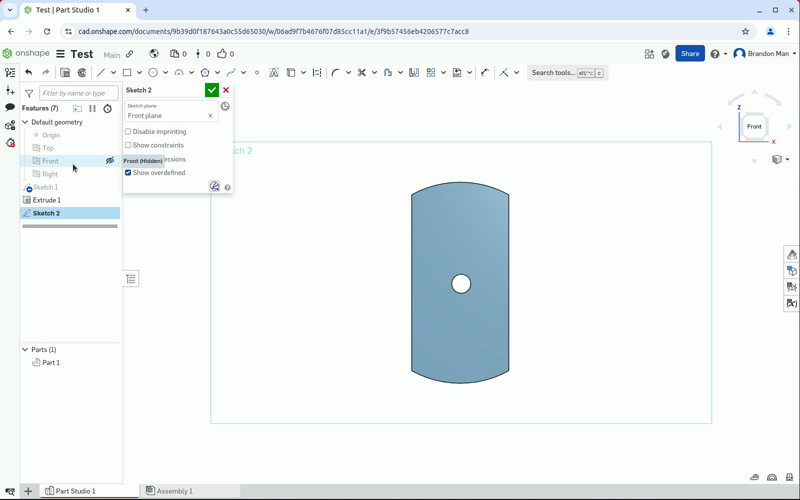
mouse_move(73, 352)
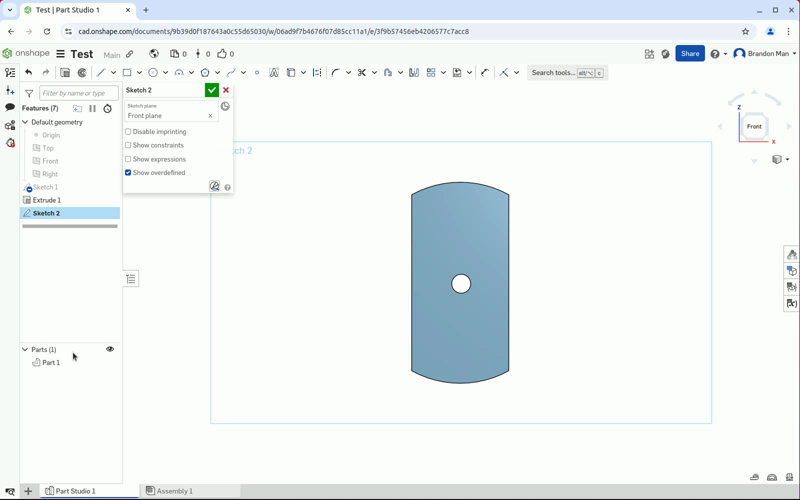
key(y)
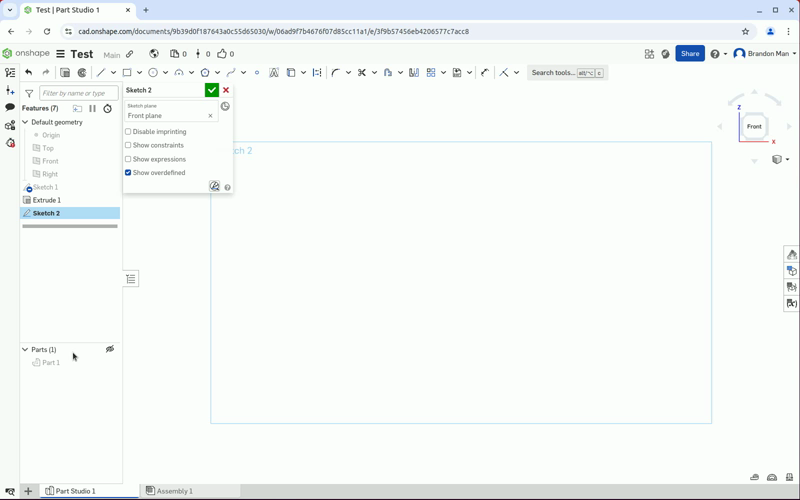
key(a)
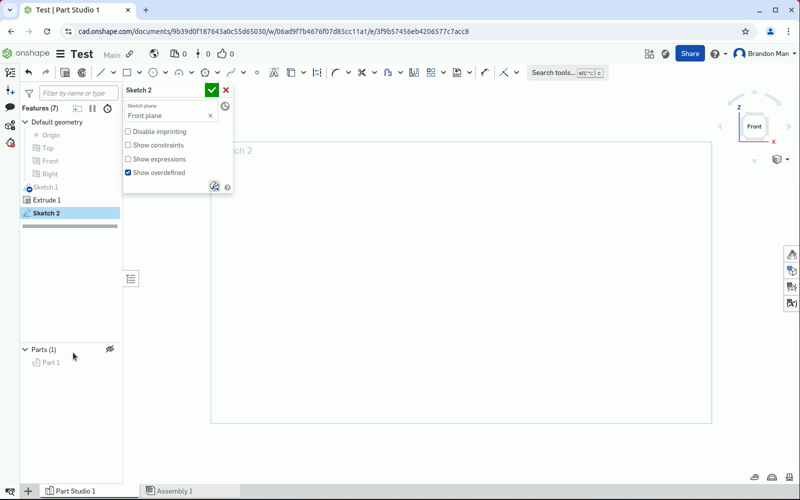
key_down(shift)
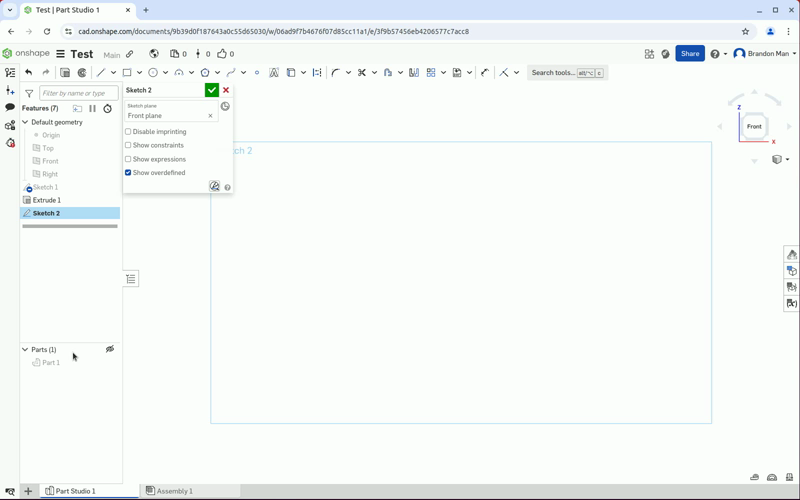
mouse_move(411, 195)
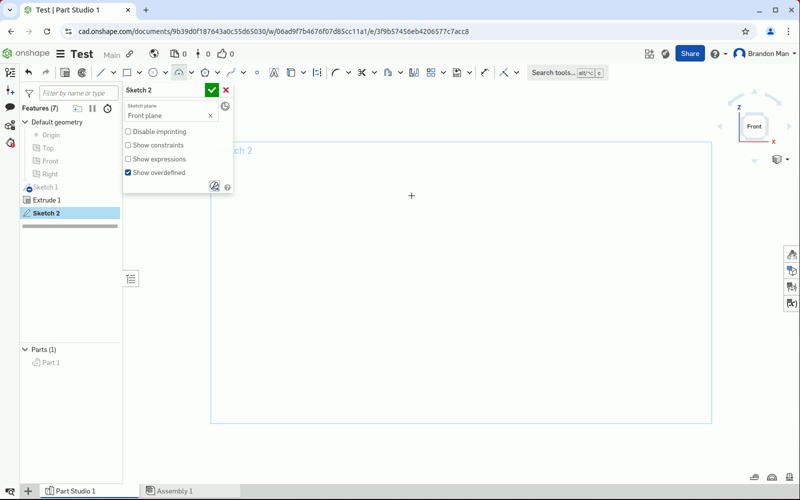
click(411, 195)
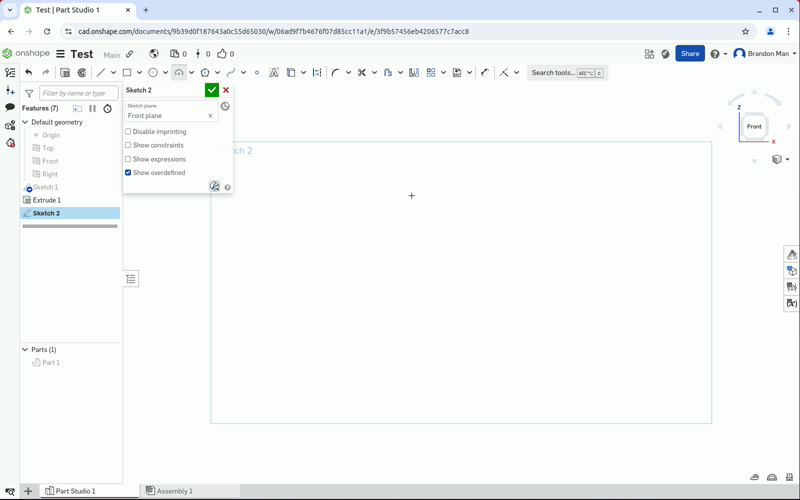
key_up(shift)
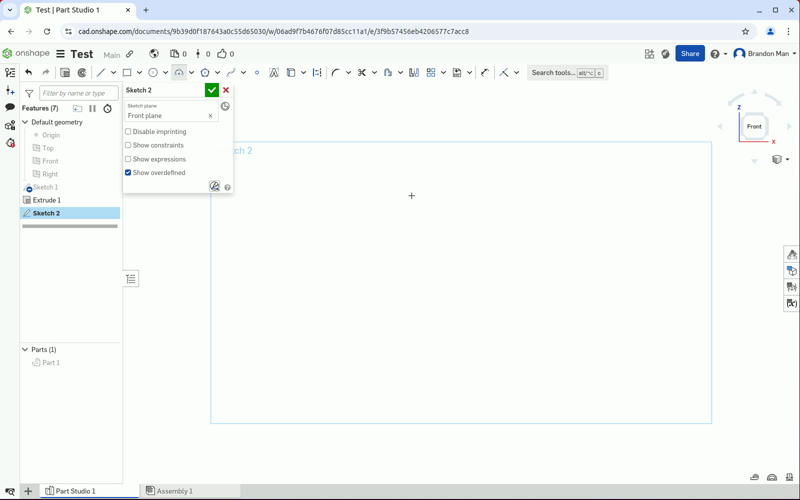
key_down(shift)
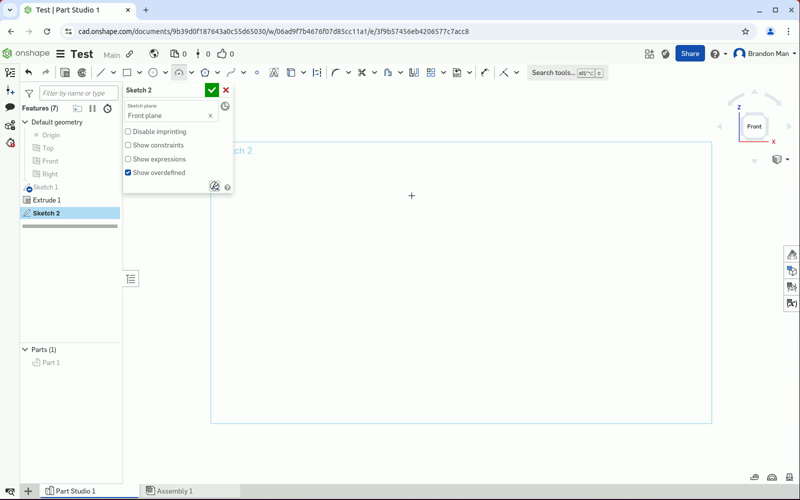
mouse_move(509, 195)
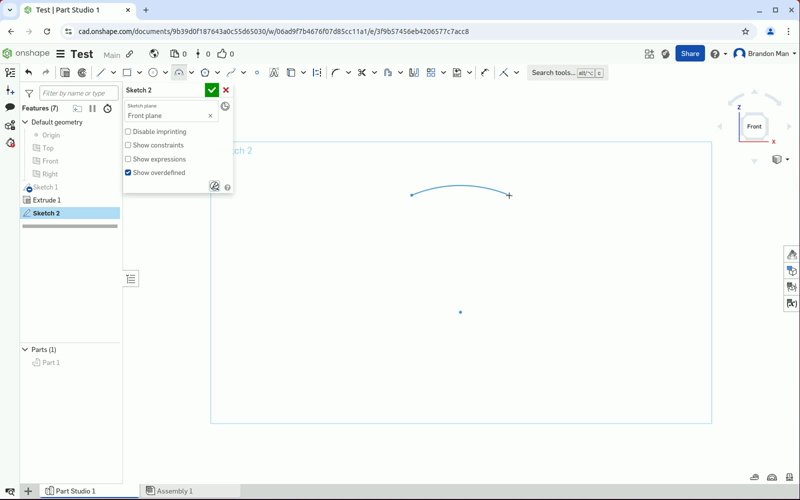
click(509, 195)
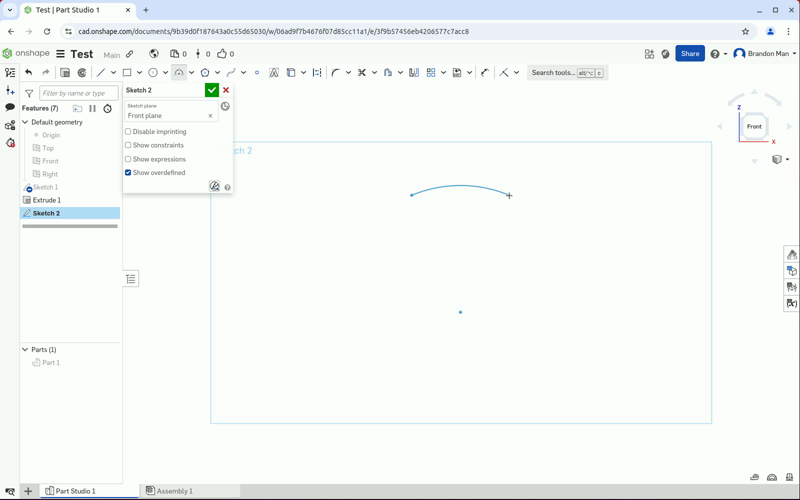
mouse_move(460, 182)
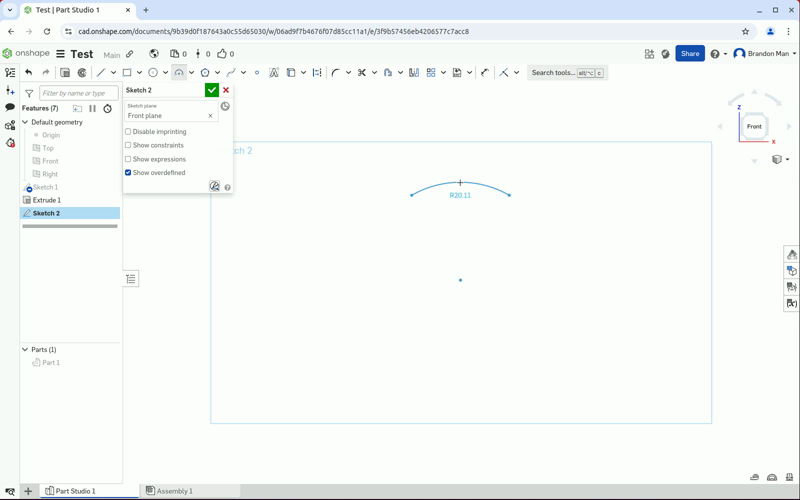
click(460, 182)
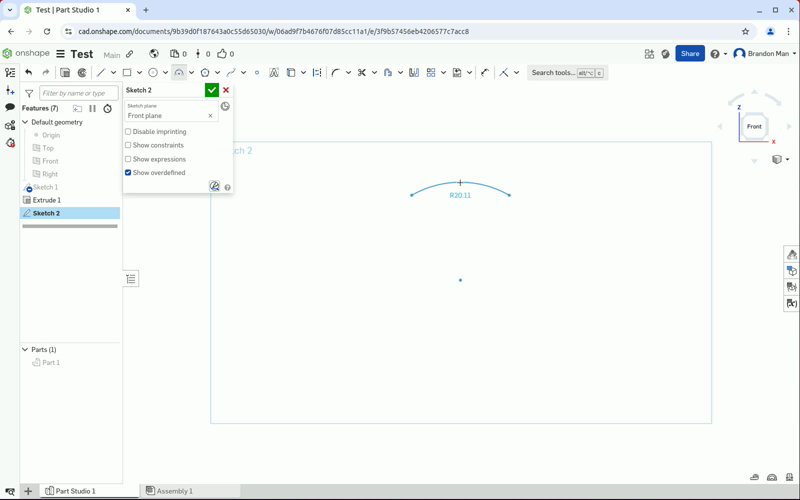
key_up(shift)
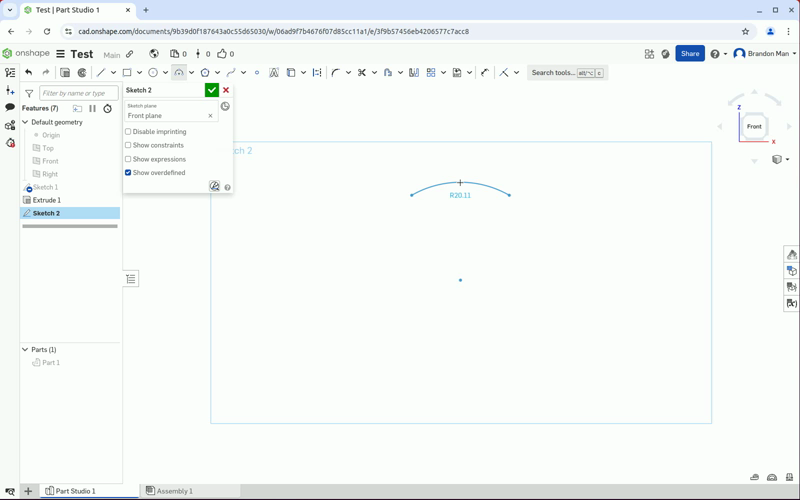
key(esc)
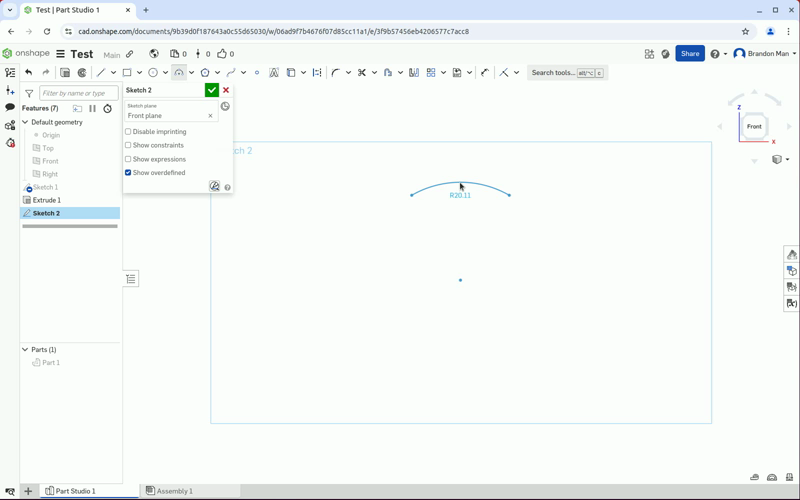
key(l)
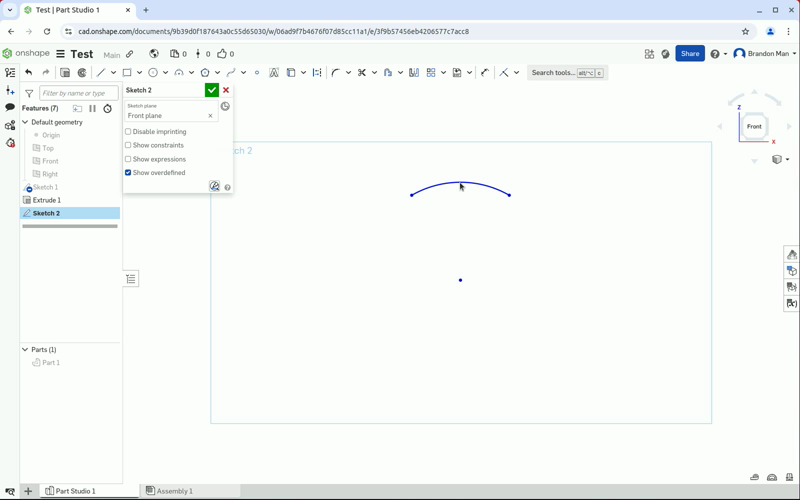
mouse_move(509, 195)
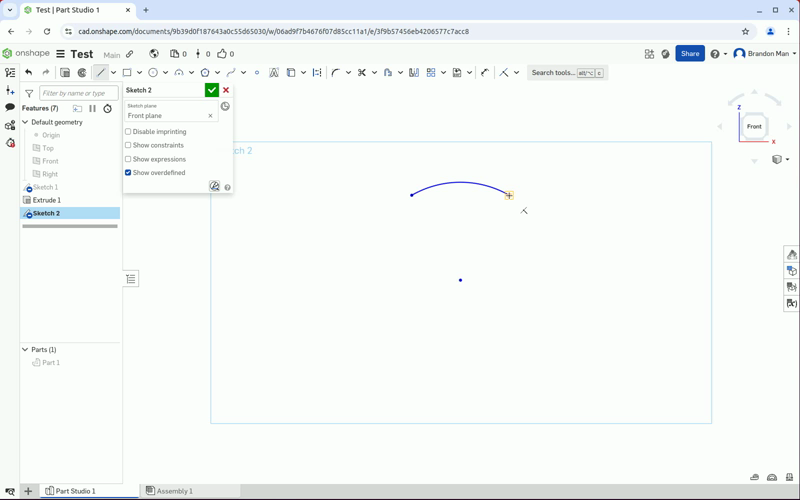
click(509, 195)
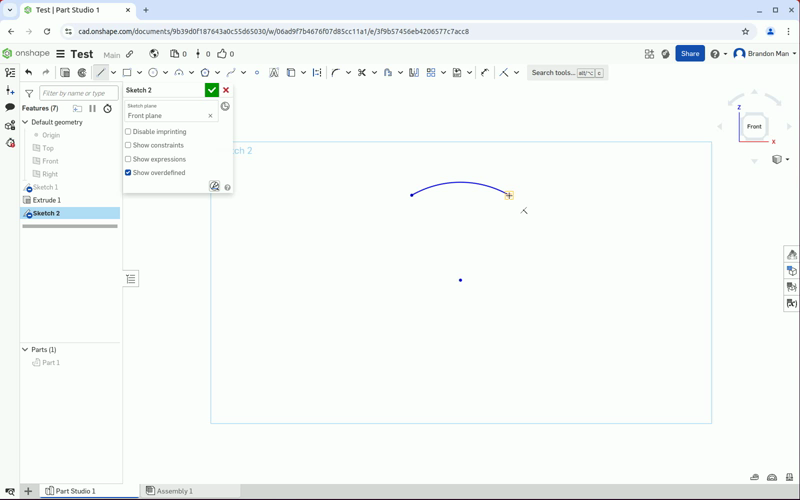
key_down(shift)
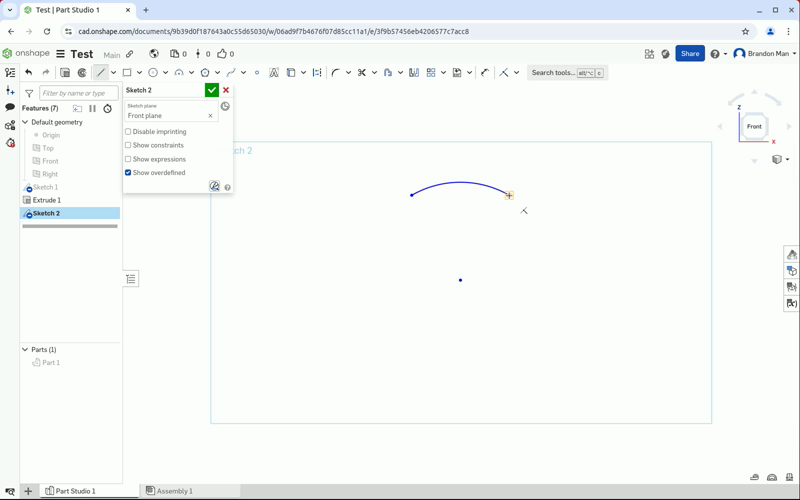
mouse_move(539, 195)
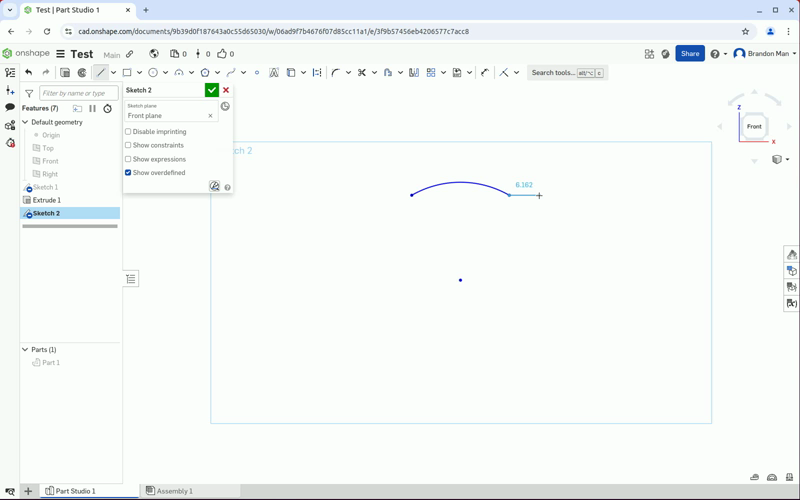
mouse_move(509, 181)
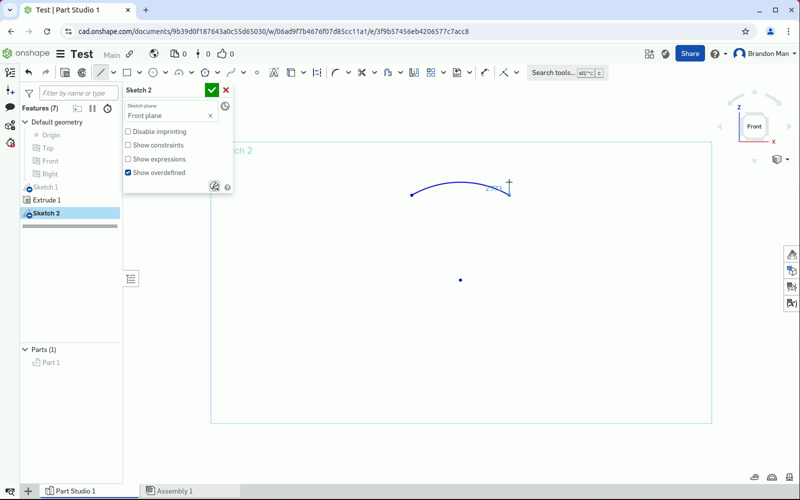
click(509, 181)
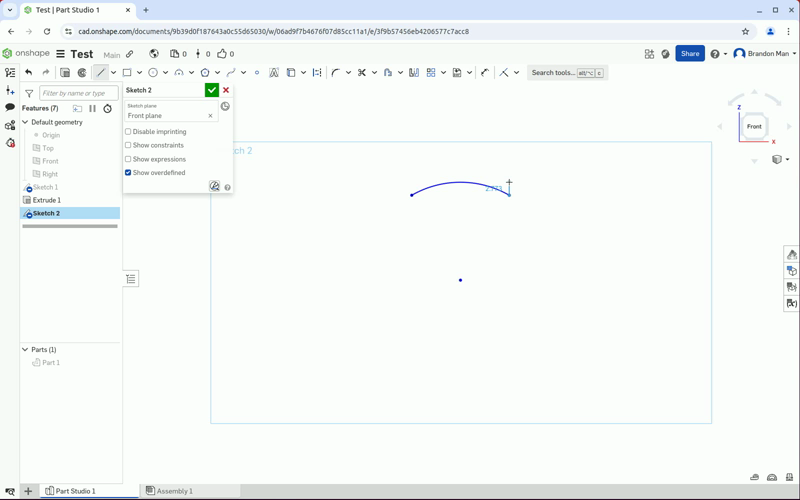
key_up(shift)
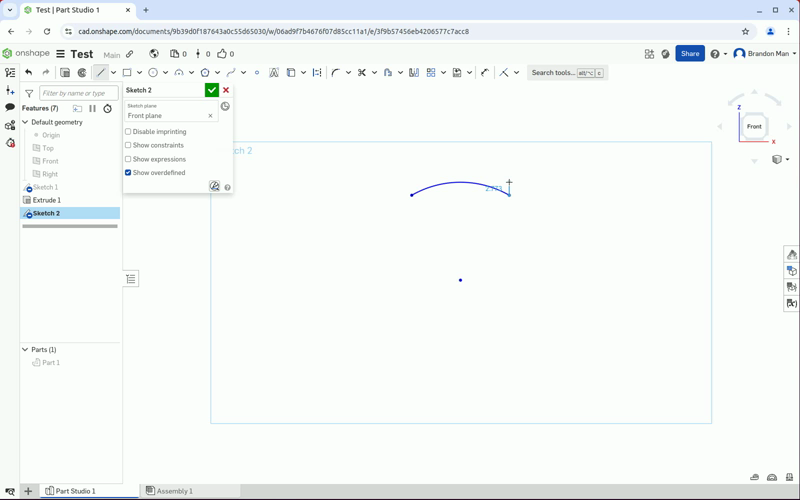
key(esc)
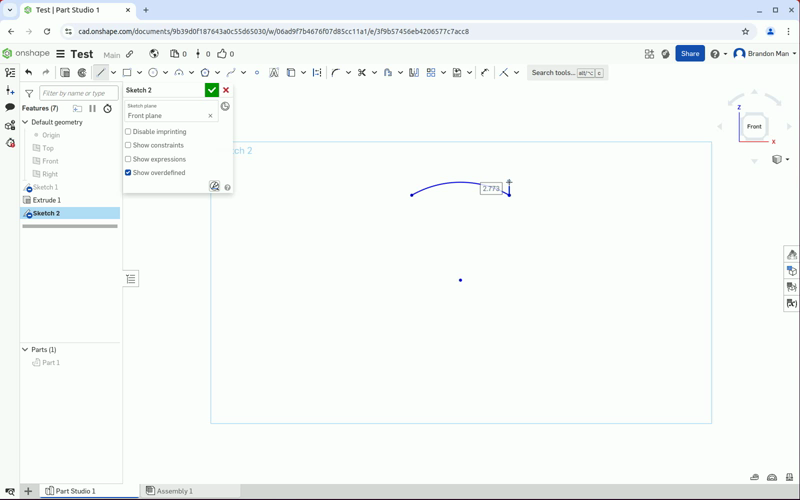
key(a)
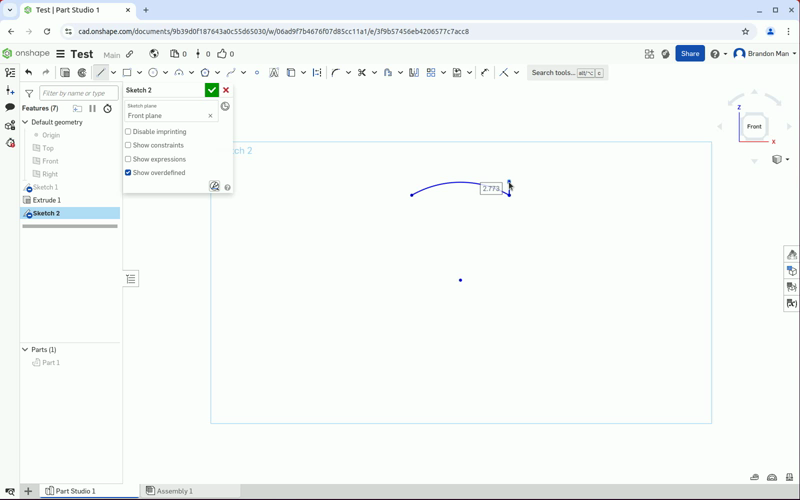
mouse_move(509, 181)
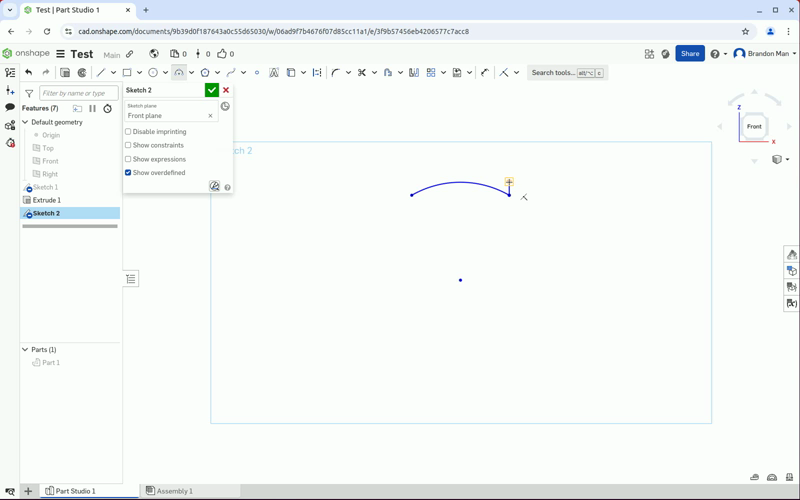
click(509, 181)
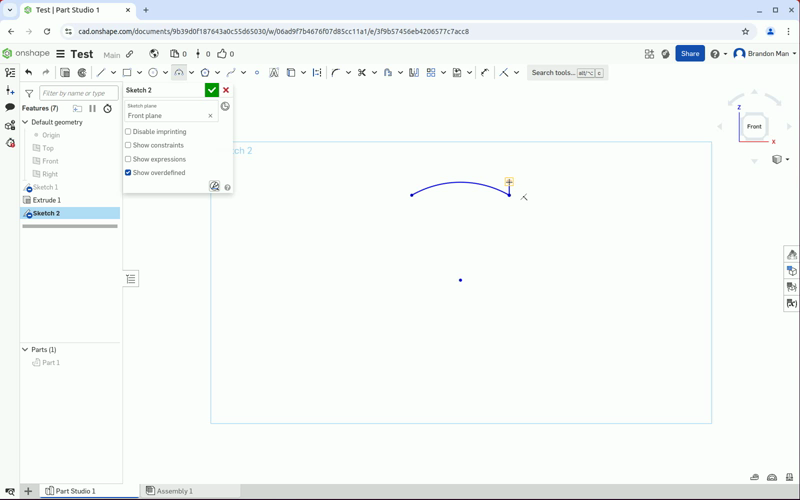
key_down(shift)
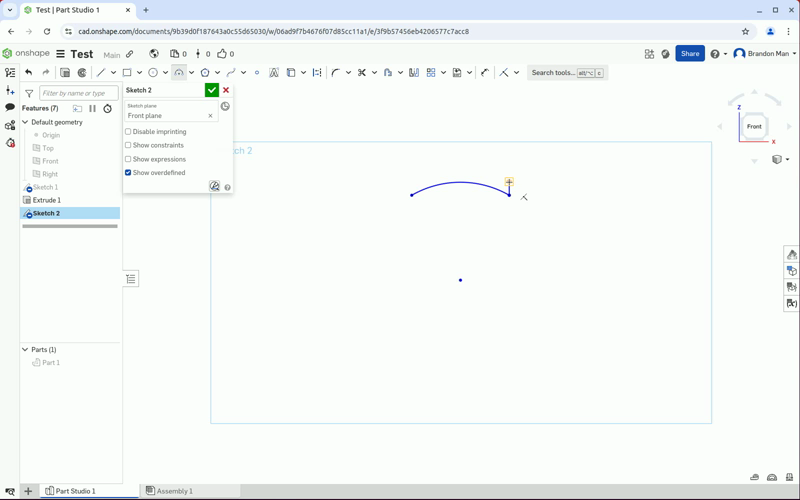
mouse_move(411, 181)
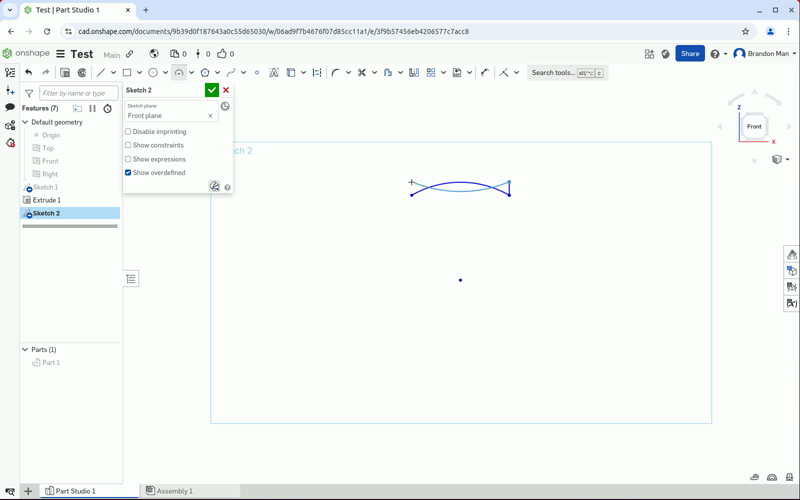
click(411, 181)
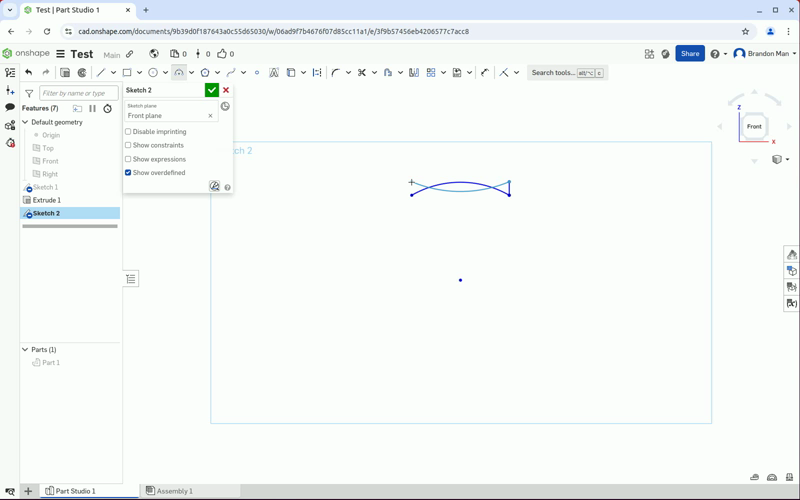
mouse_move(460, 170)
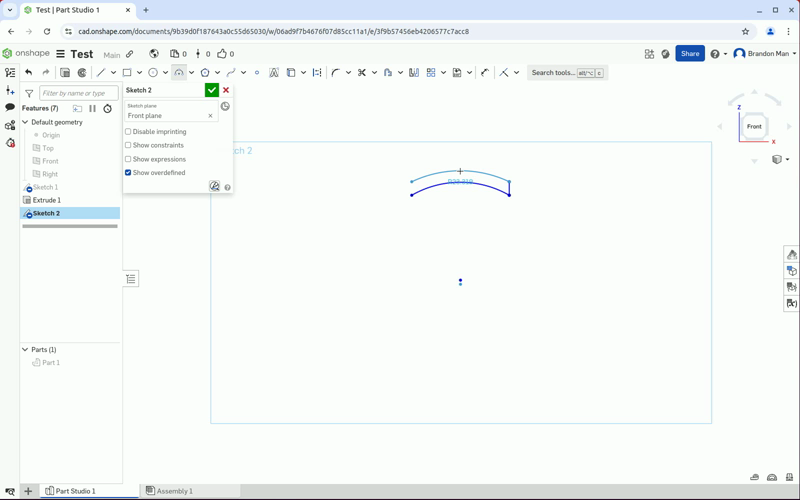
click(460, 170)
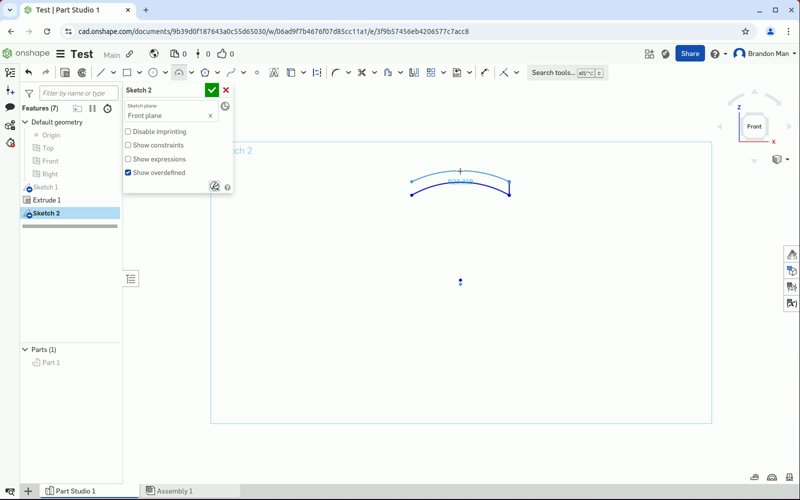
key_up(shift)
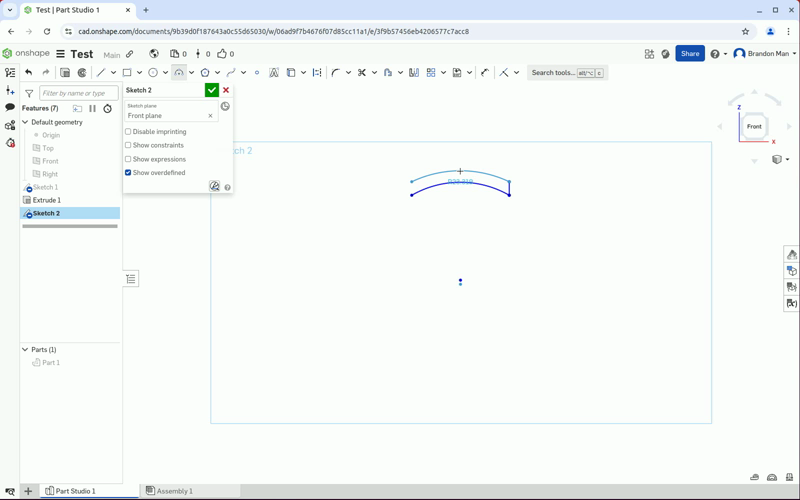
key(esc)
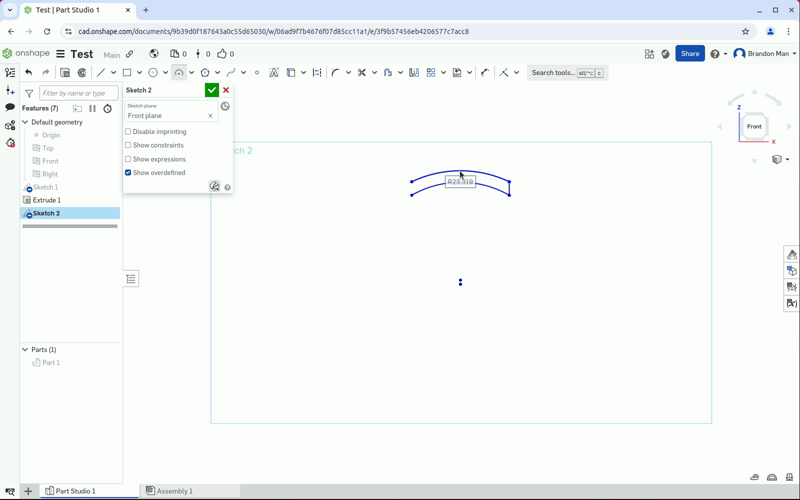
key(l)
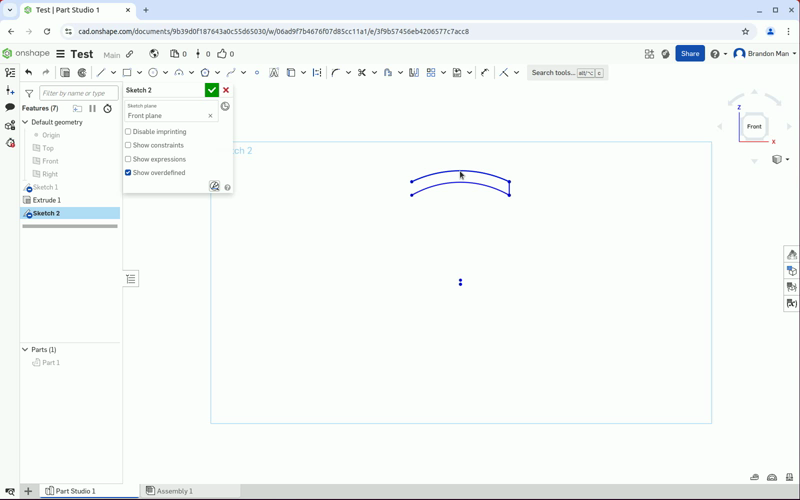
mouse_move(411, 181)
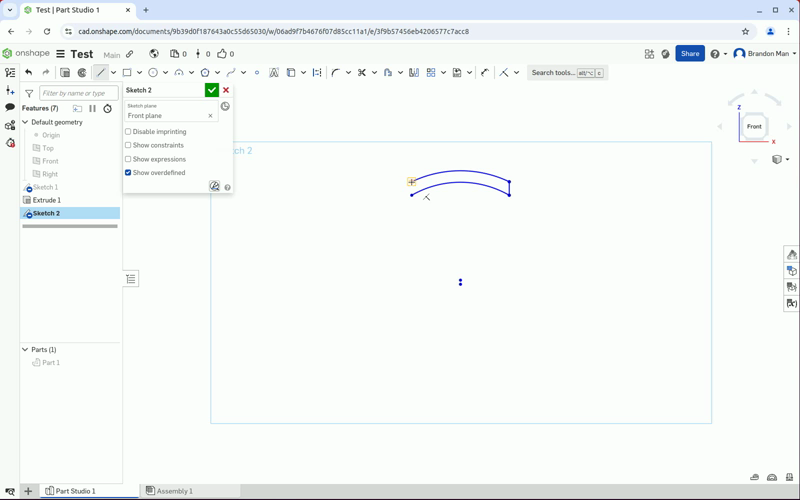
click(411, 181)
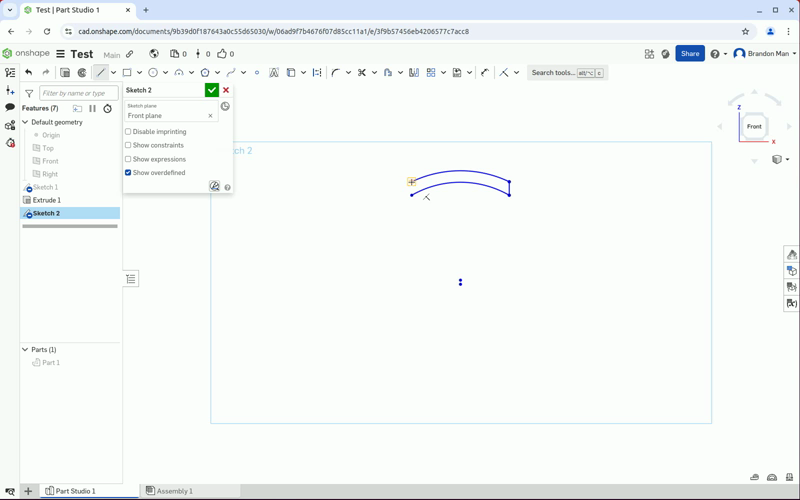
mouse_move(441, 181)
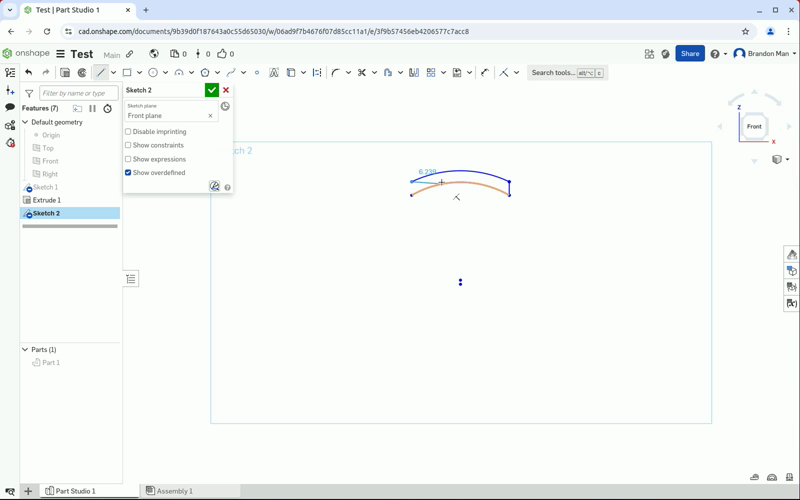
key_down(shift)
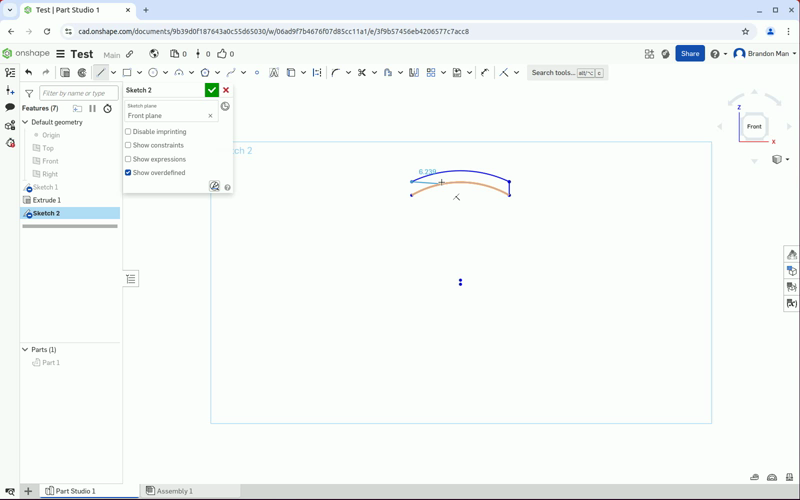
mouse_move(411, 195)
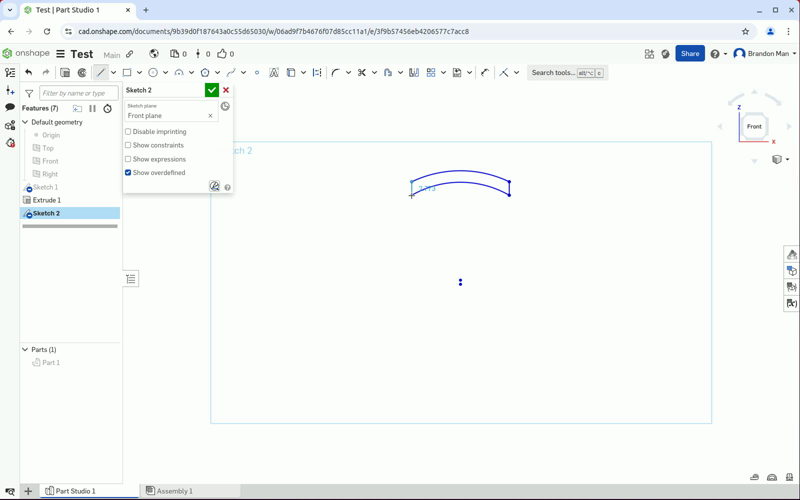
key_up(shift)
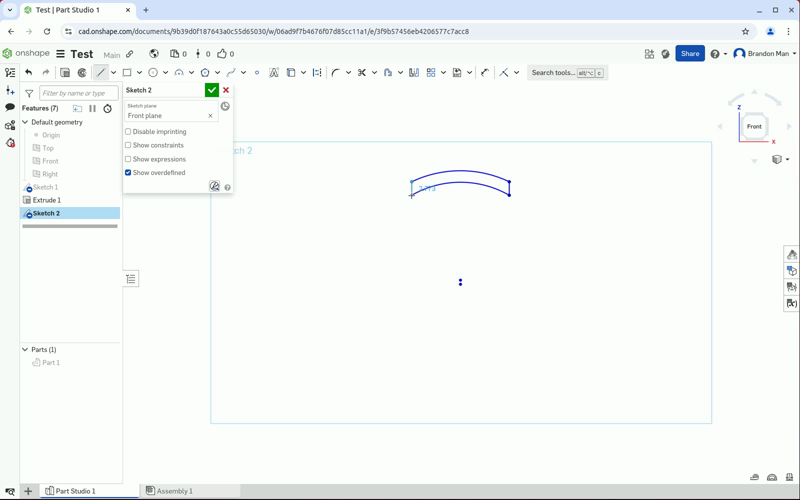
click(411, 195)
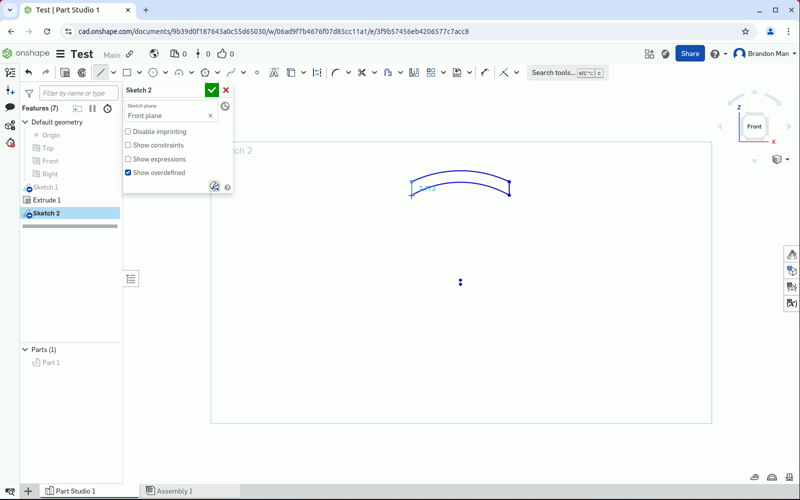
key(esc)
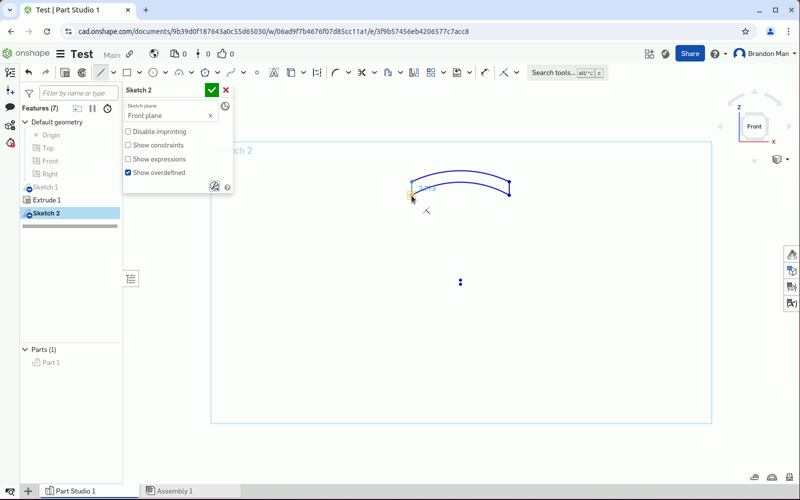
mouse_move(440, 174)
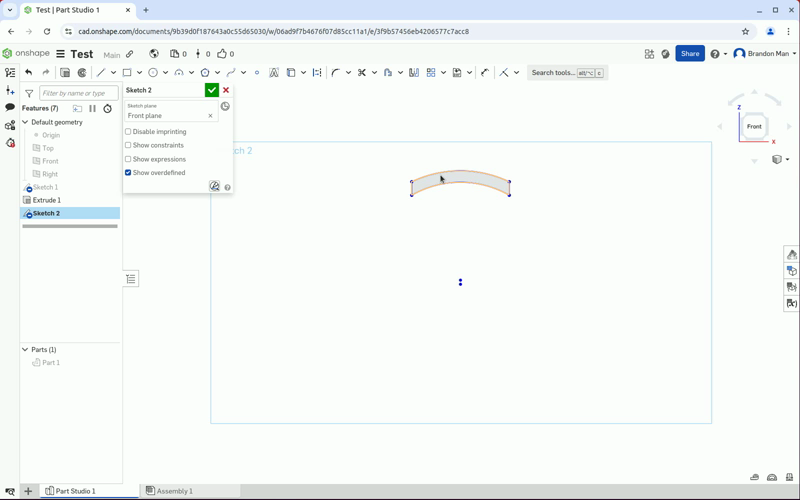
scroll(6)
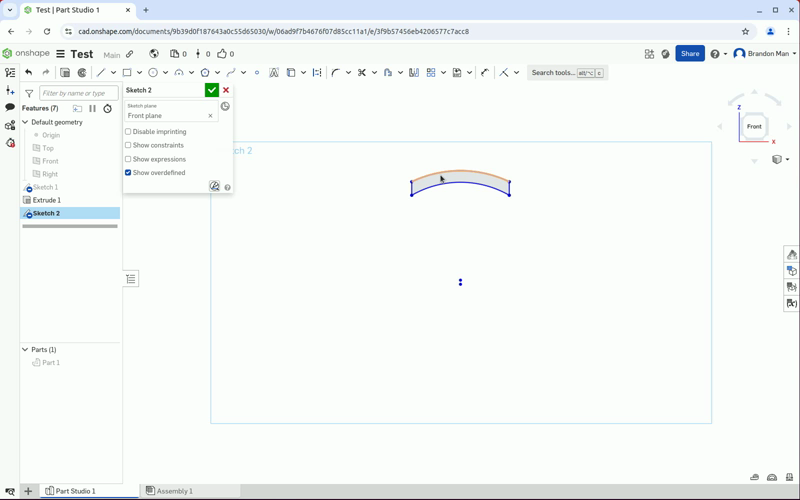
scroll(6)
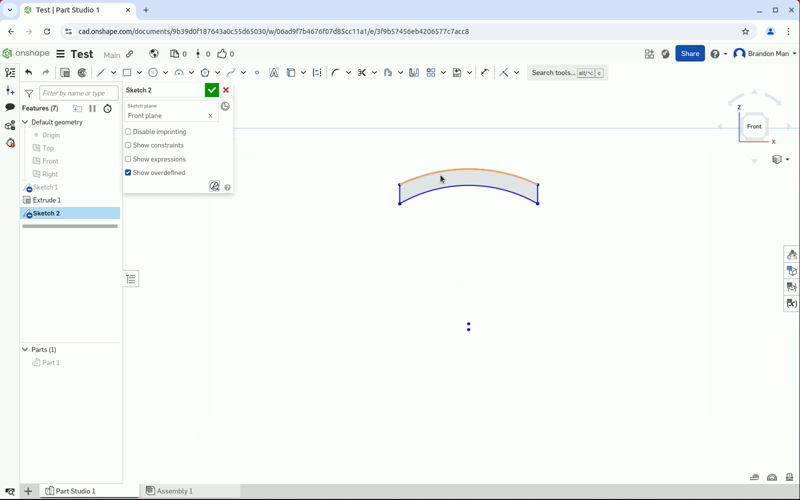
scroll(6)
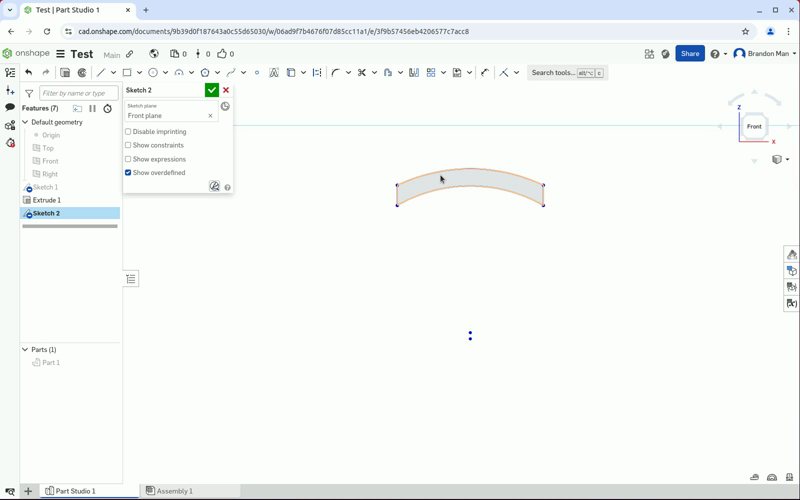
scroll(6)
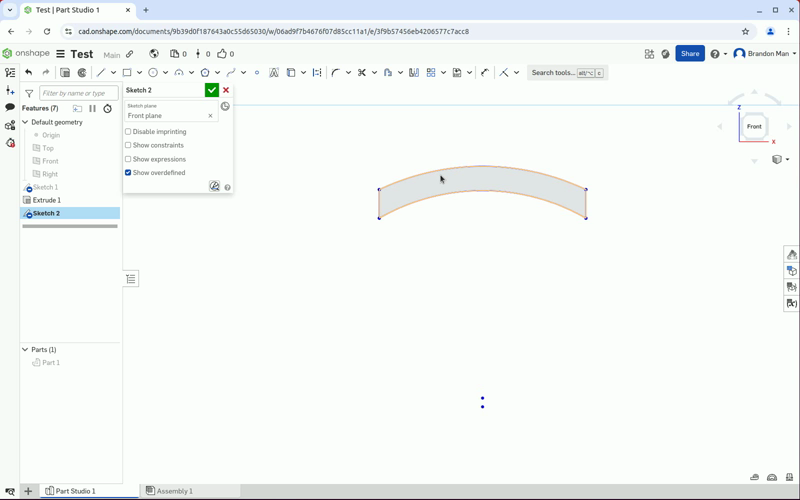
scroll(6)
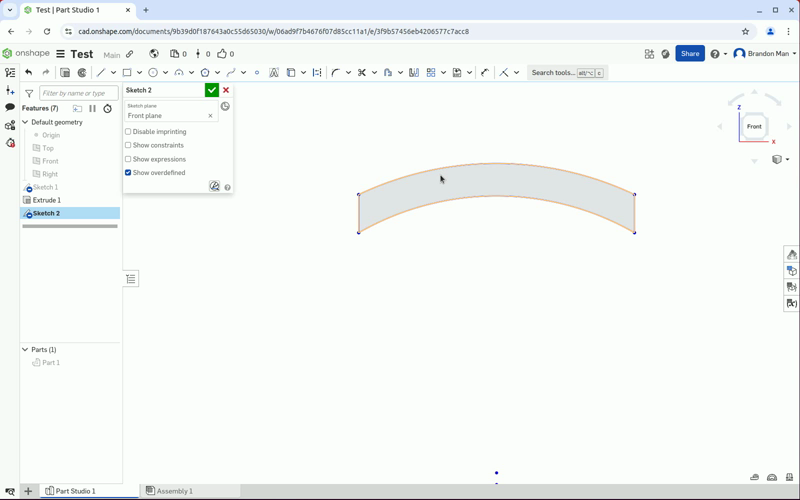
scroll(6)
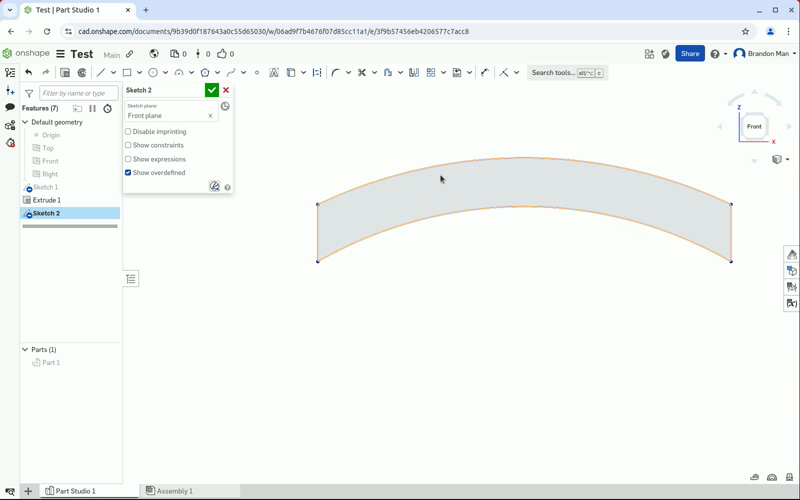
scroll(6)
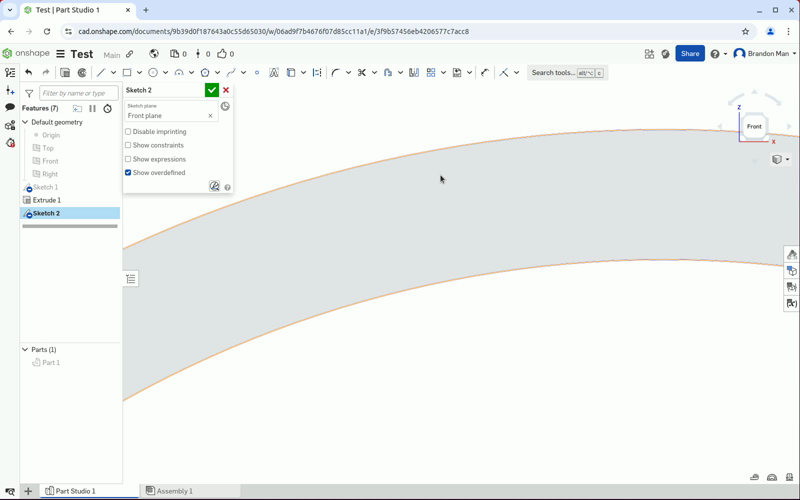
click(440, 174)
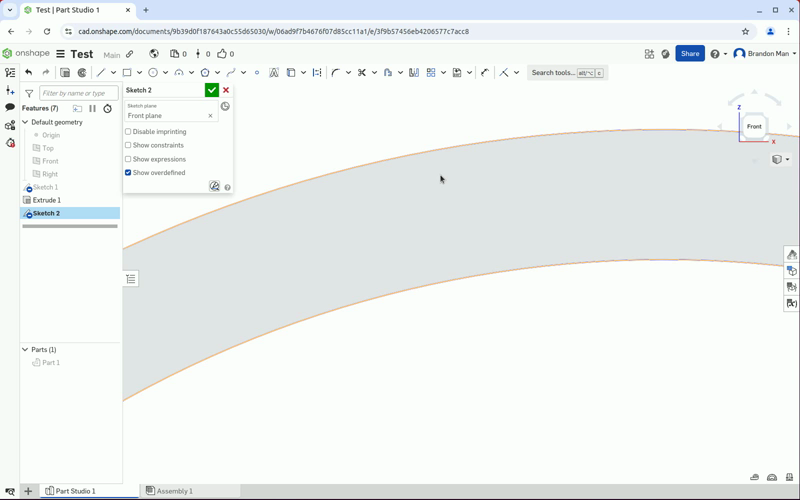
scroll(-6)
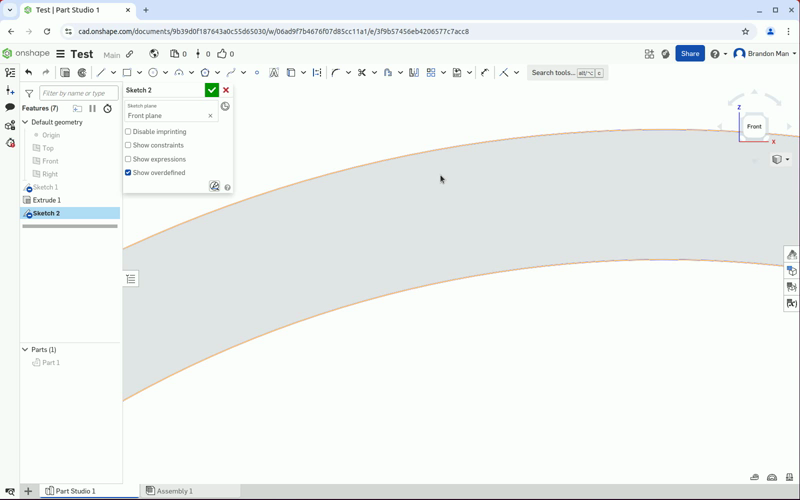
scroll(-6)
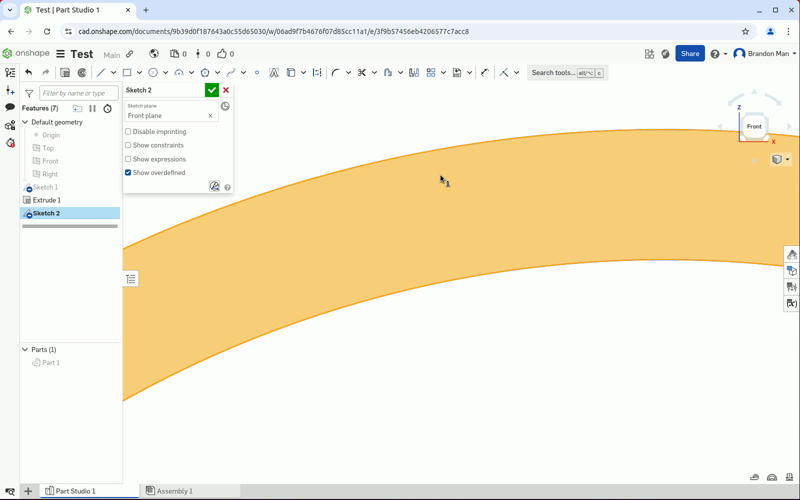
scroll(-6)
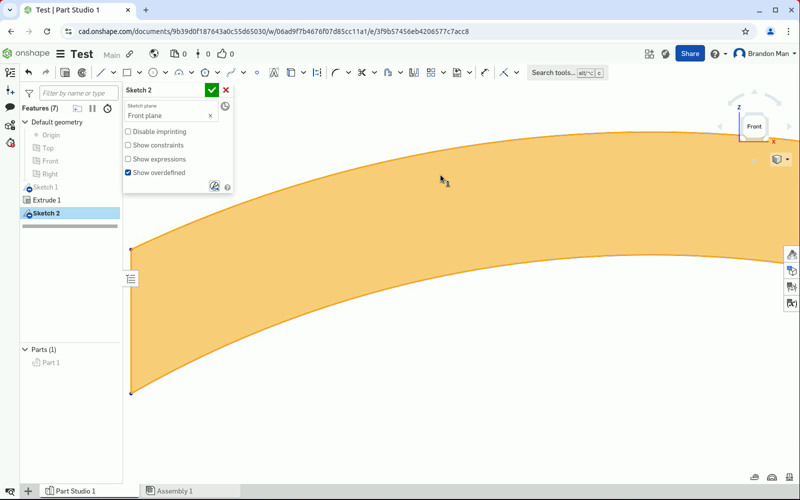
scroll(-6)
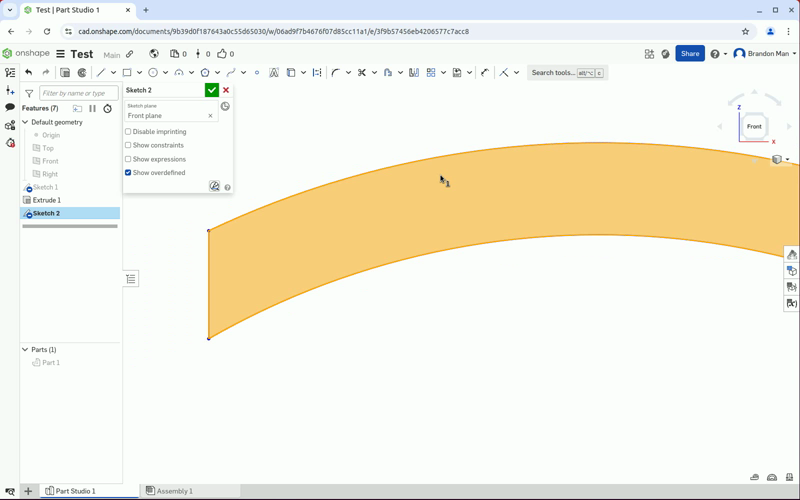
scroll(-6)
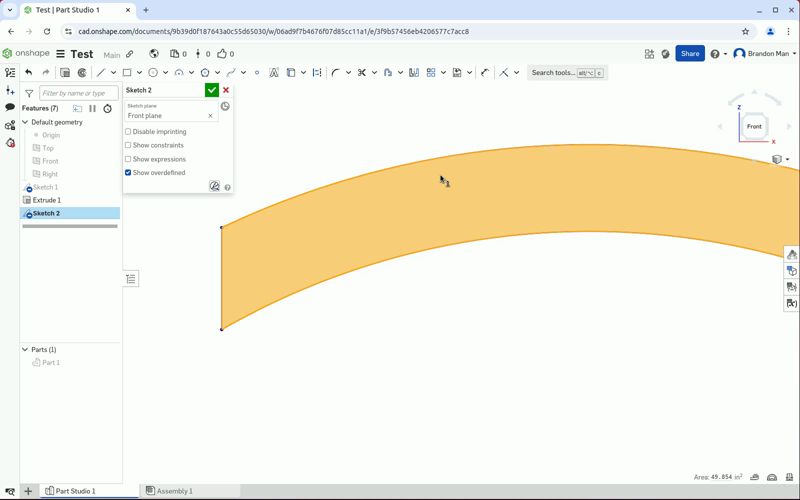
scroll(-6)
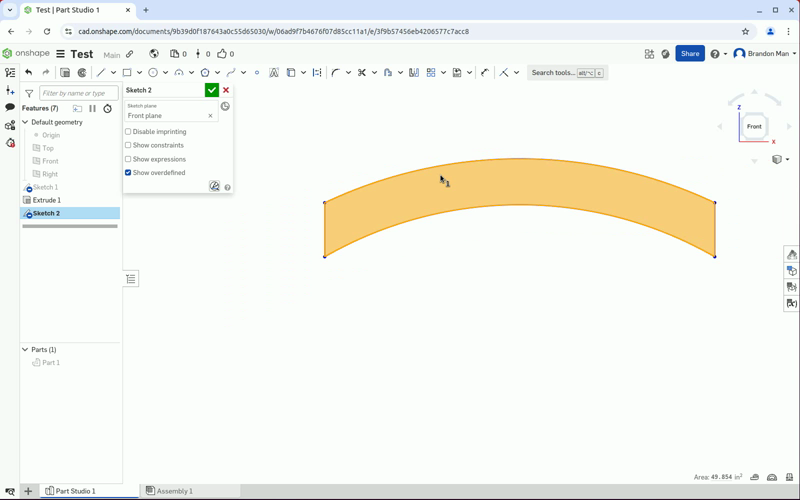
scroll(-6)
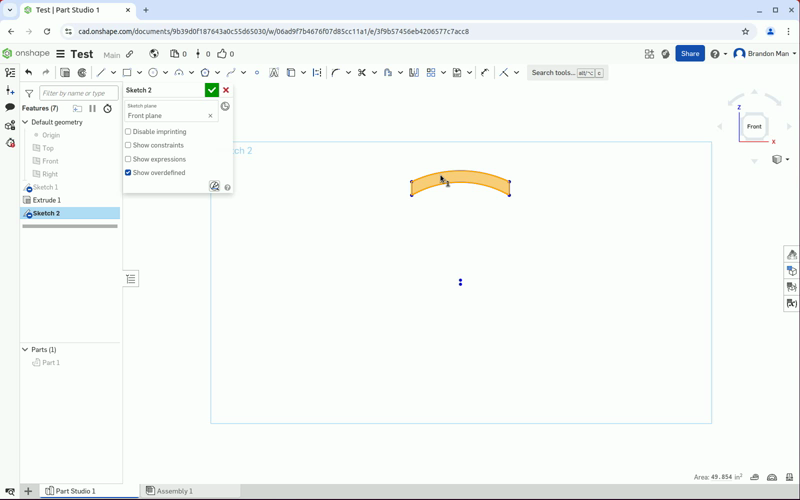
mouse_move(73, 352)
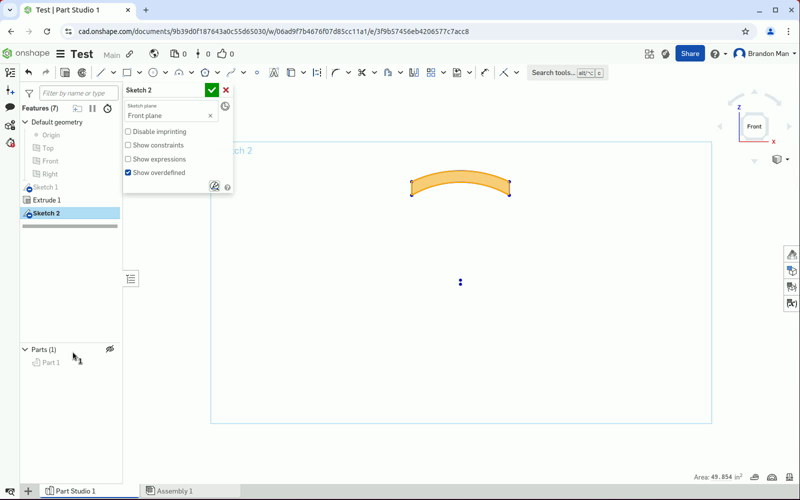
key(shift+y)
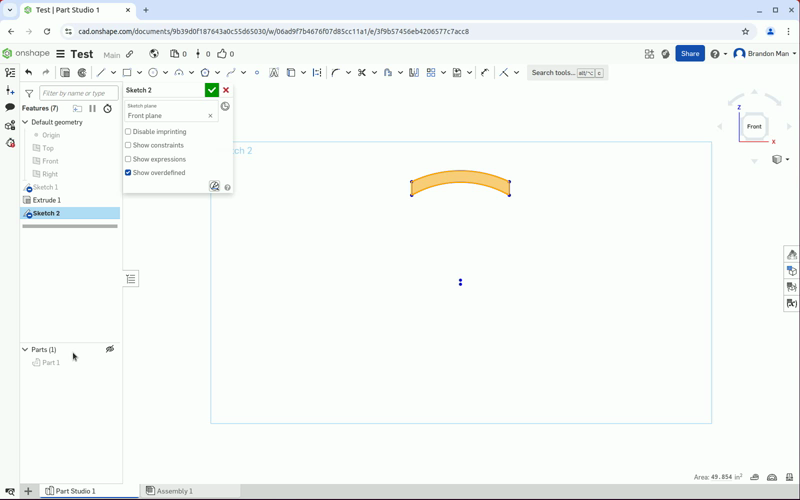
key(shift+e)
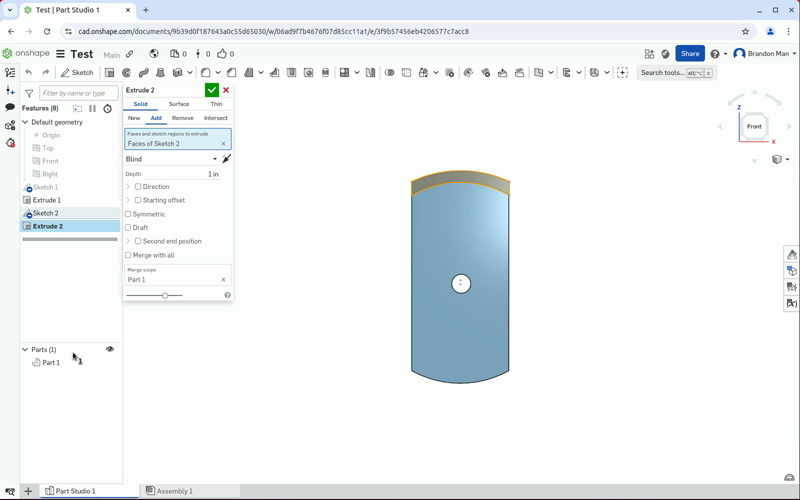
mouse_move(143, 106)
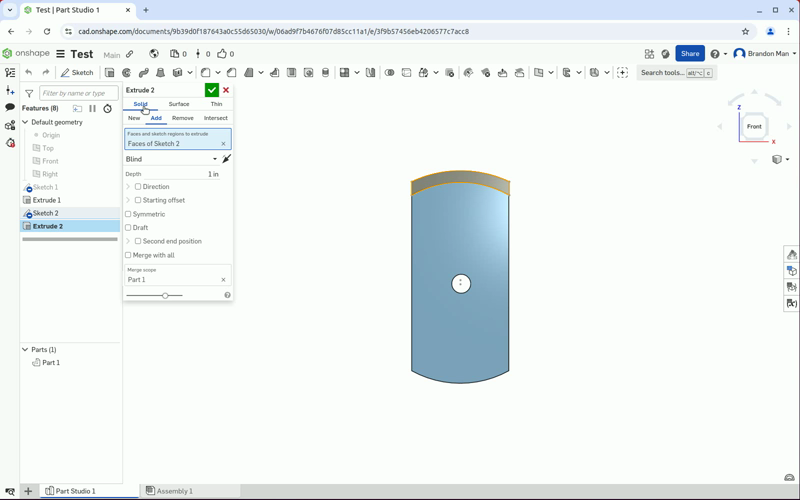
click(143, 106)
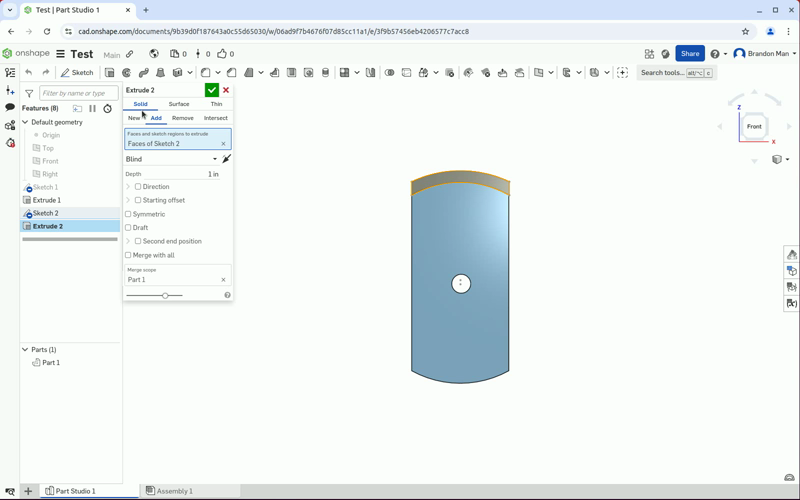
mouse_move(137, 120)
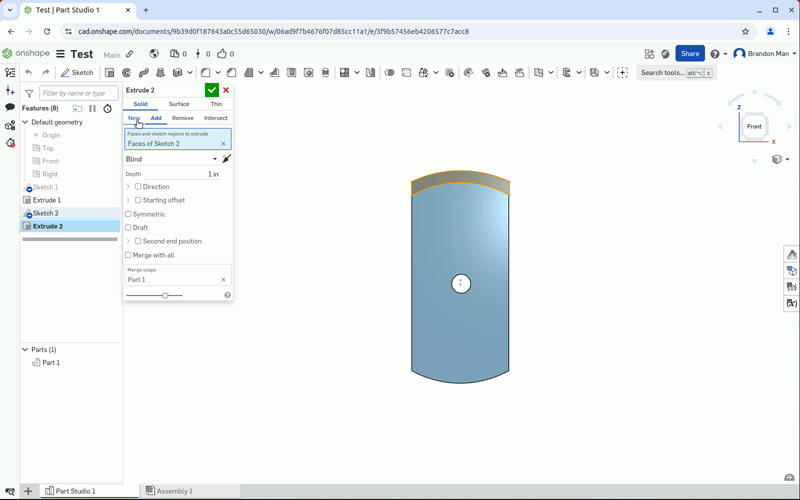
click(137, 120)
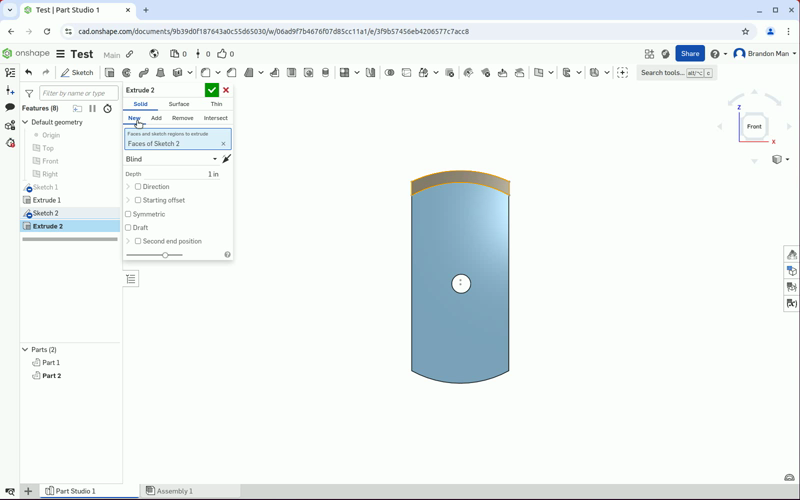
key(tab, 4)
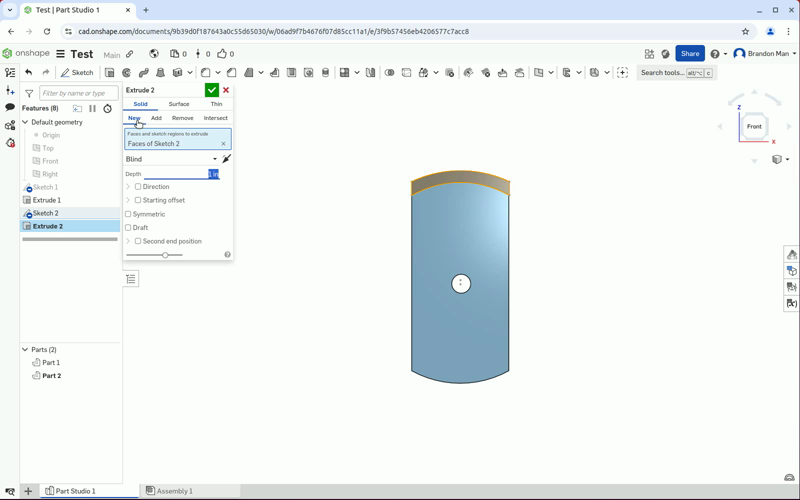
text(1.204)
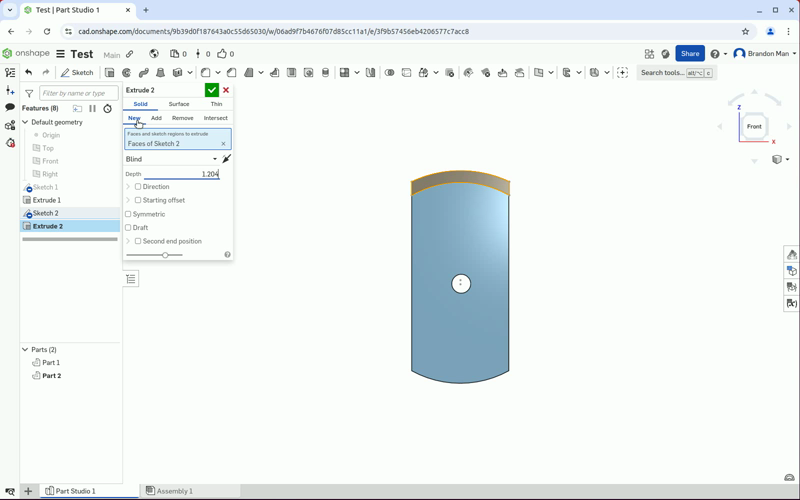
key(enter)
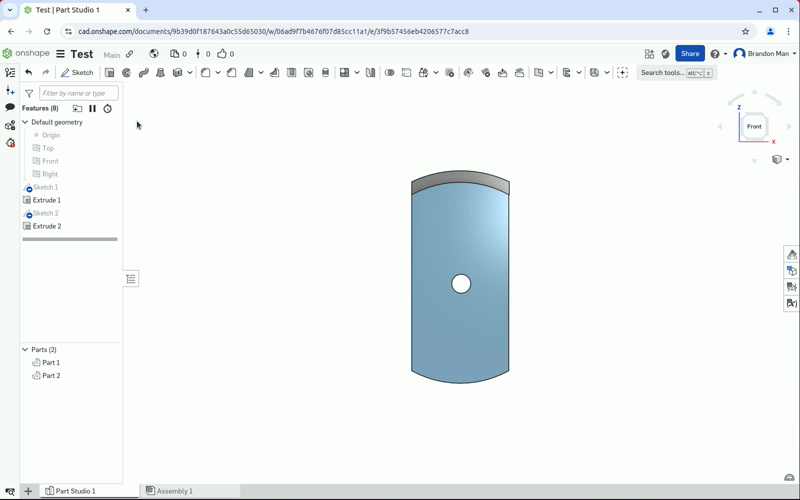
key(shift+h)
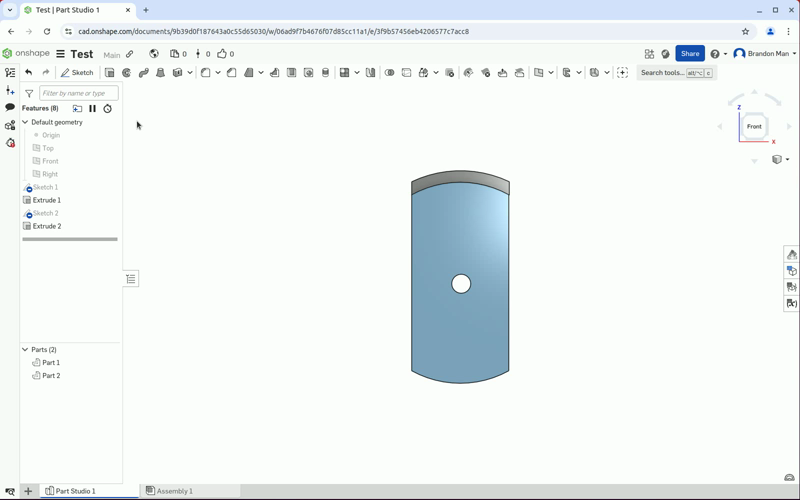
key(shift+h)
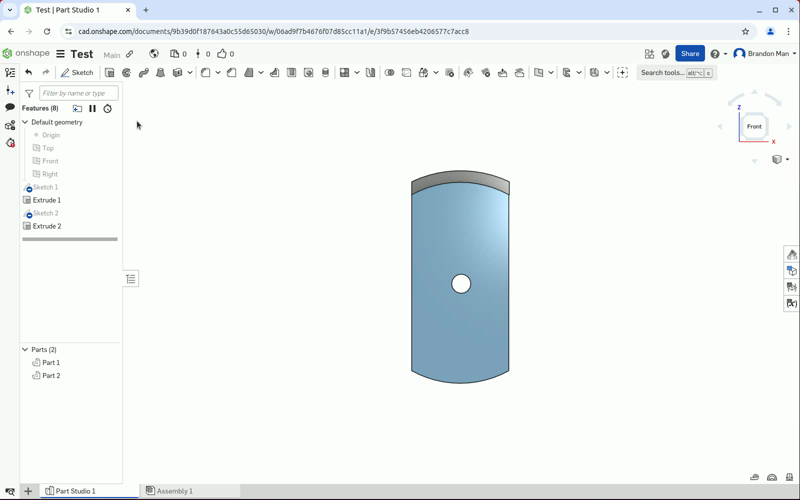
mouse_move(73, 189)
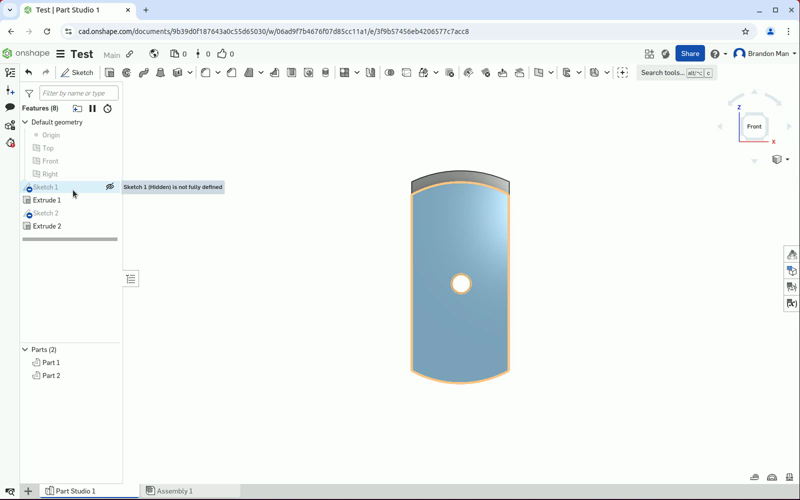
click(73, 189)
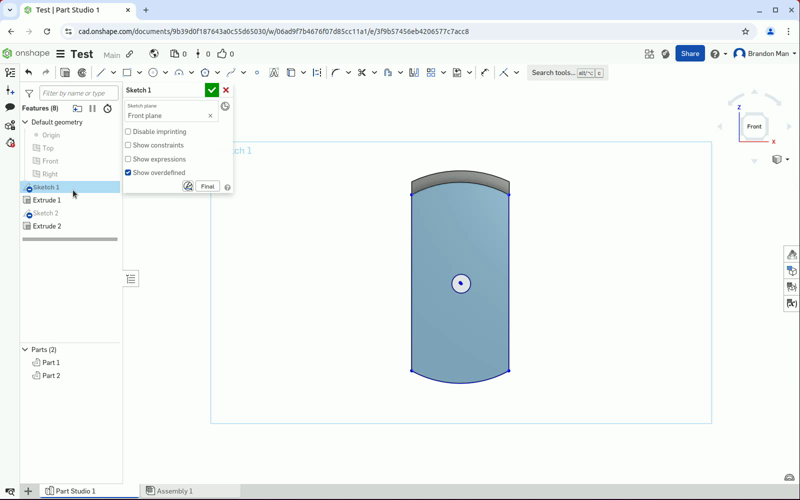
mouse_move(229, 92)
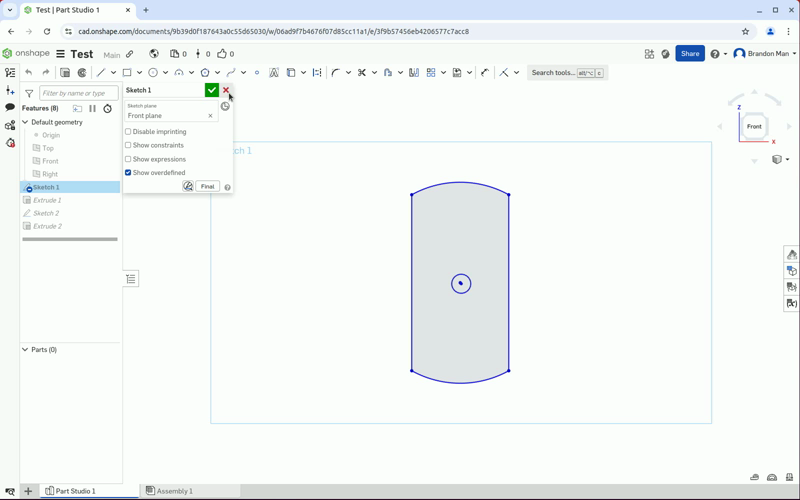
click(229, 92)
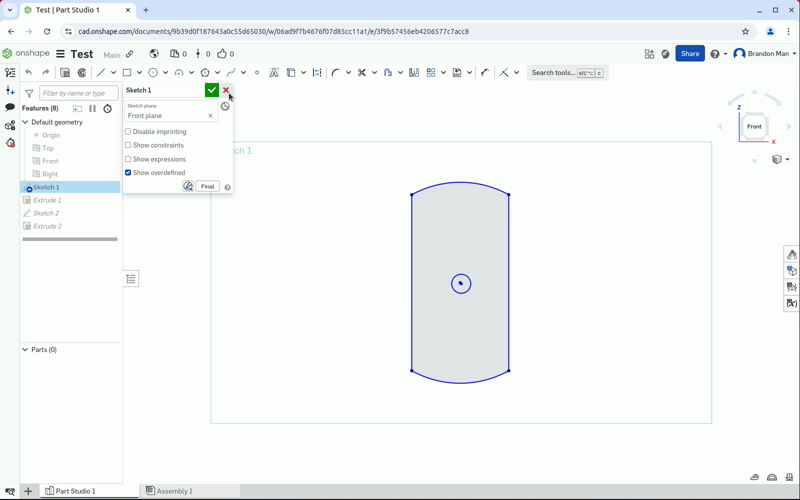
key(shift+s)
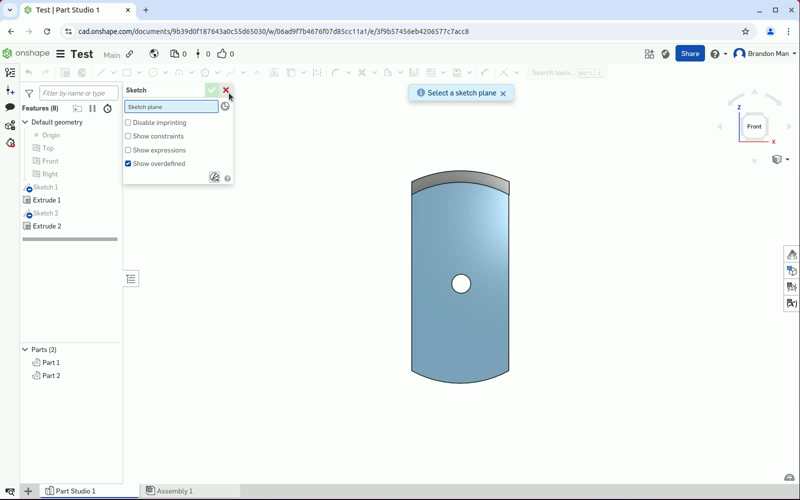
mouse_move(73, 163)
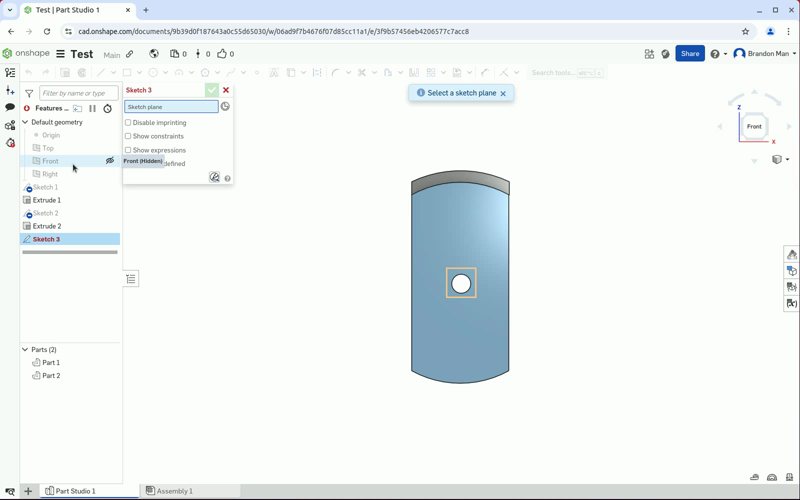
click(73, 163)
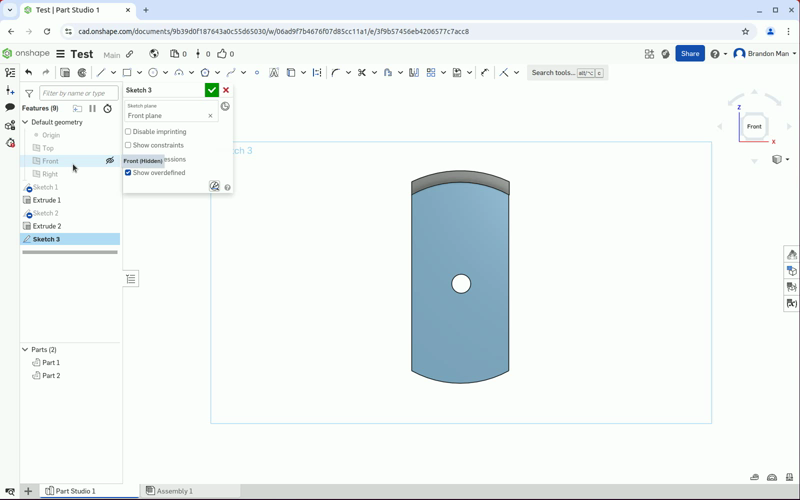
mouse_move(73, 352)
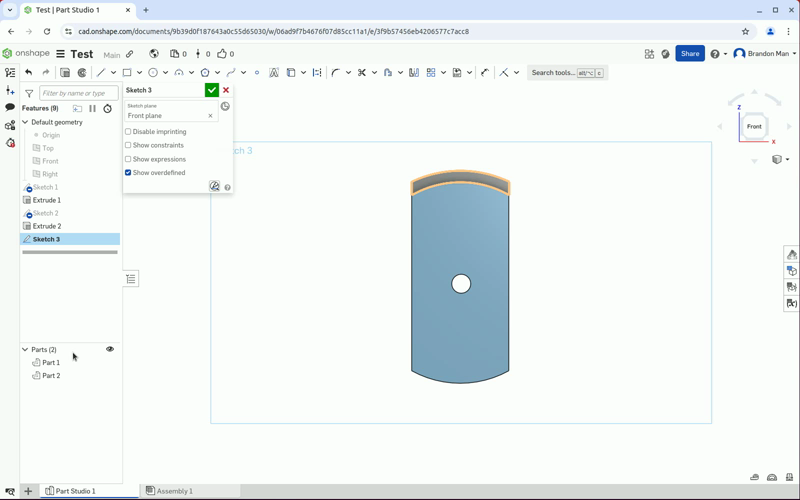
key(y)
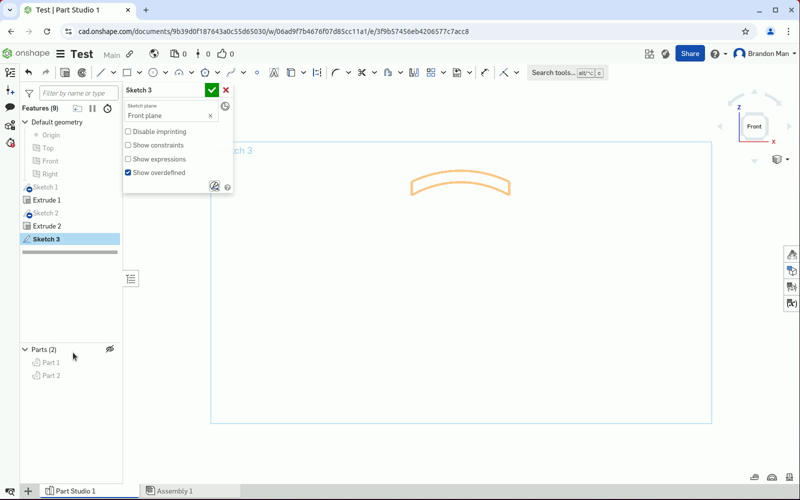
key(a)
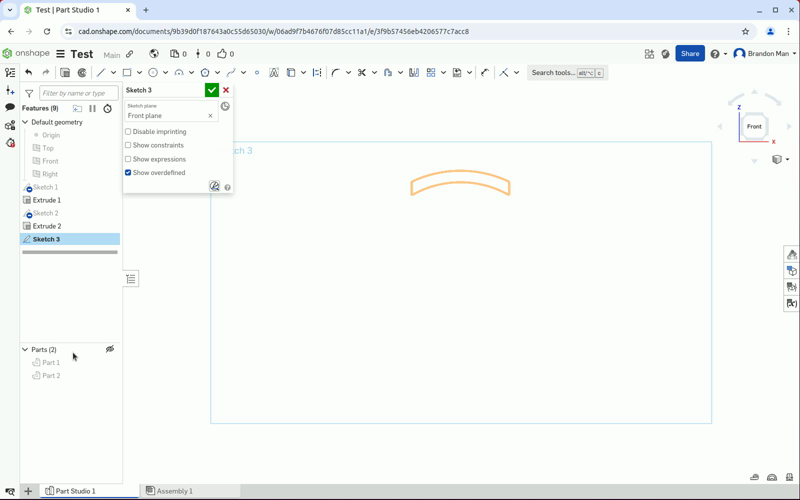
key_down(shift)
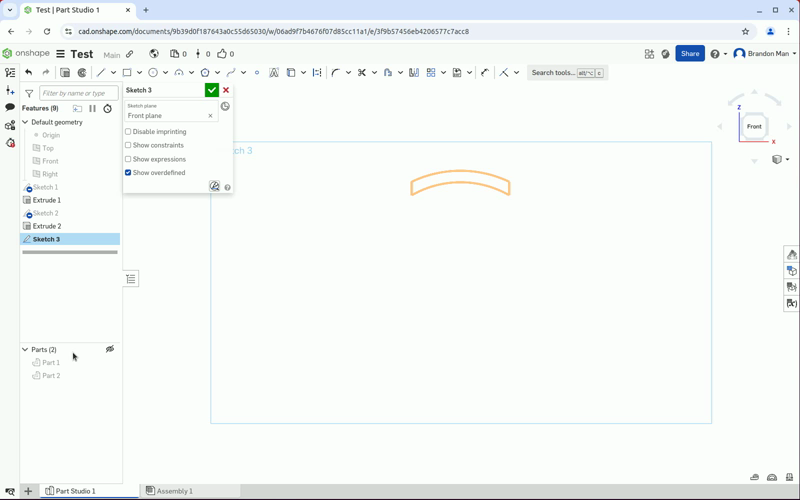
mouse_move(411, 384)
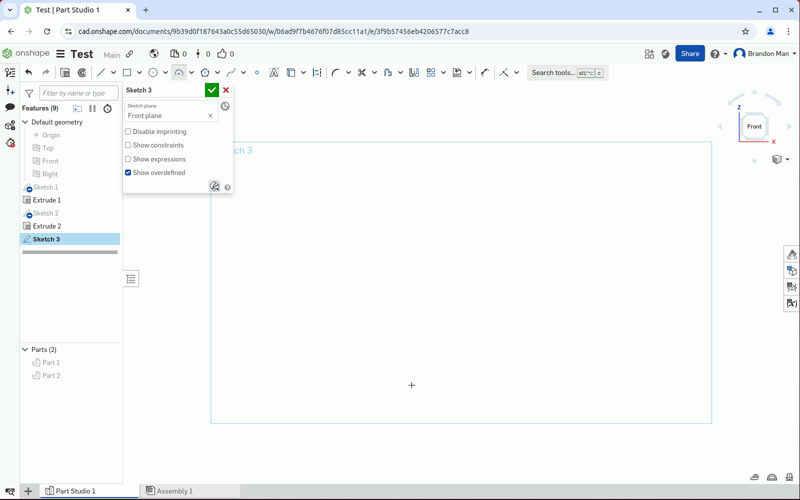
click(411, 384)
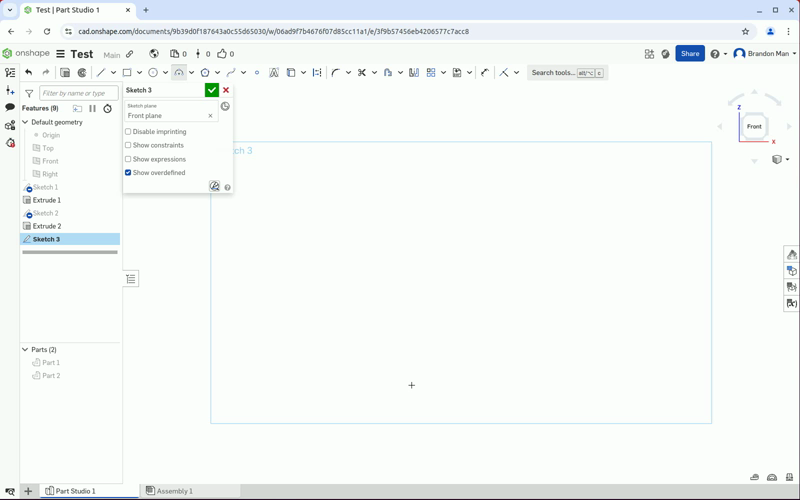
key_up(shift)
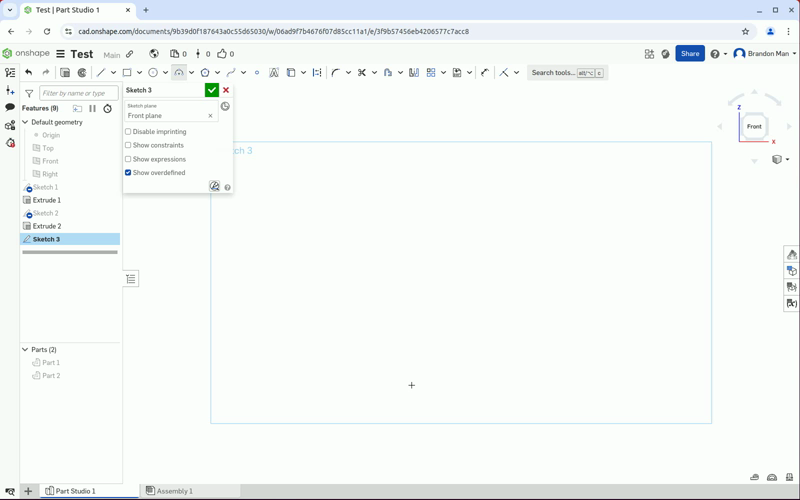
key_down(shift)
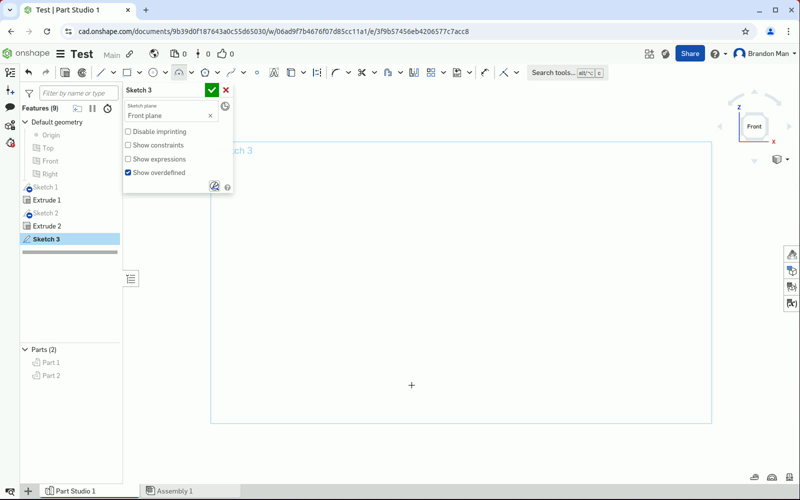
mouse_move(509, 384)
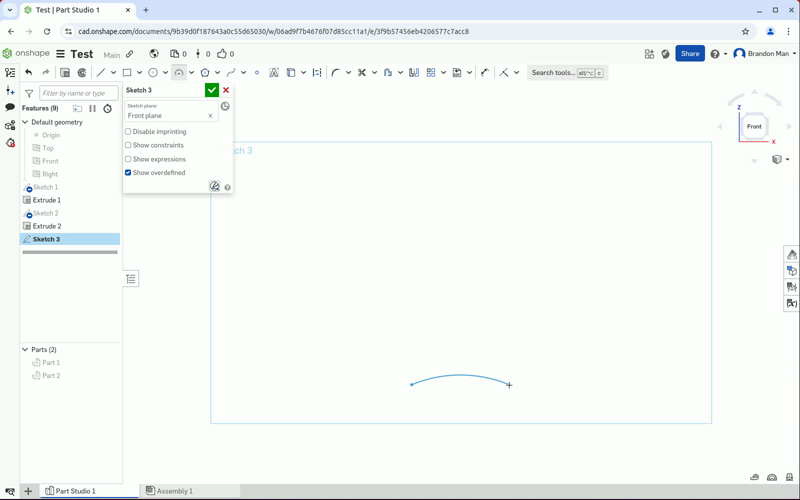
click(509, 384)
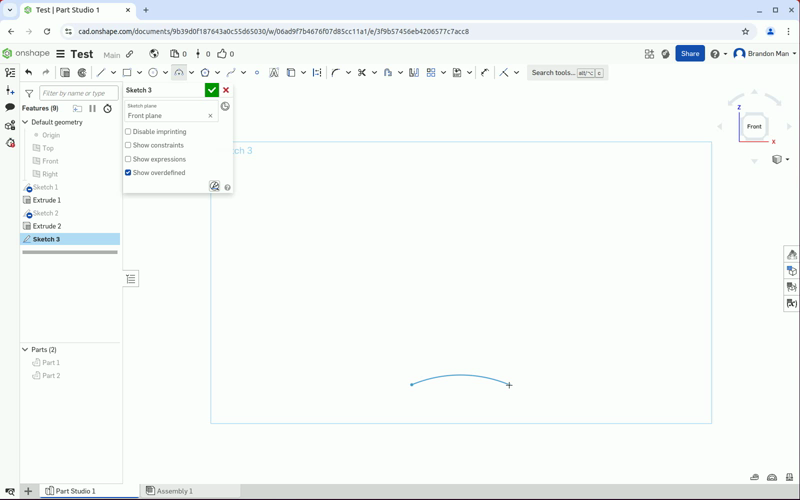
mouse_move(460, 395)
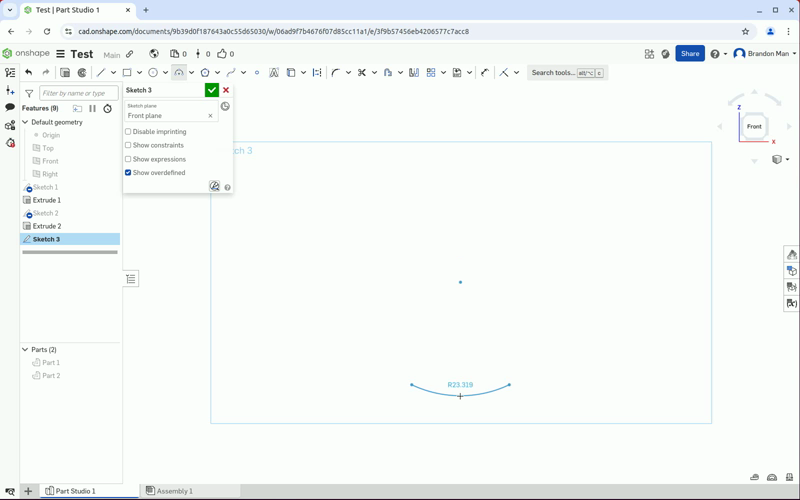
click(460, 395)
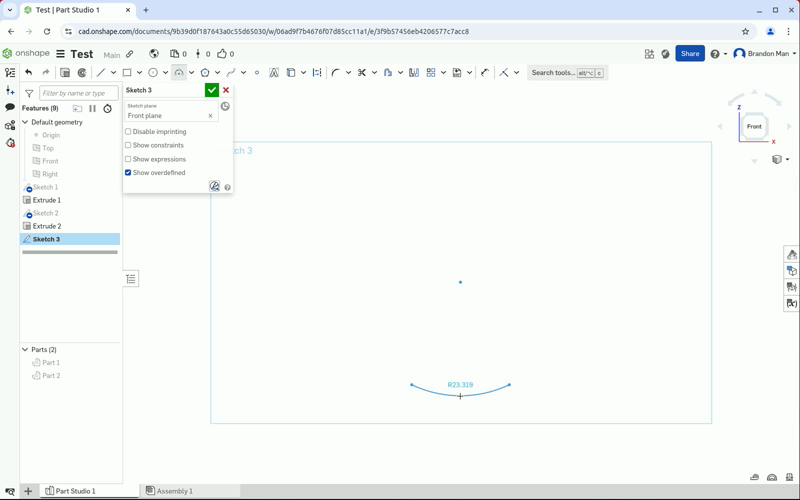
key_up(shift)
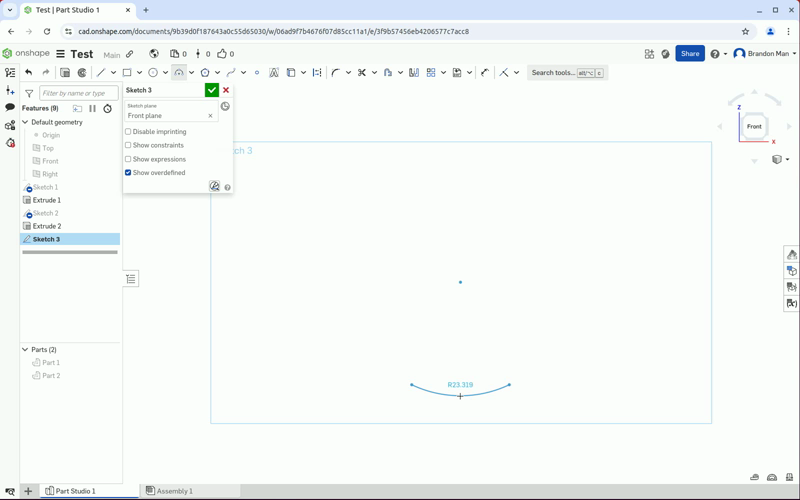
key(esc)
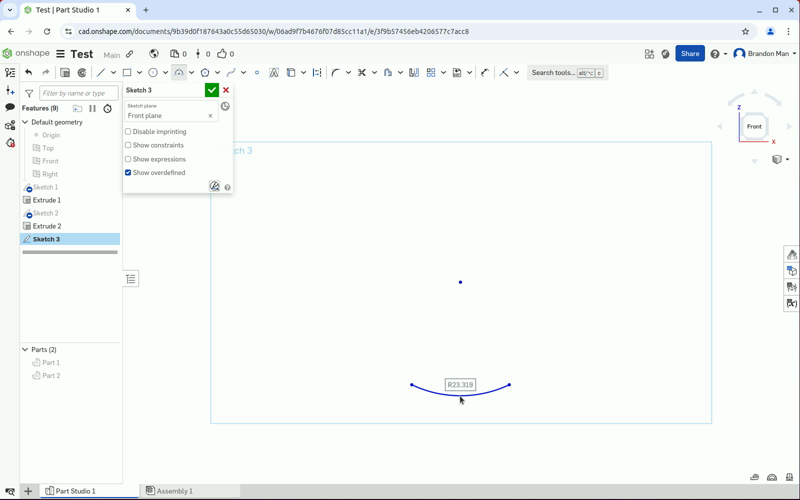
key(l)
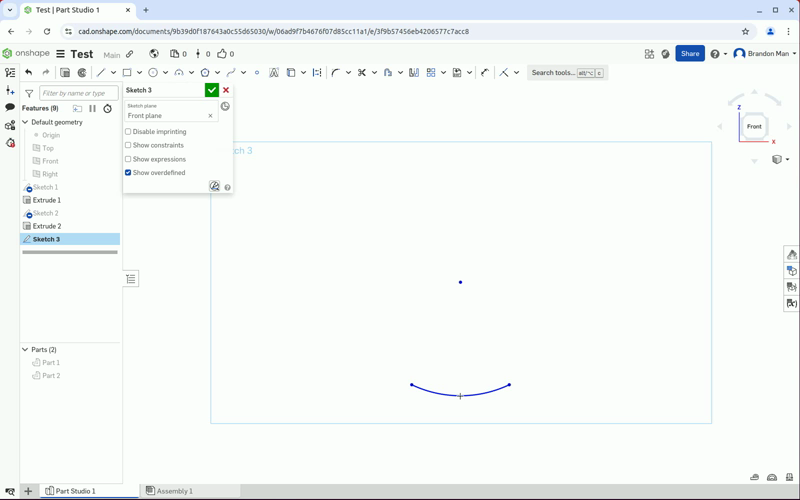
mouse_move(509, 384)
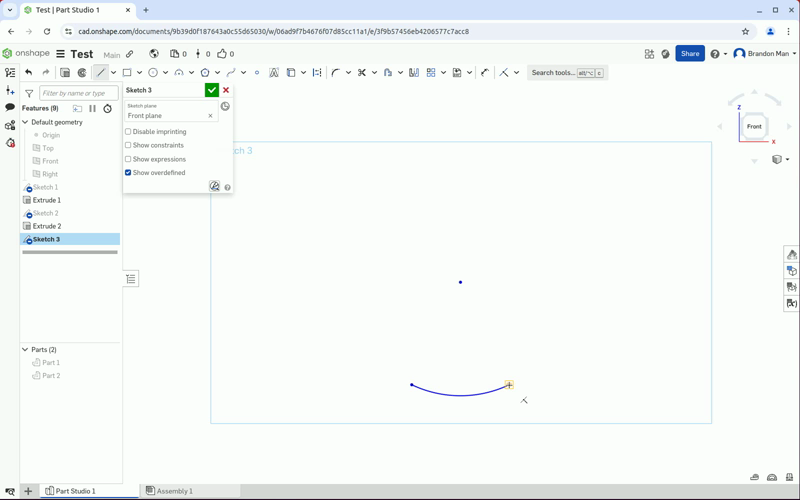
click(509, 384)
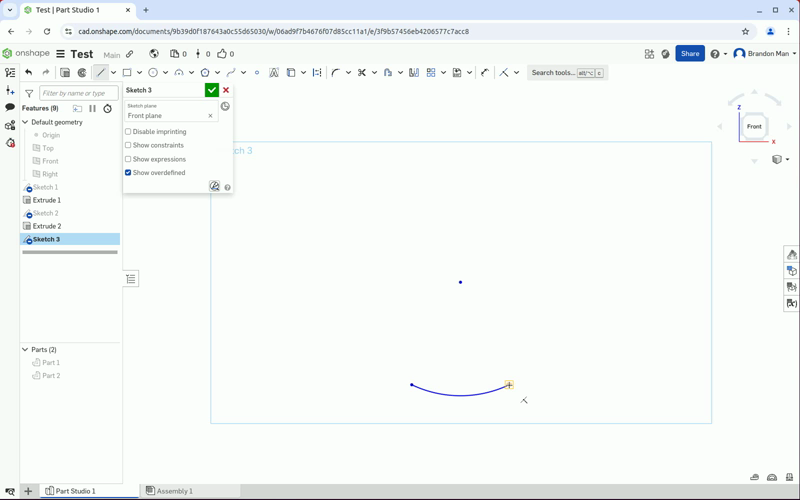
key_down(shift)
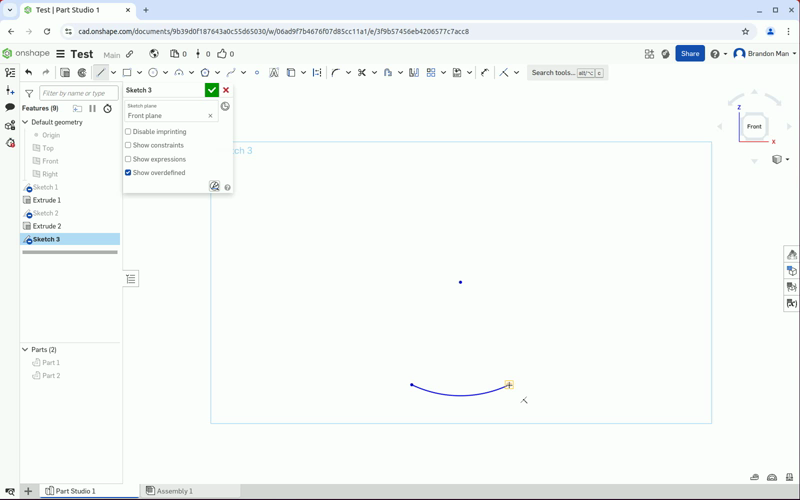
mouse_move(539, 384)
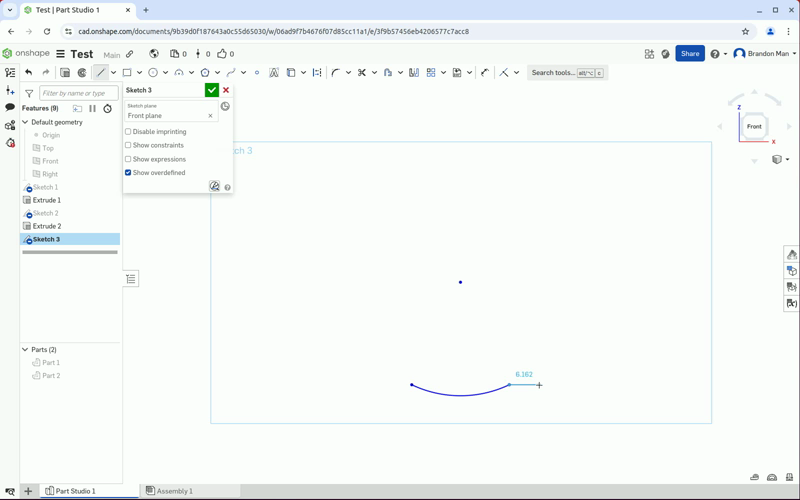
mouse_move(509, 371)
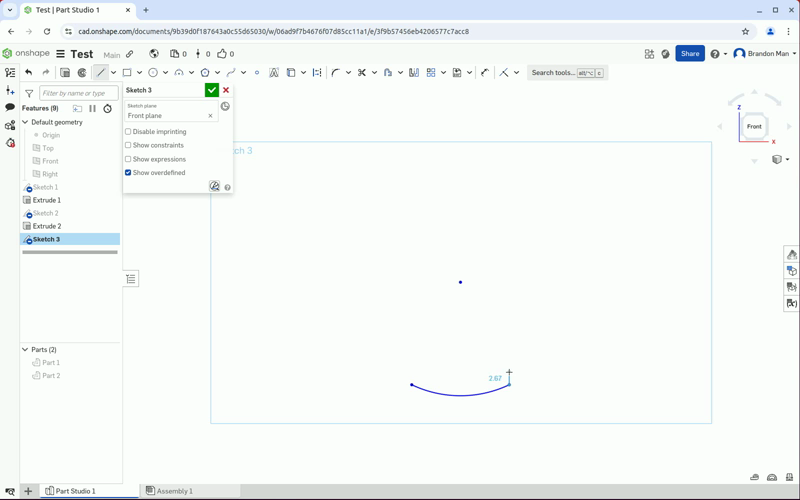
click(509, 371)
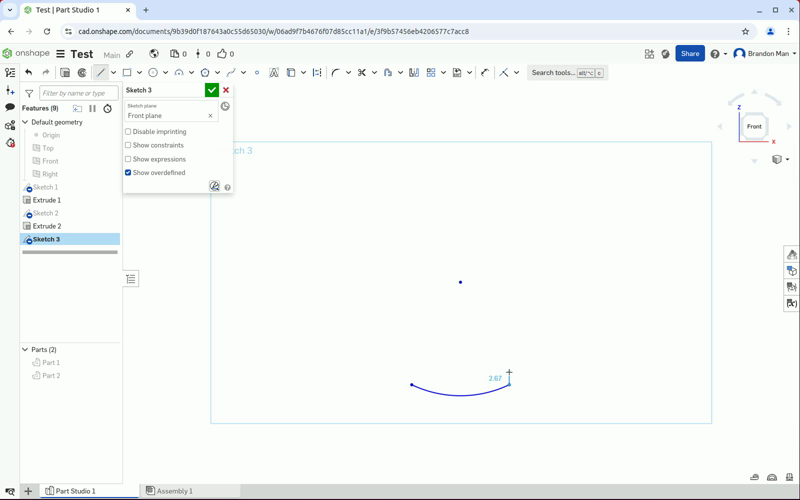
key_up(shift)
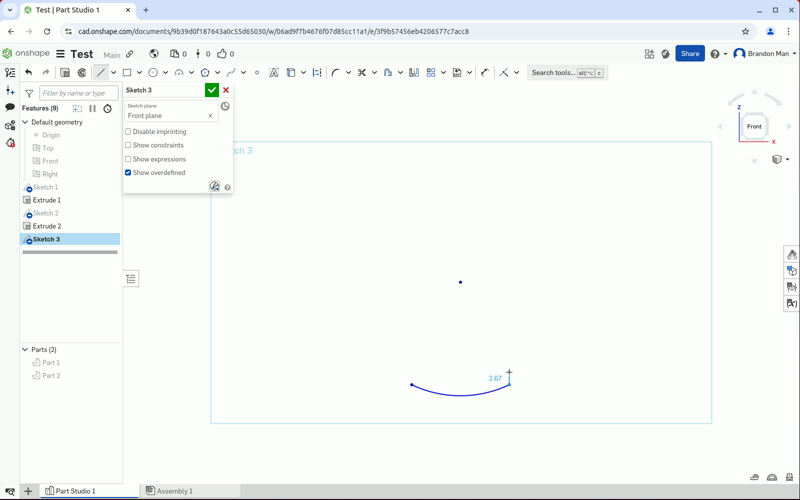
key(esc)
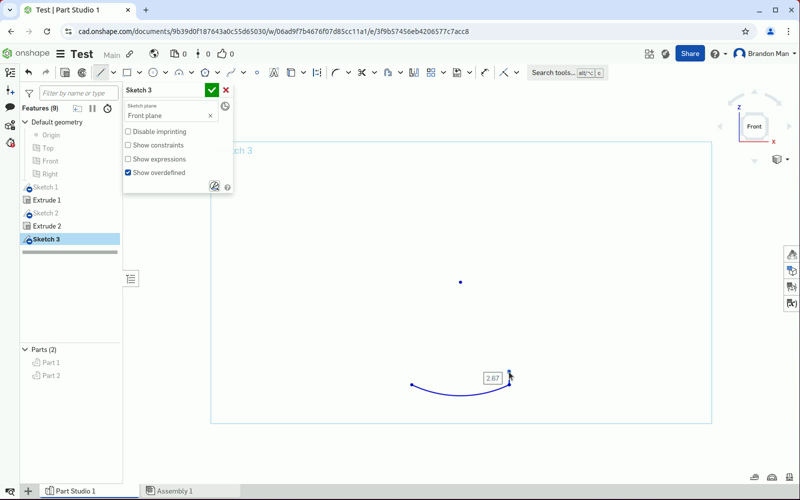
key(a)
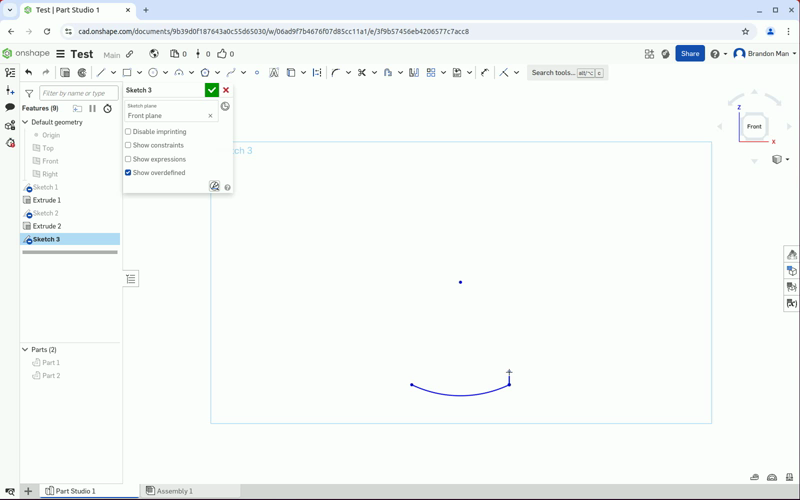
mouse_move(509, 371)
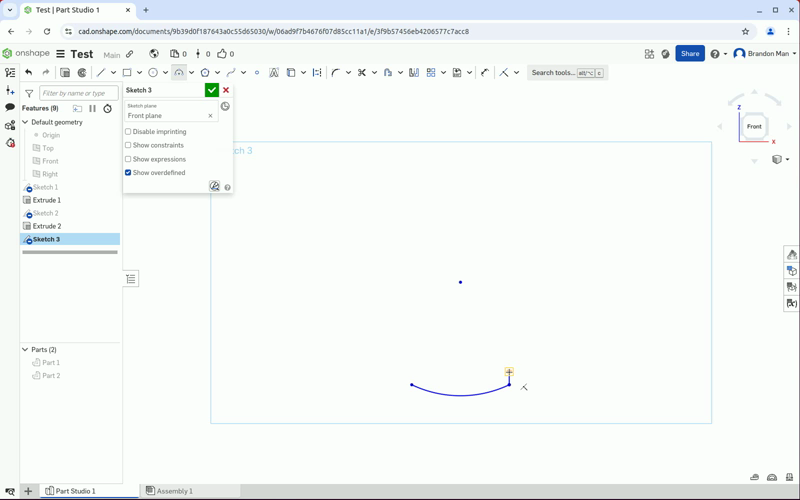
click(509, 371)
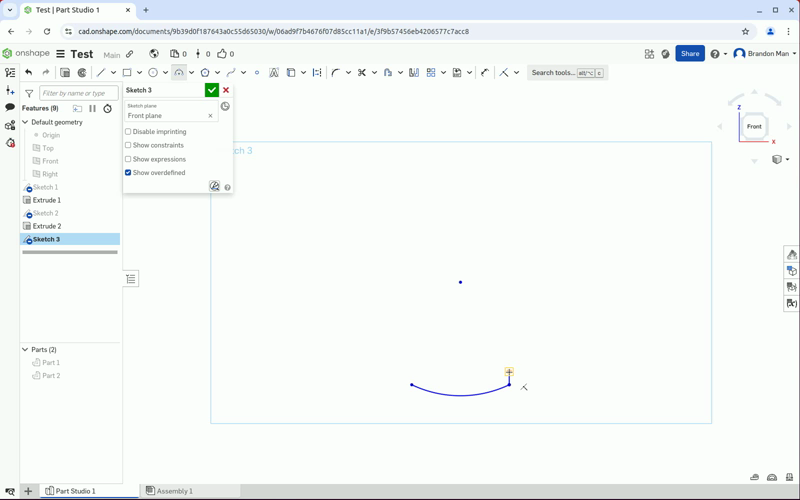
key_down(shift)
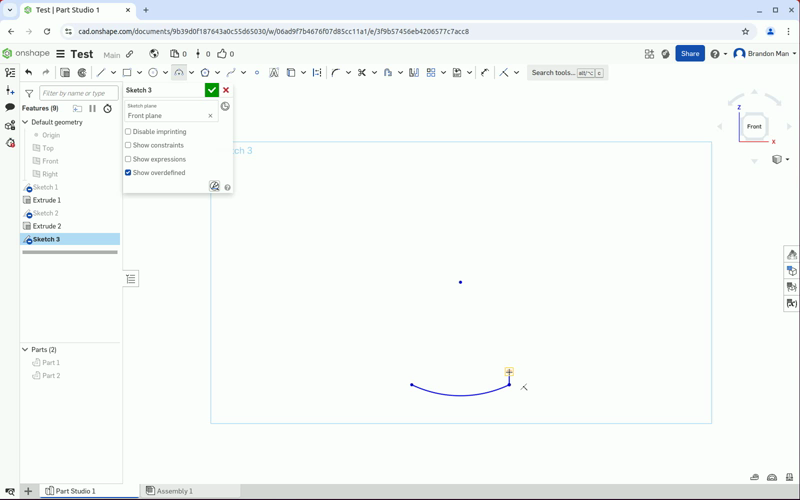
mouse_move(411, 371)
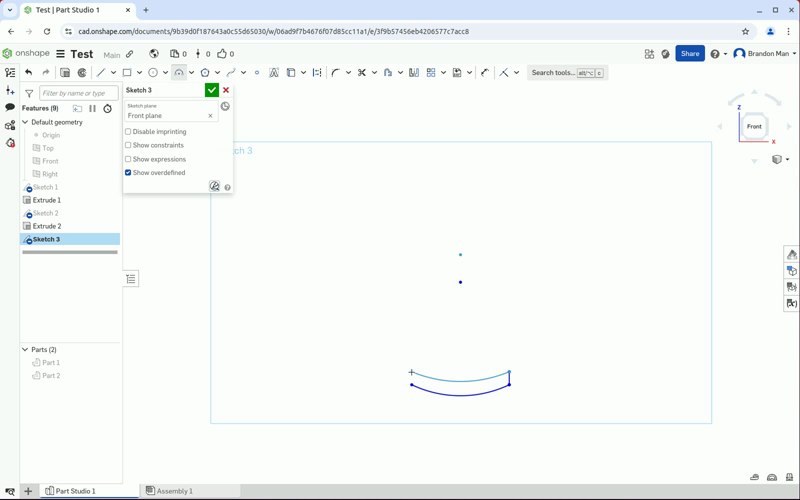
click(411, 371)
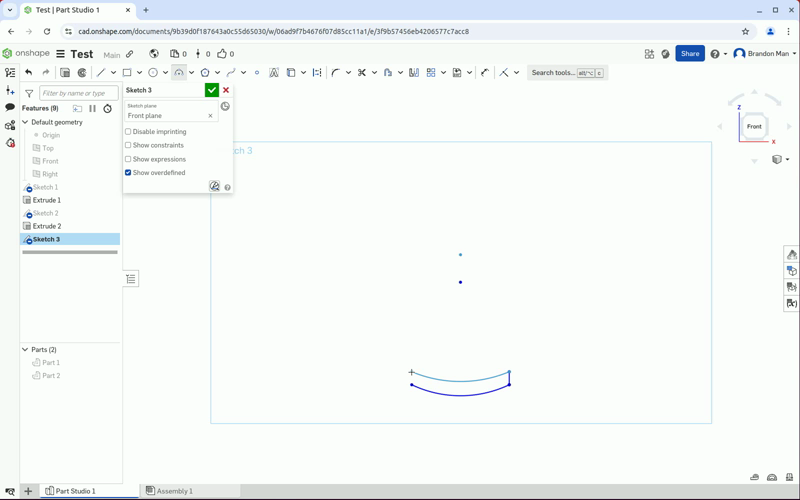
mouse_move(460, 384)
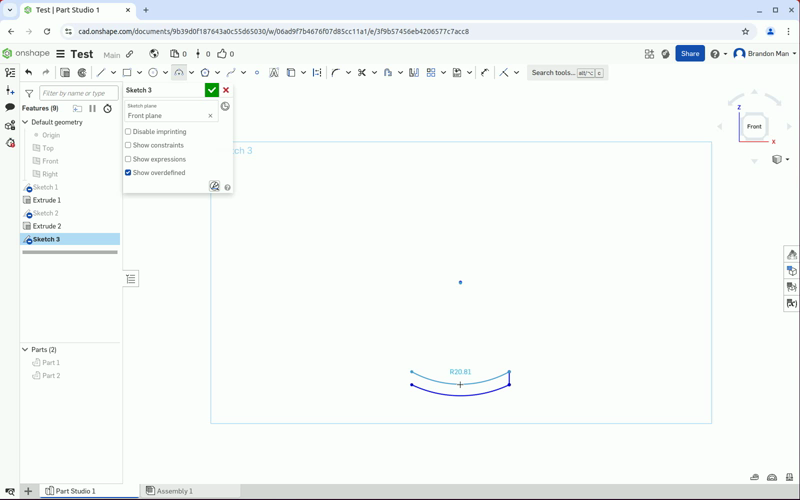
click(460, 384)
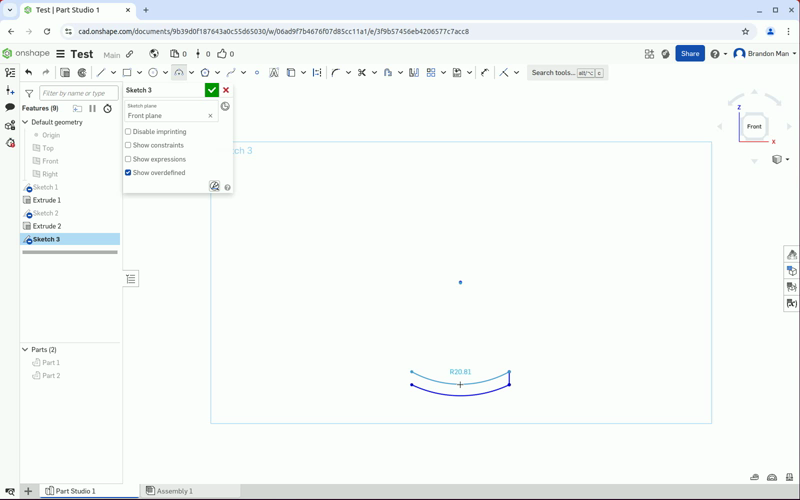
key_up(shift)
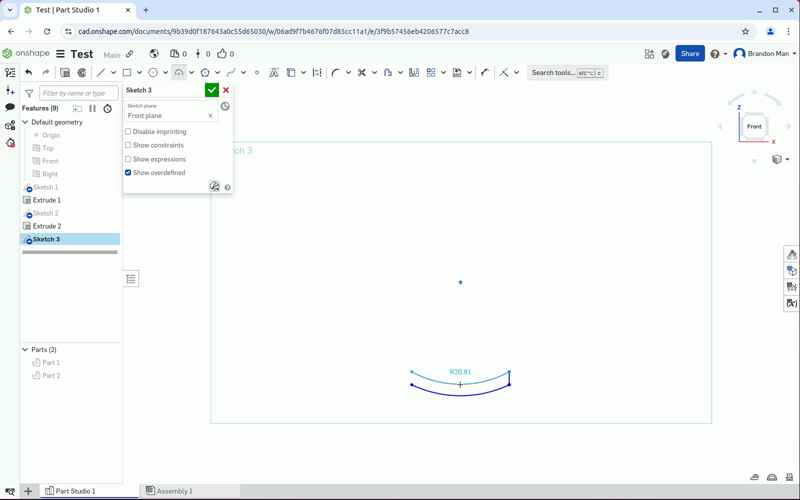
key(esc)
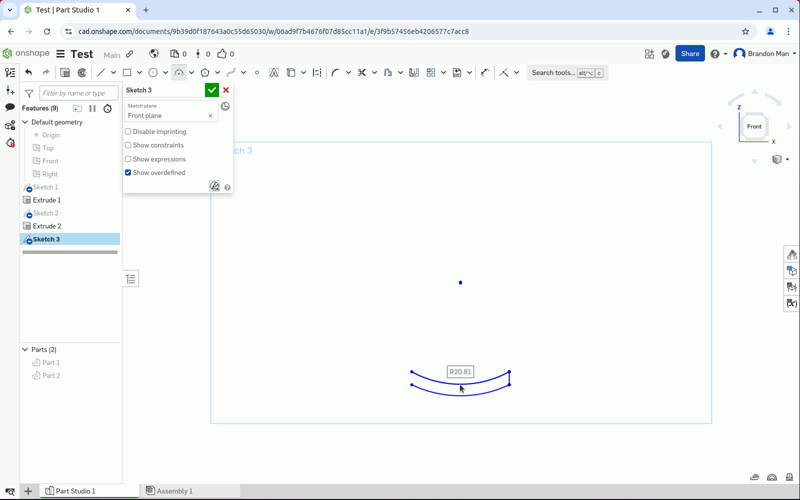
key(l)
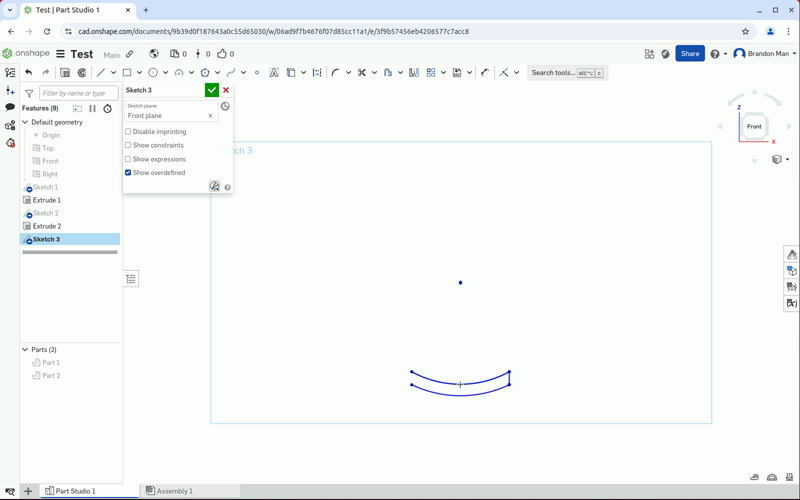
mouse_move(411, 371)
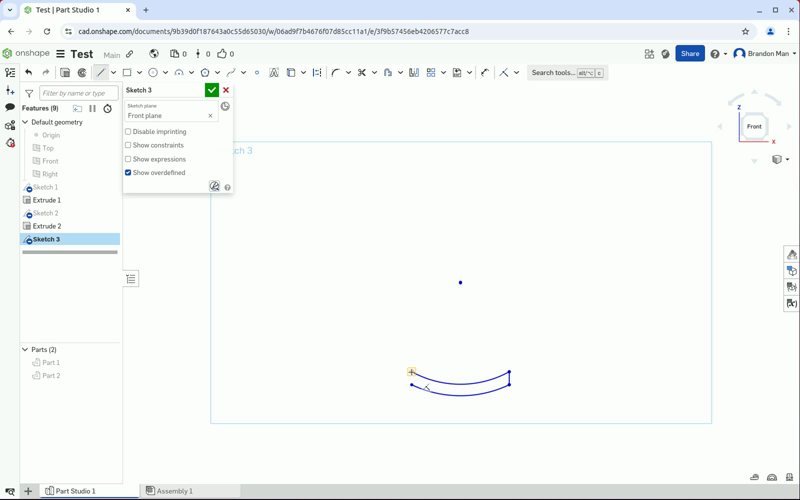
click(411, 371)
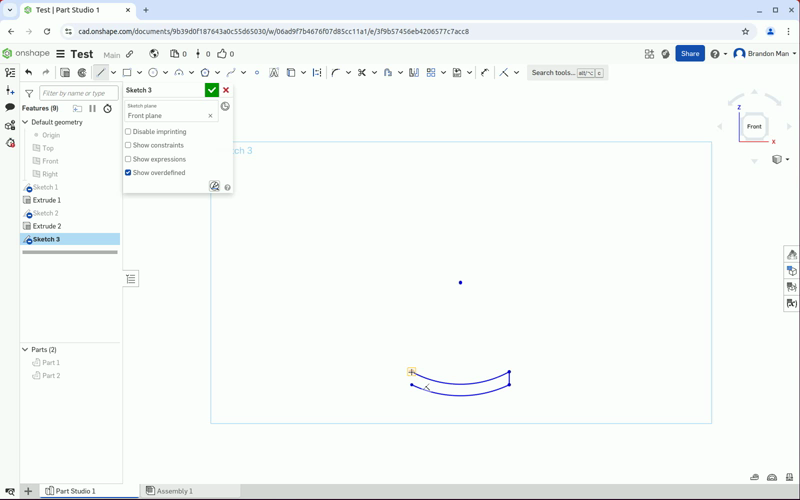
mouse_move(441, 371)
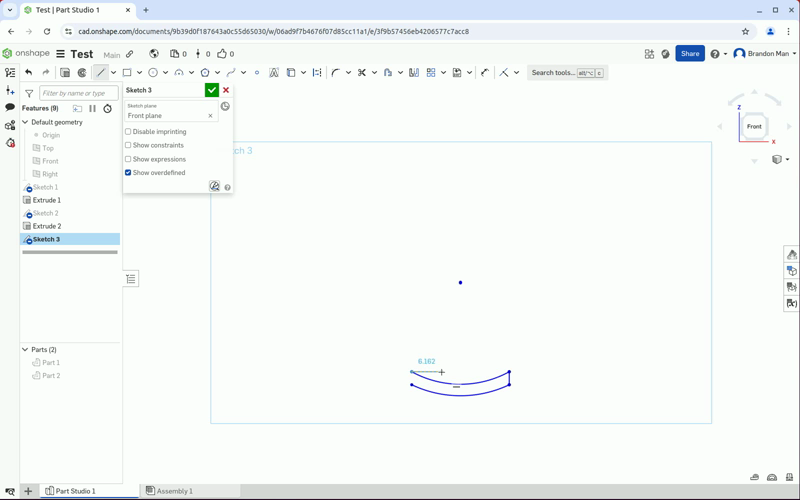
key_down(shift)
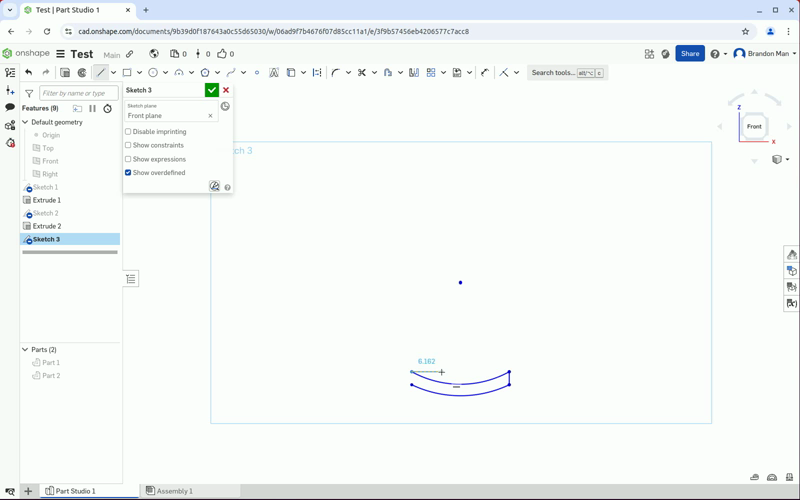
mouse_move(411, 384)
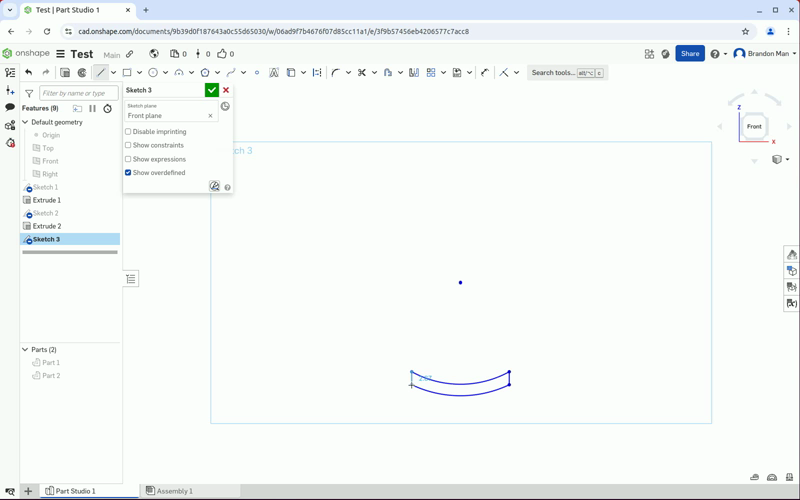
key_up(shift)
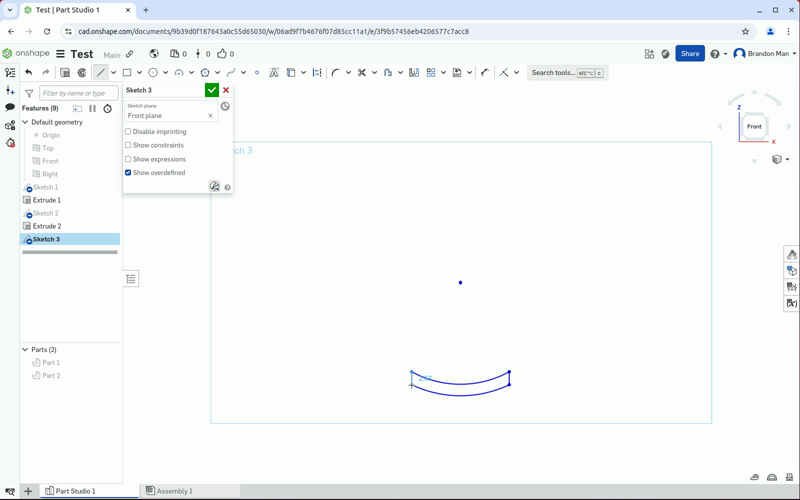
click(411, 384)
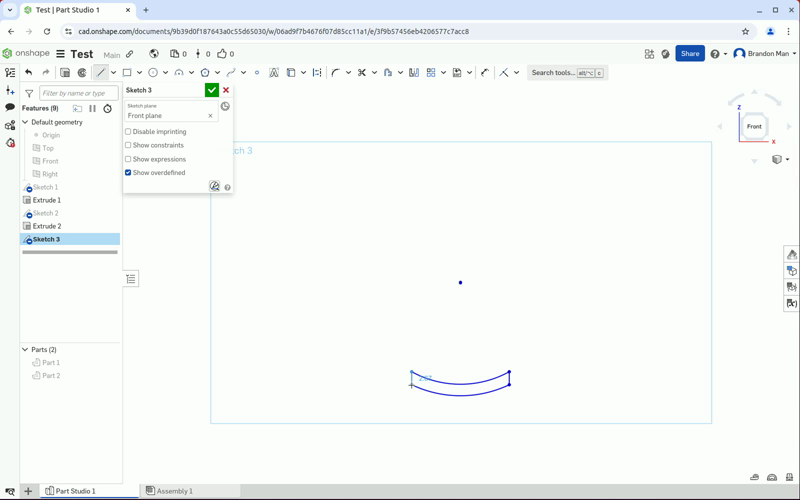
key(esc)
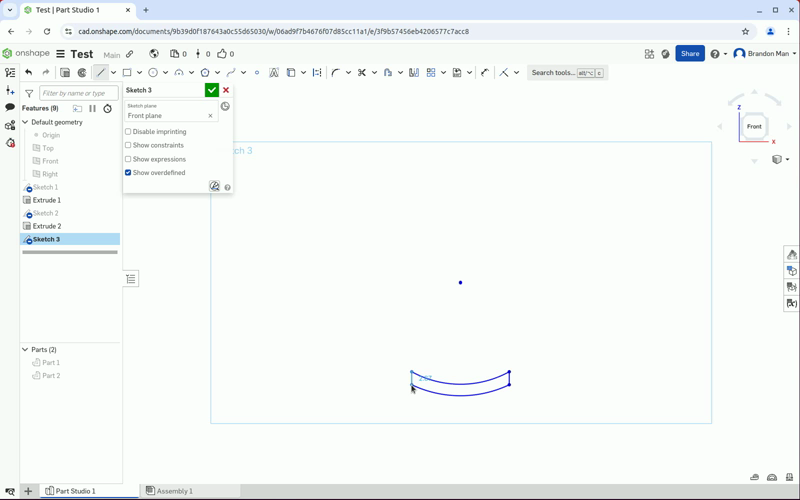
mouse_move(499, 387)
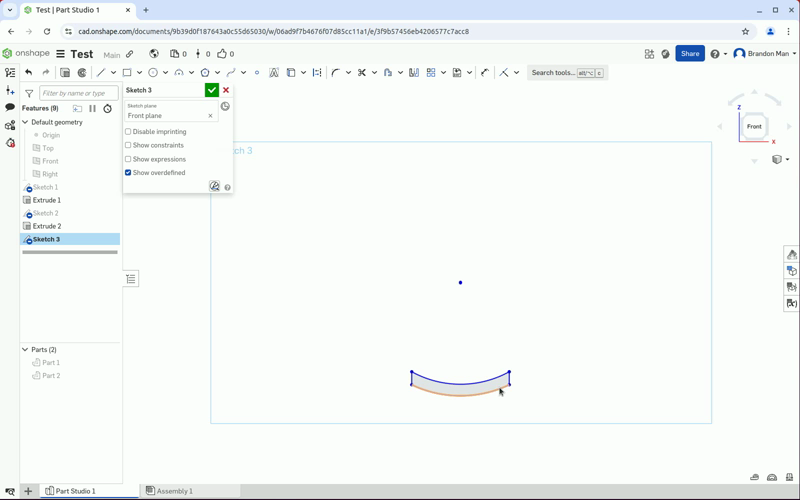
scroll(6)
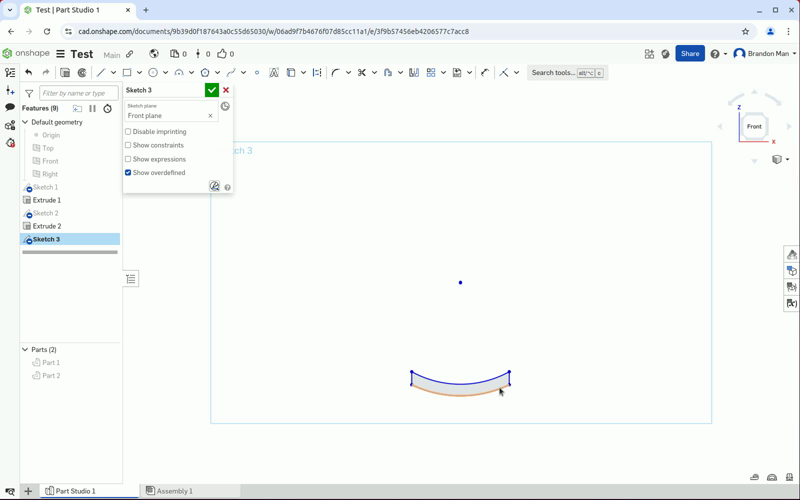
scroll(6)
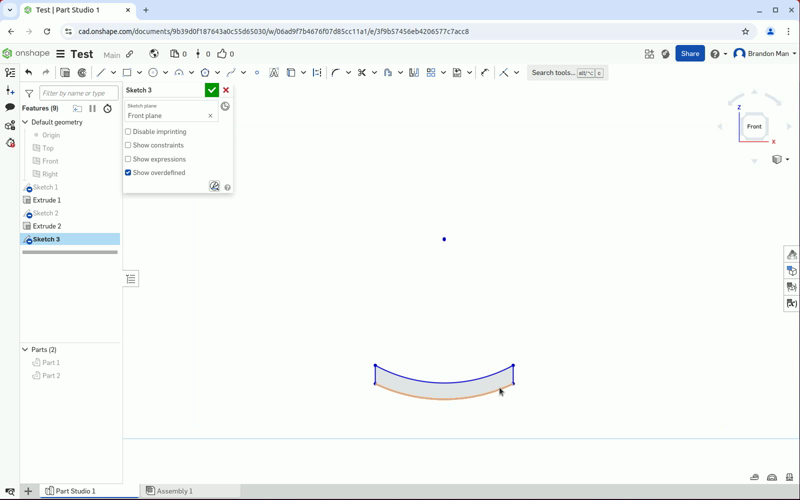
scroll(6)
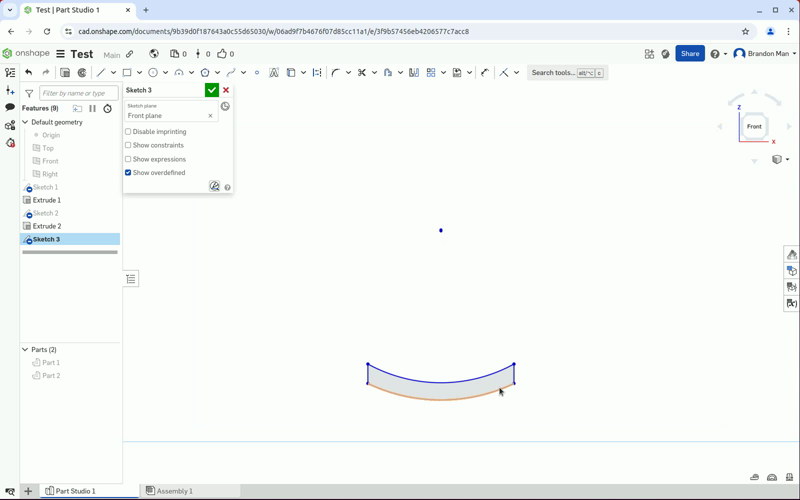
scroll(6)
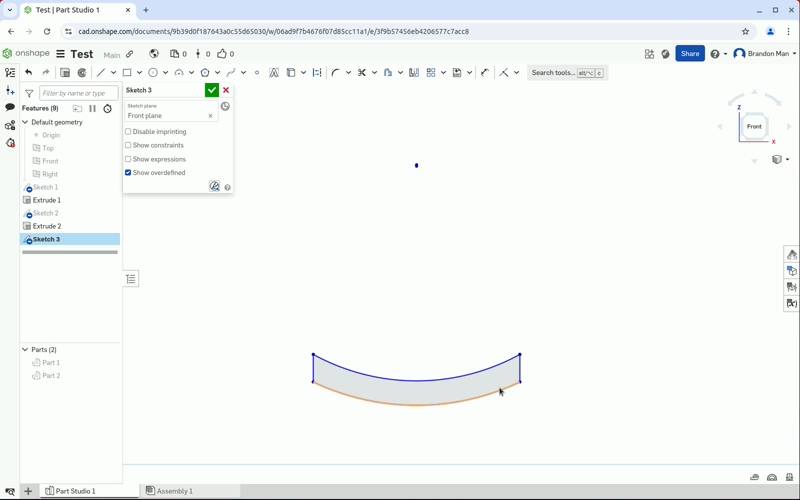
scroll(6)
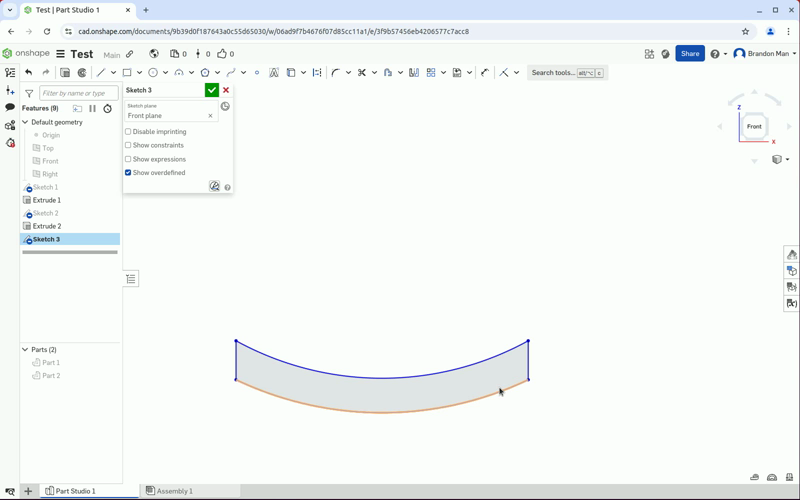
scroll(6)
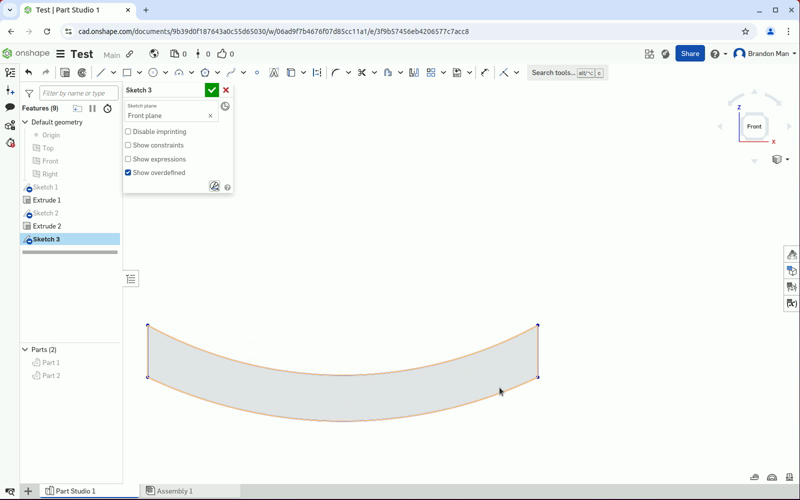
scroll(6)
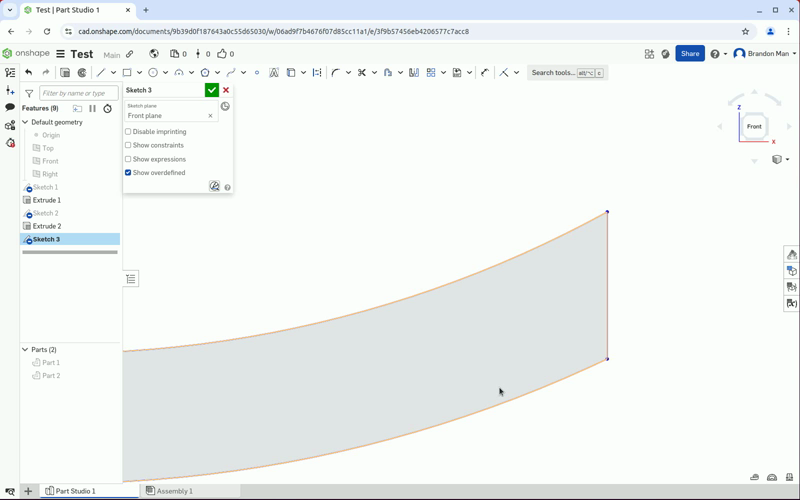
click(499, 387)
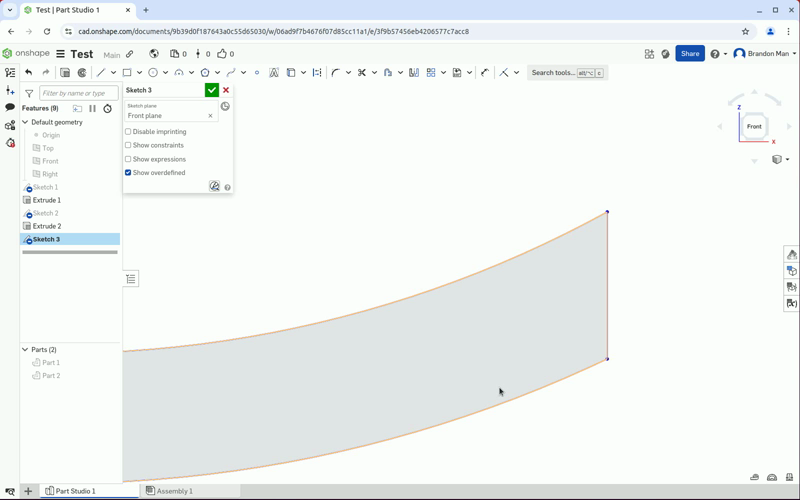
scroll(-6)
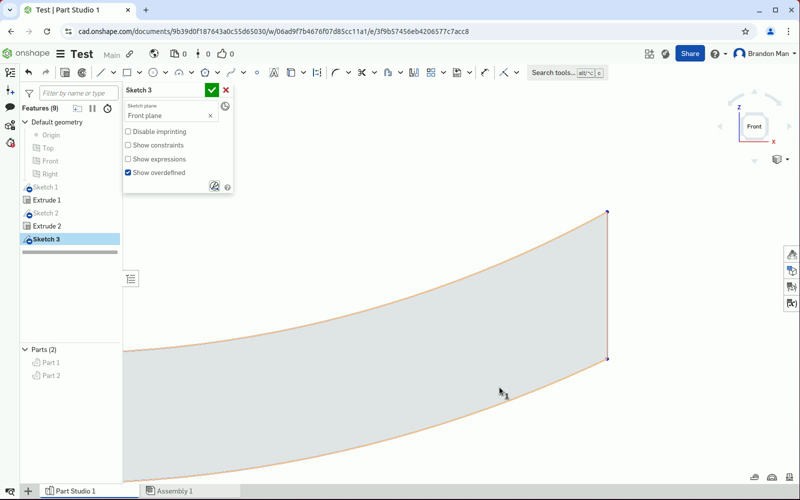
scroll(-6)
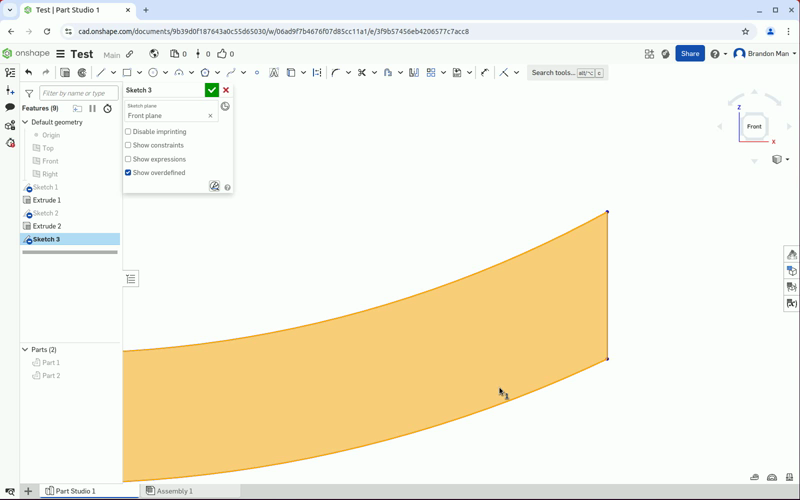
scroll(-6)
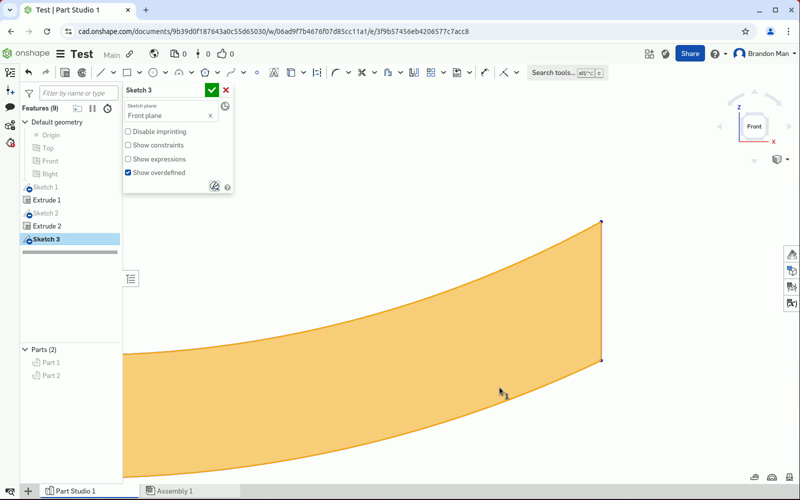
scroll(-6)
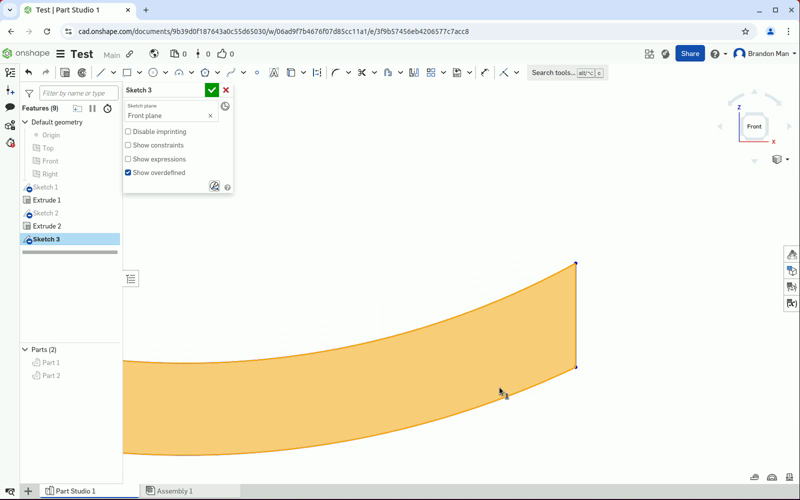
scroll(-6)
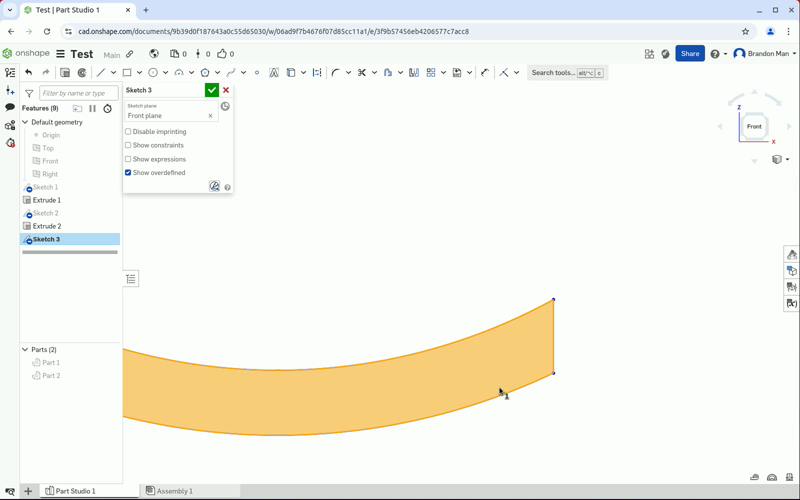
scroll(-6)
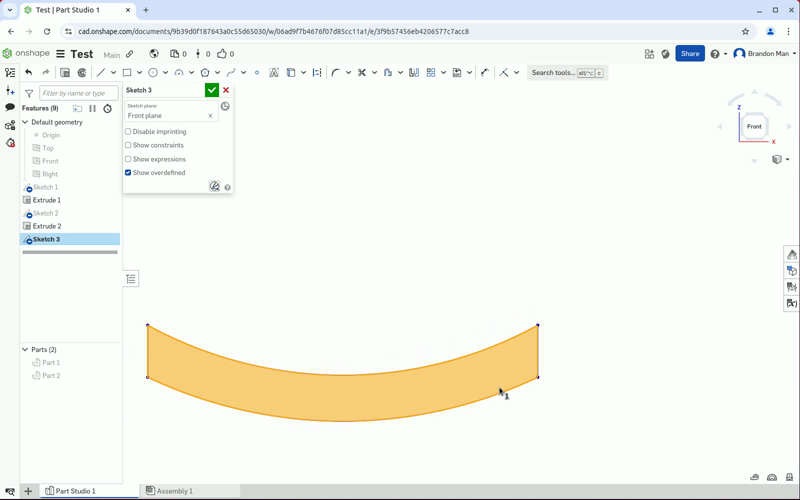
scroll(-6)
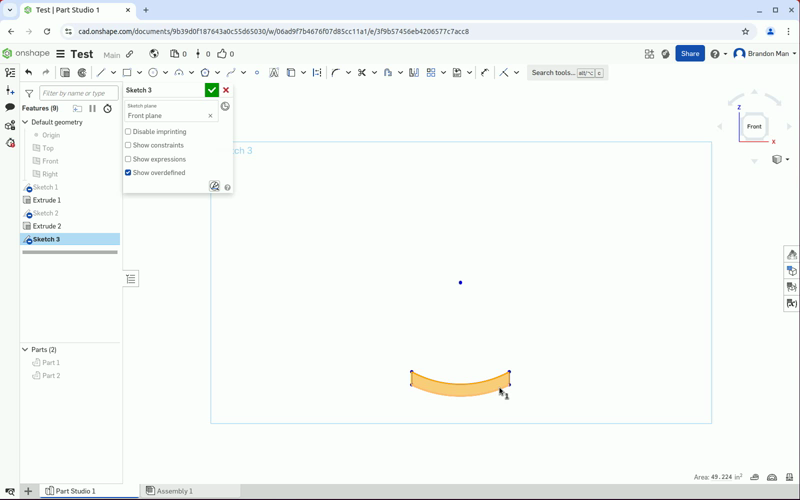
mouse_move(73, 352)
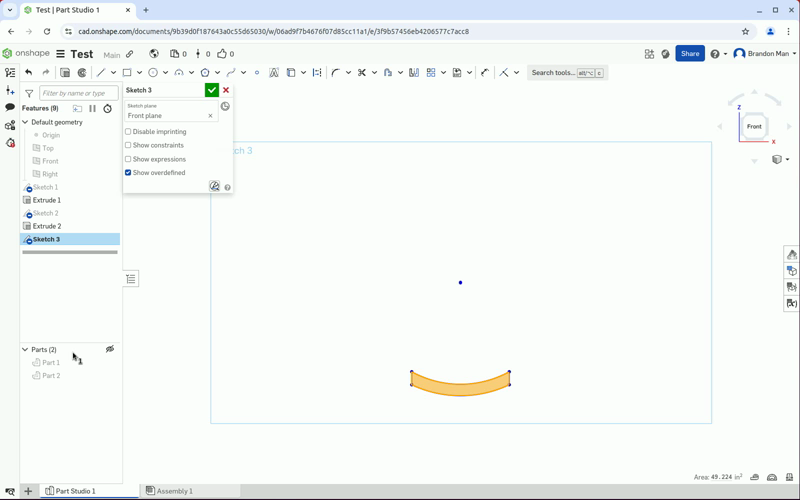
key(shift+y)
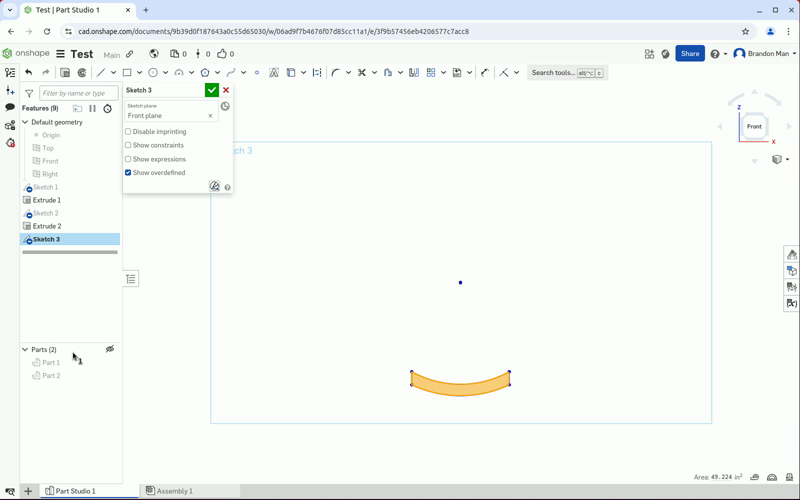
key(shift+e)
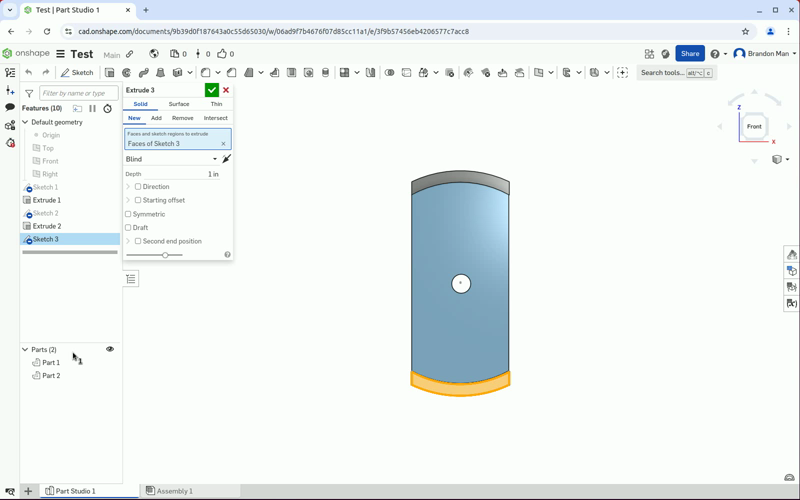
mouse_move(143, 106)
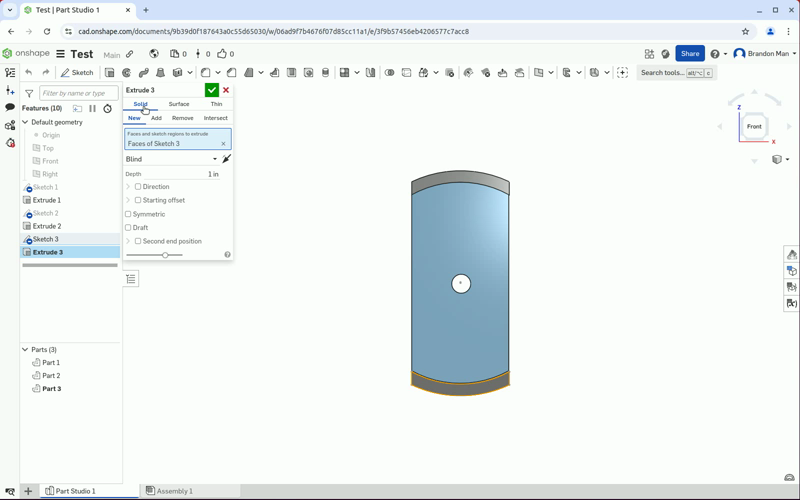
click(143, 106)
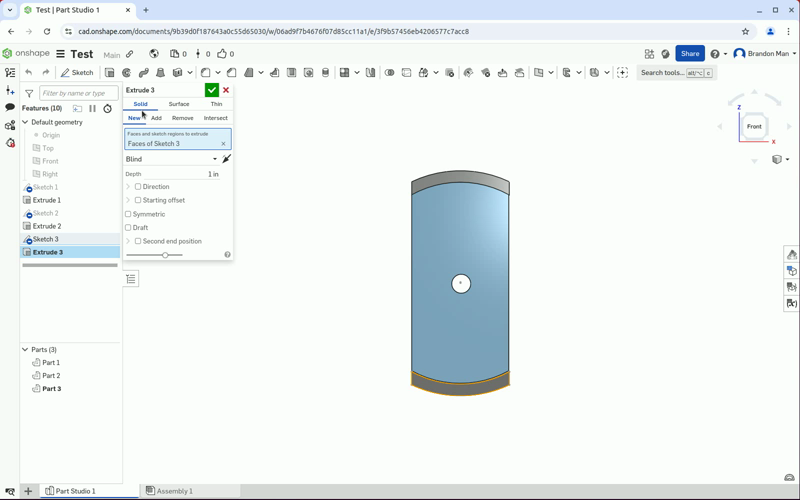
mouse_move(137, 120)
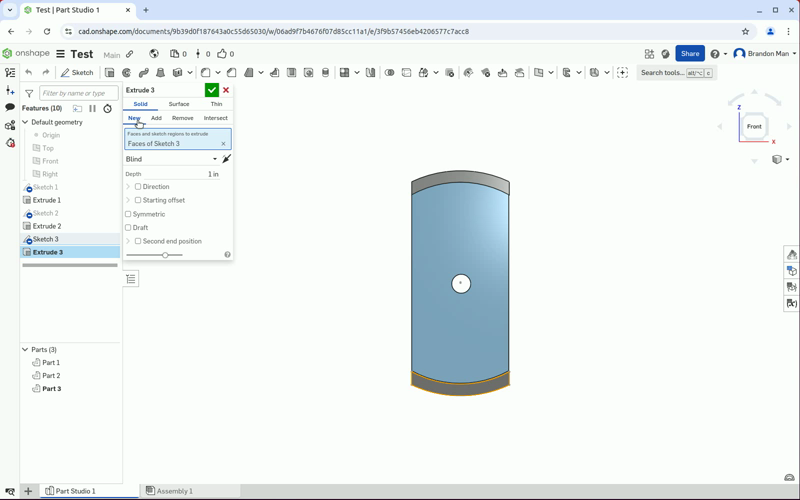
click(137, 120)
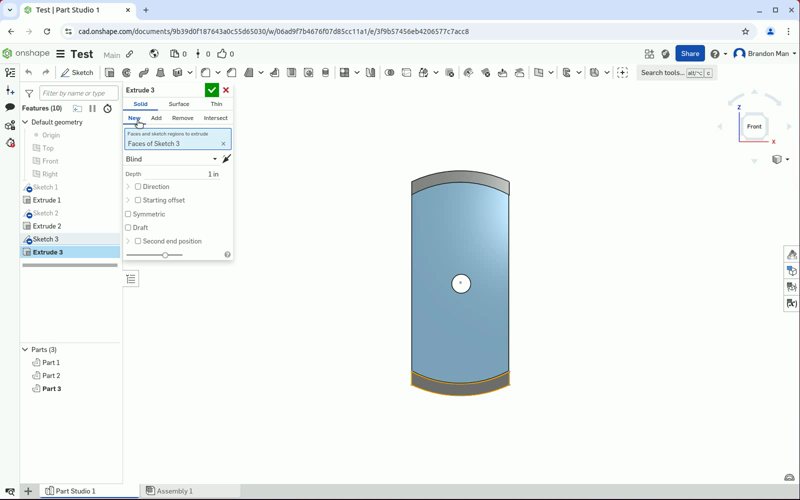
key(tab, 4)
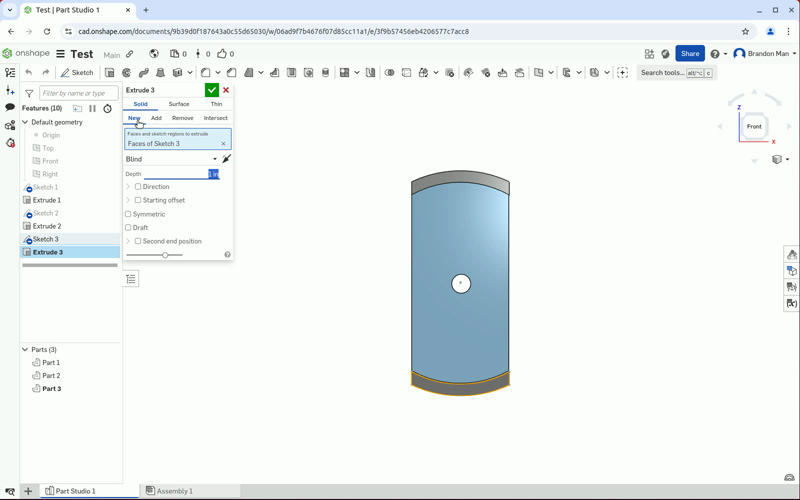
text(1.204)
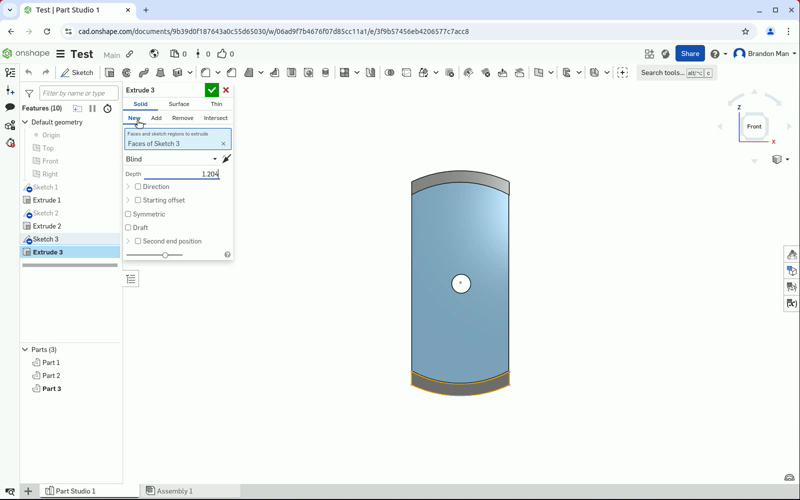
key(enter)
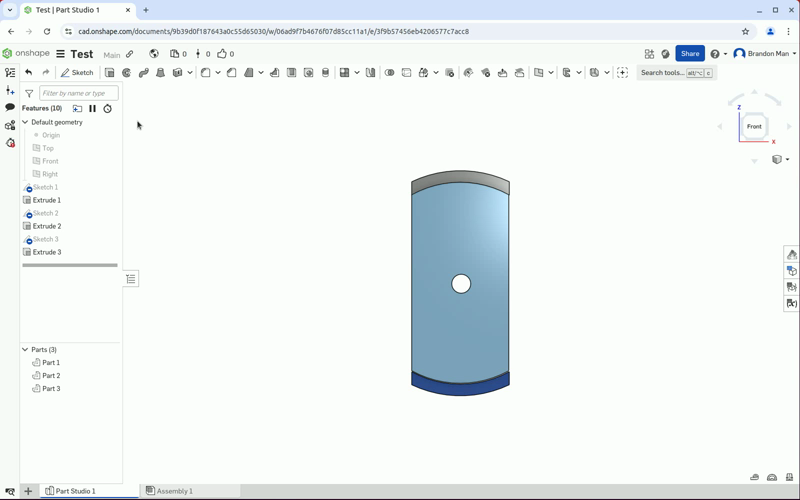
key(shift+h)
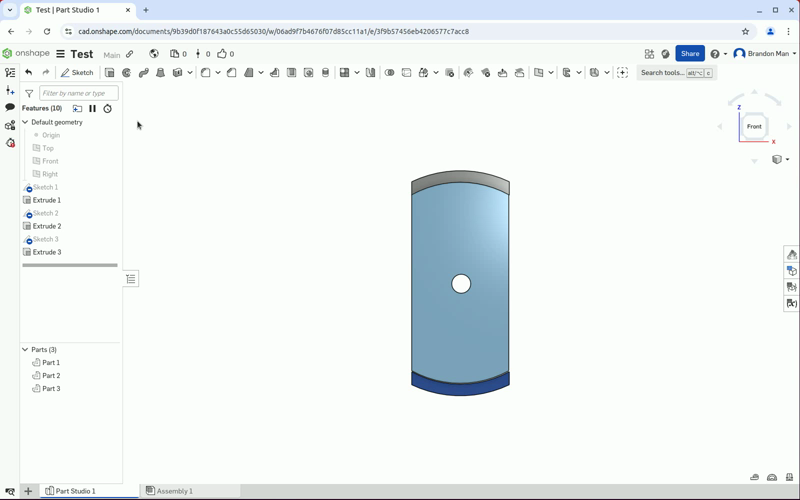
key(shift+h)
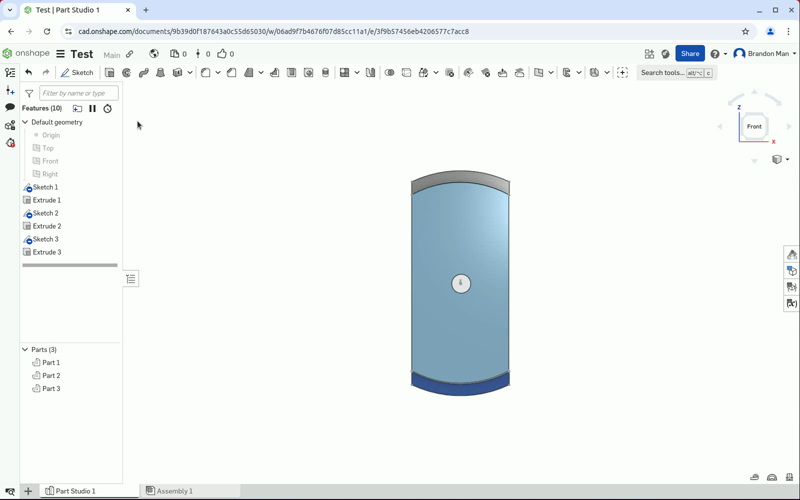
key(shift+7)
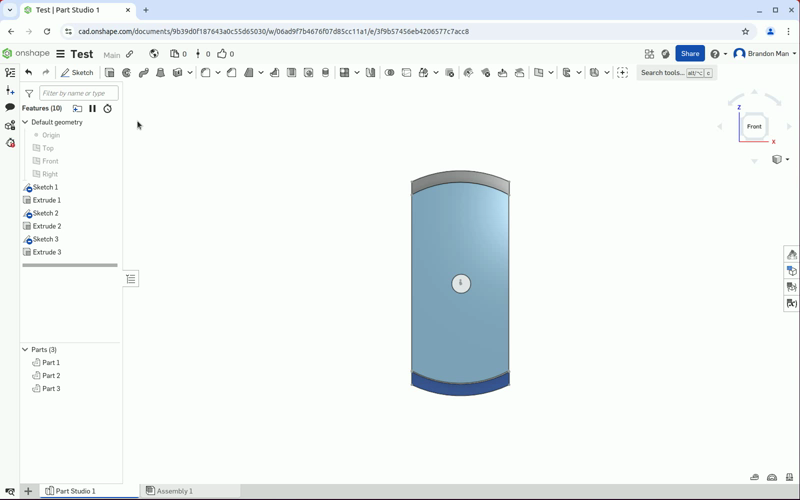
key(left, 2)
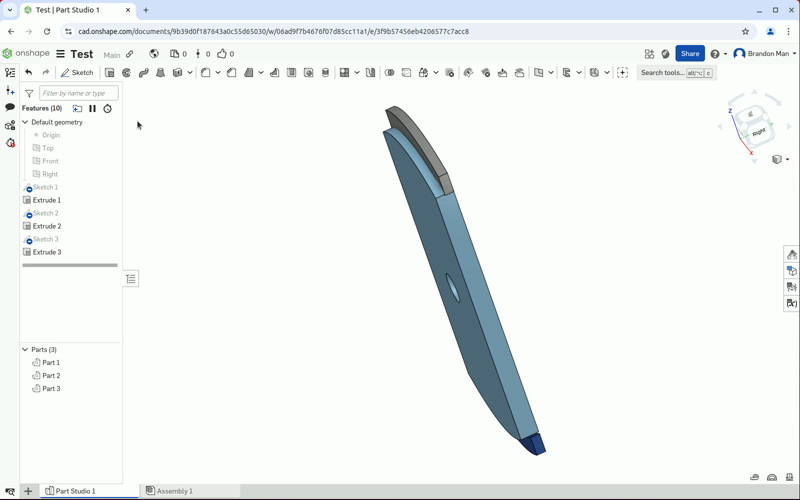
key(down, 2)
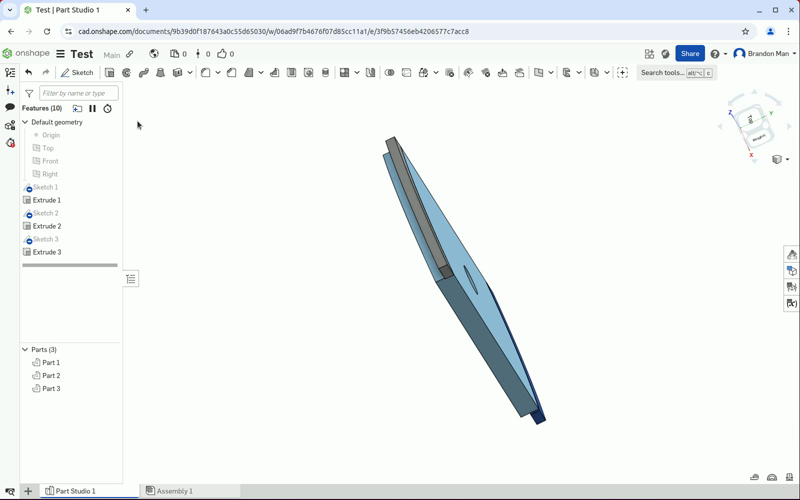
key(up, 2)
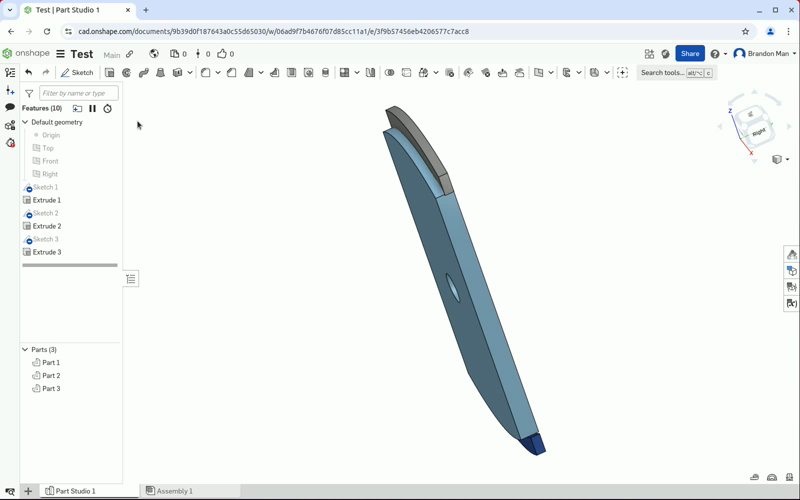
key(right, 2)
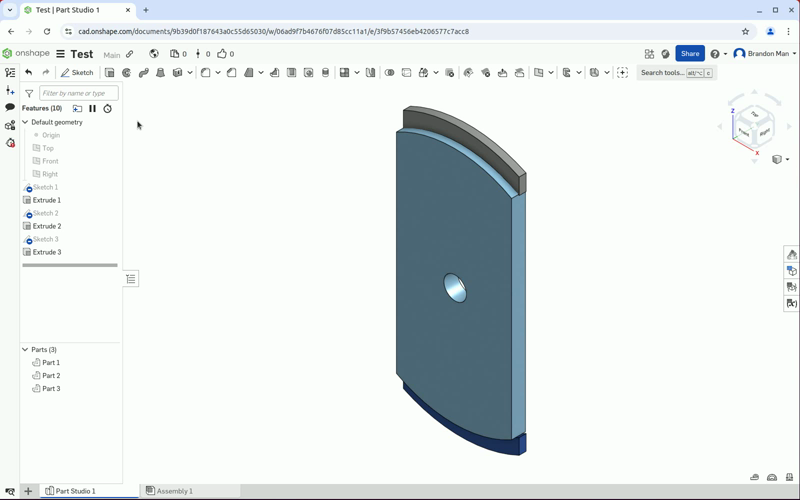
mouse_move(73, 189)
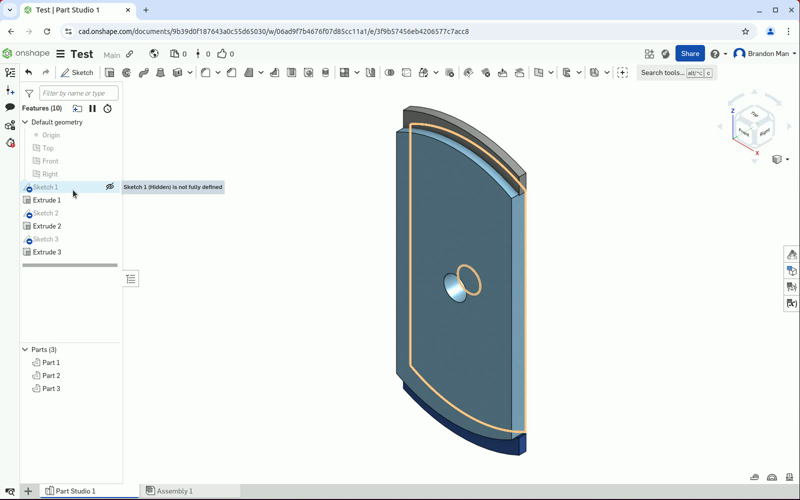
click(73, 189)